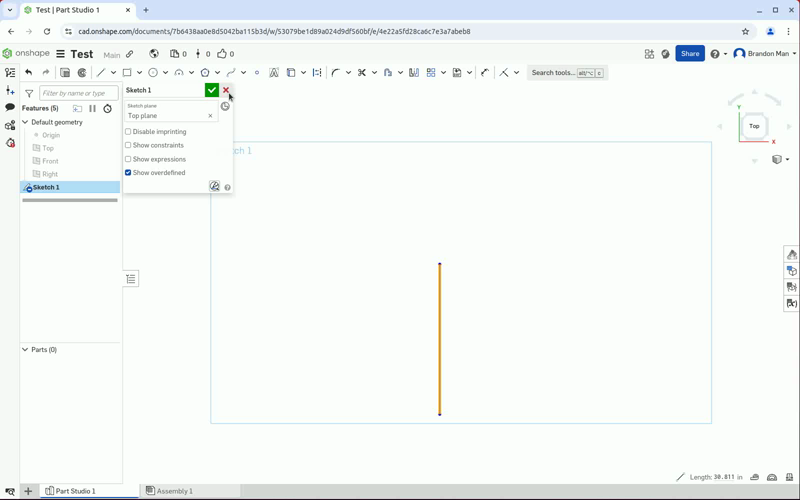
key(shift+h)
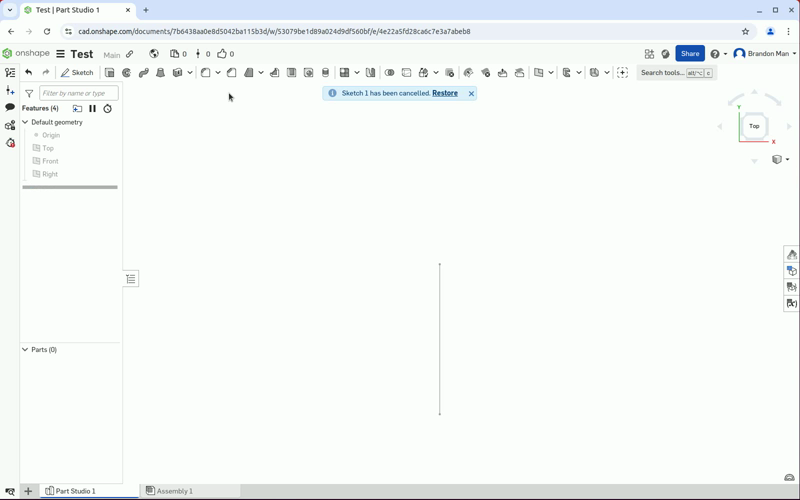
mouse_move(73, 352)
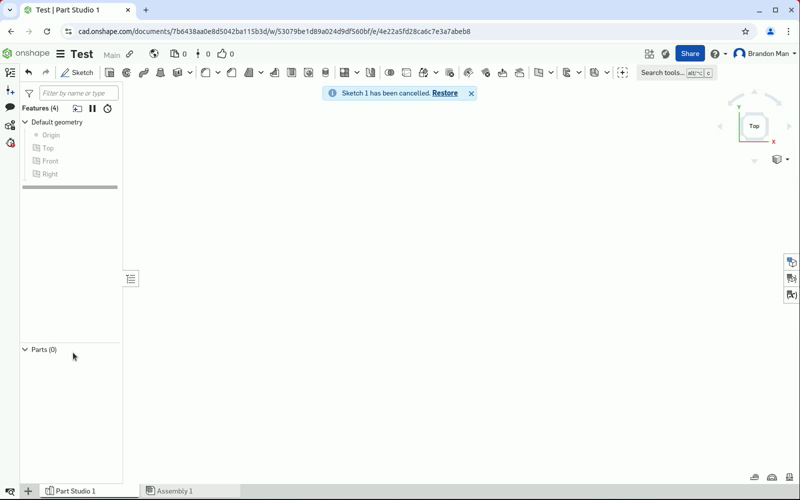
key(y)
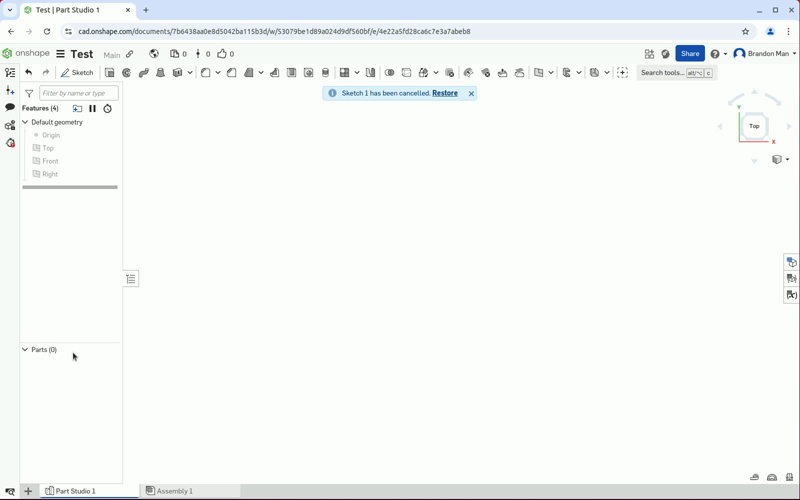
key(shift+p)
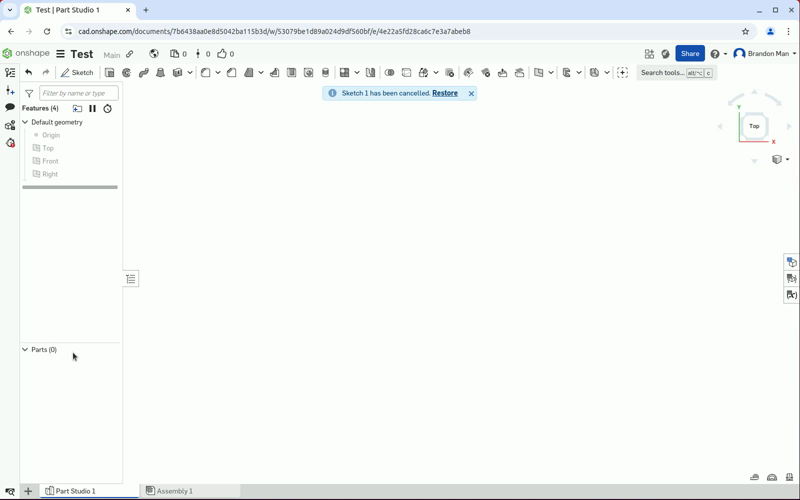
key(space)
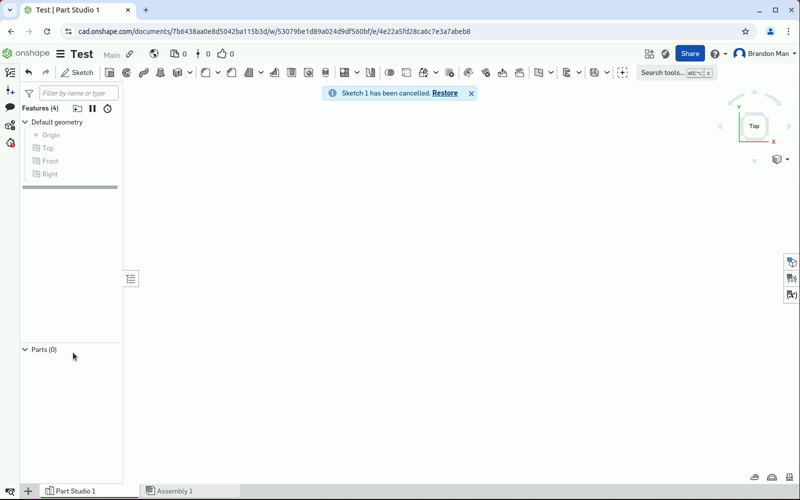
key_down(shift)
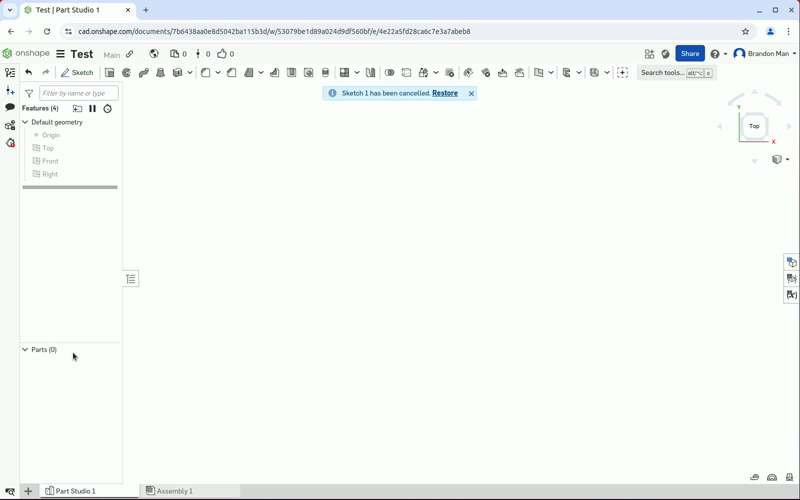
key(up)
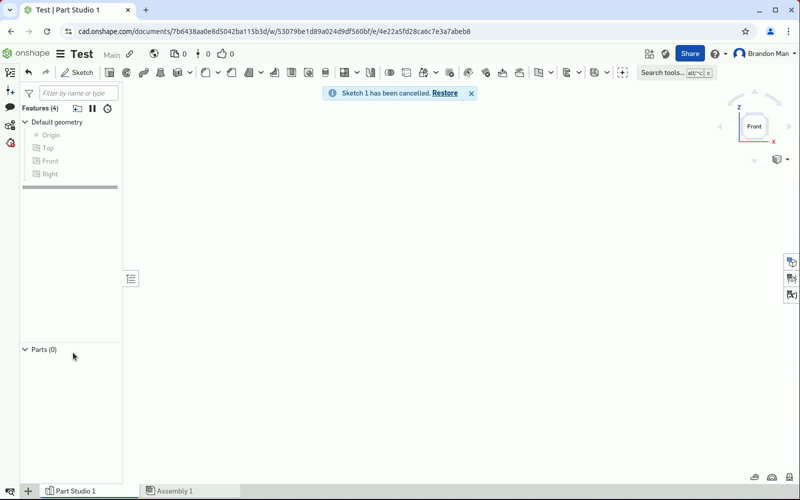
key_up(shift)
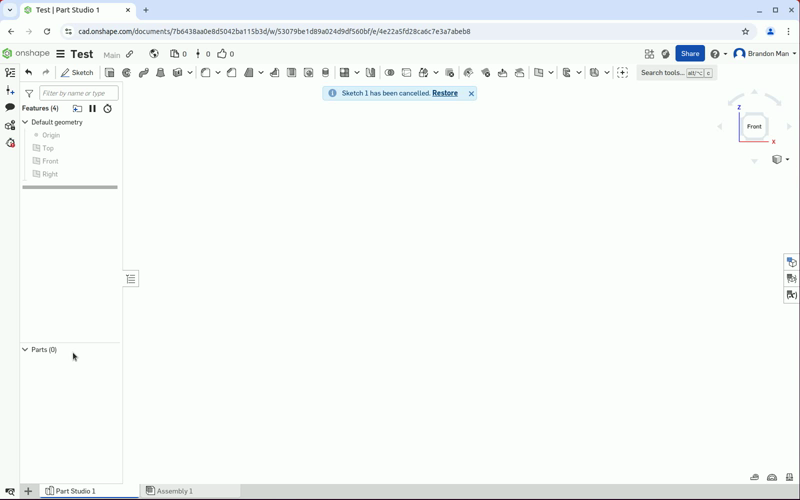
mouse_move(73, 352)
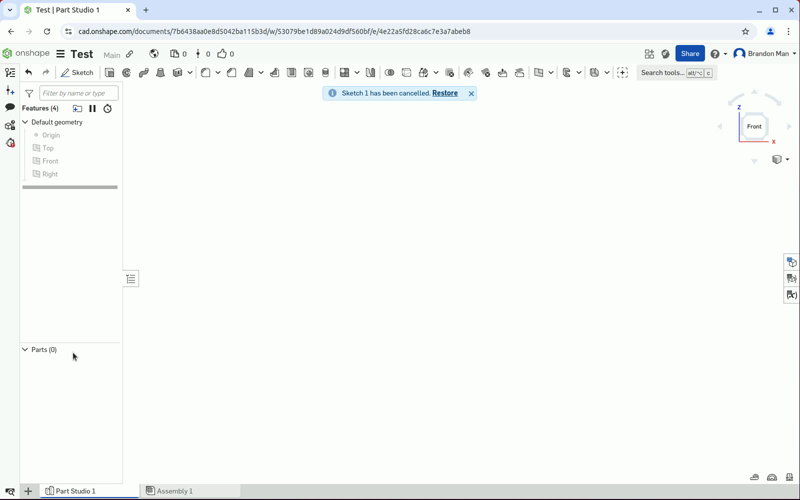
key(shift+y)
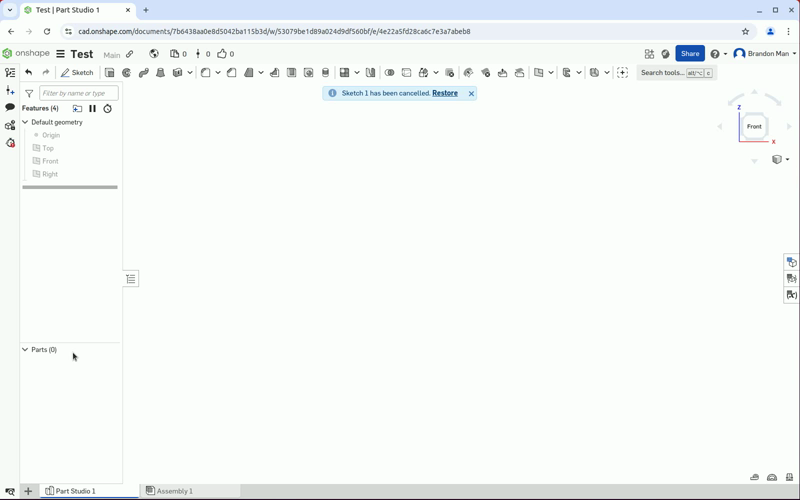
key(shift+s)
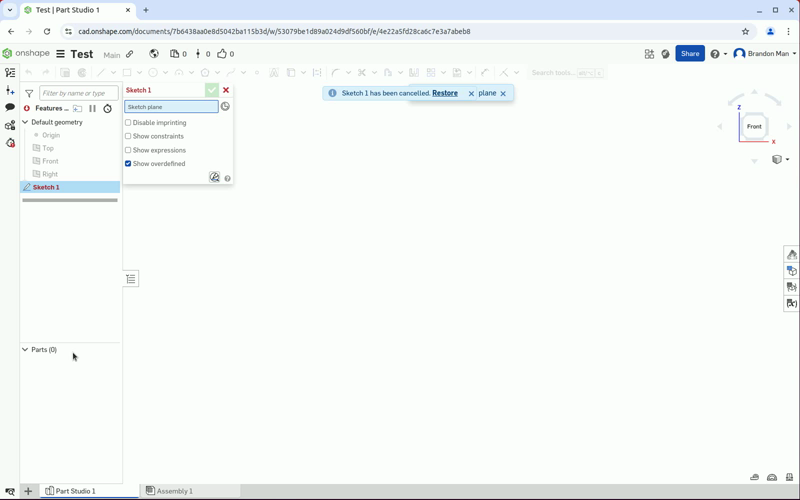
mouse_move(73, 163)
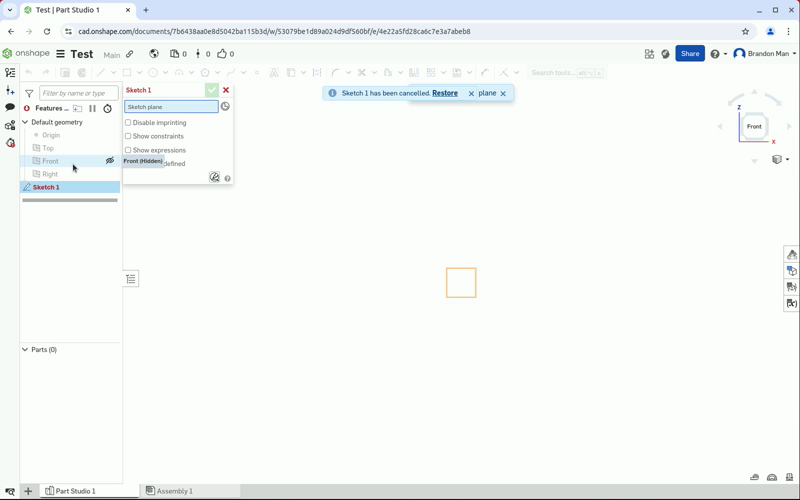
click(73, 163)
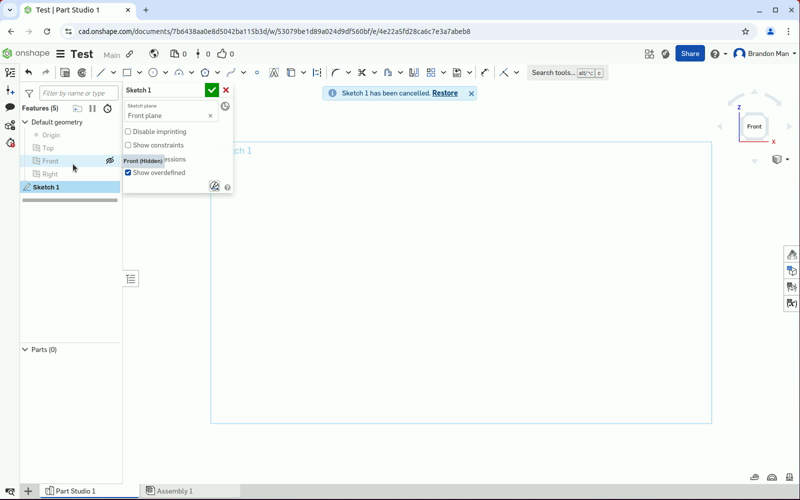
mouse_move(73, 352)
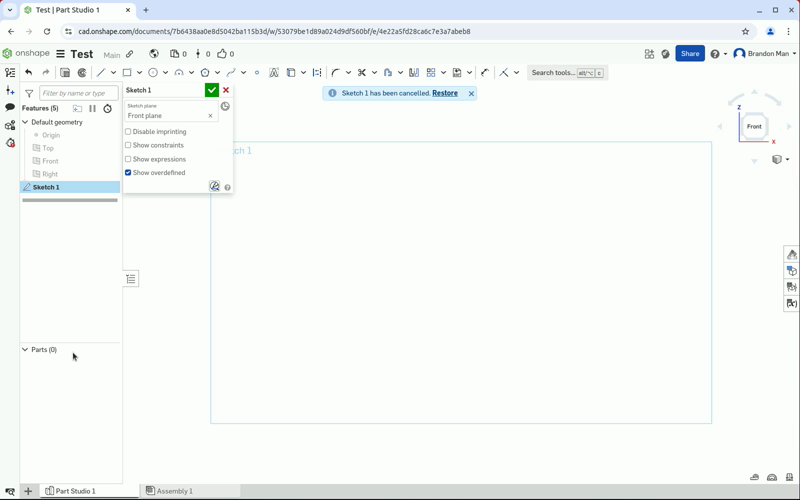
key(y)
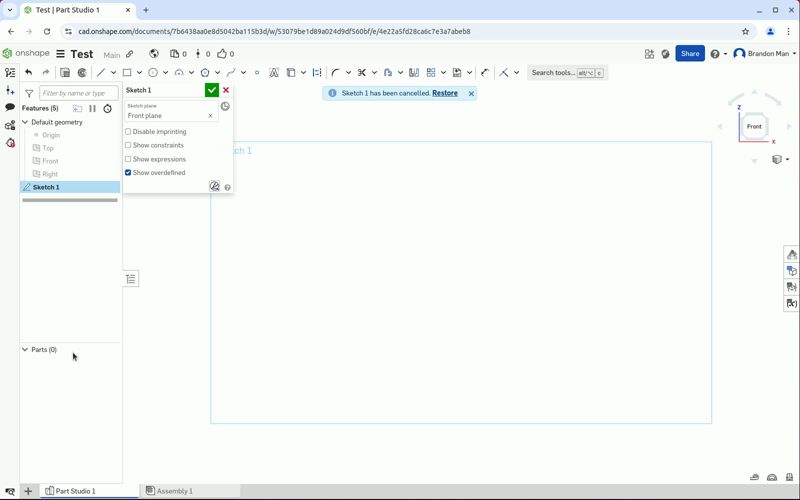
key(l)
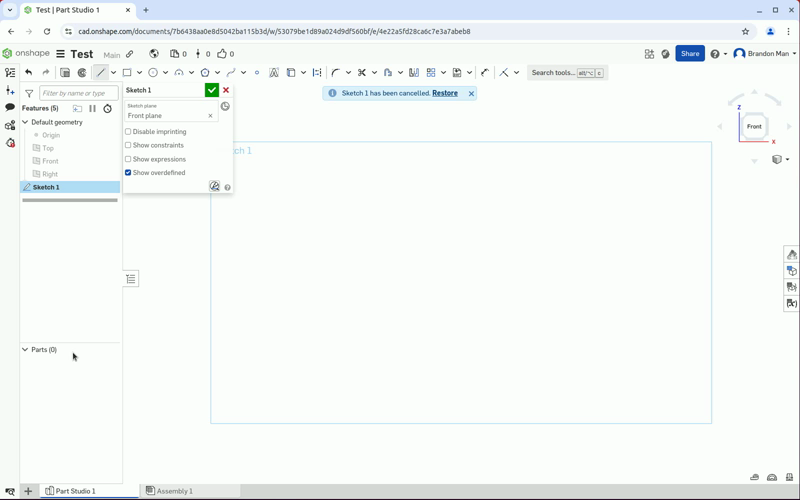
key_down(shift)
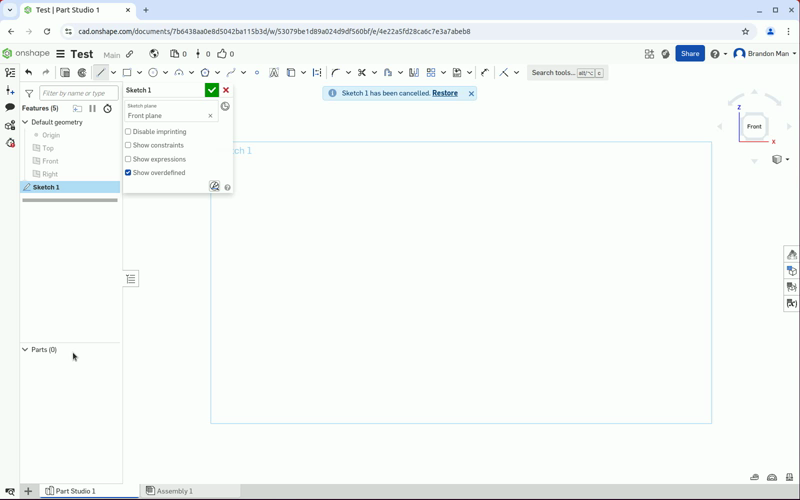
mouse_move(348, 293)
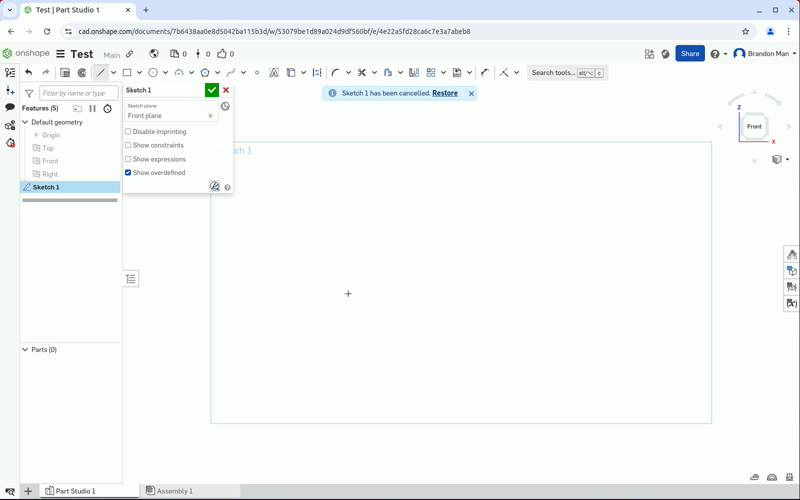
click(348, 293)
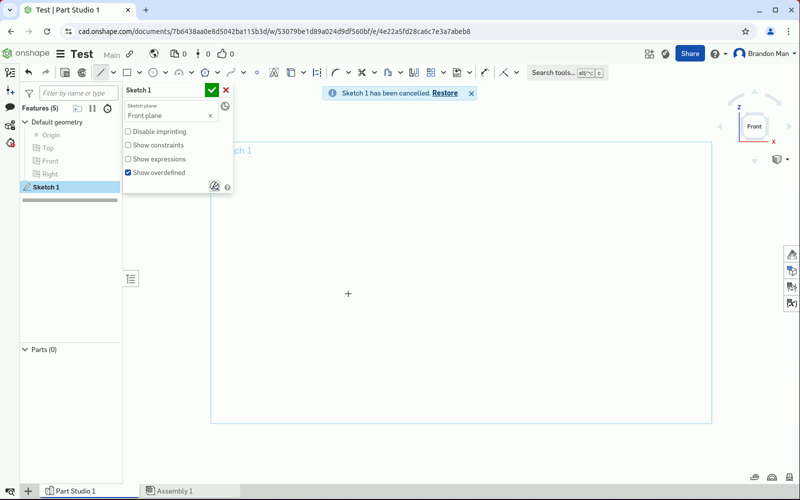
key_up(shift)
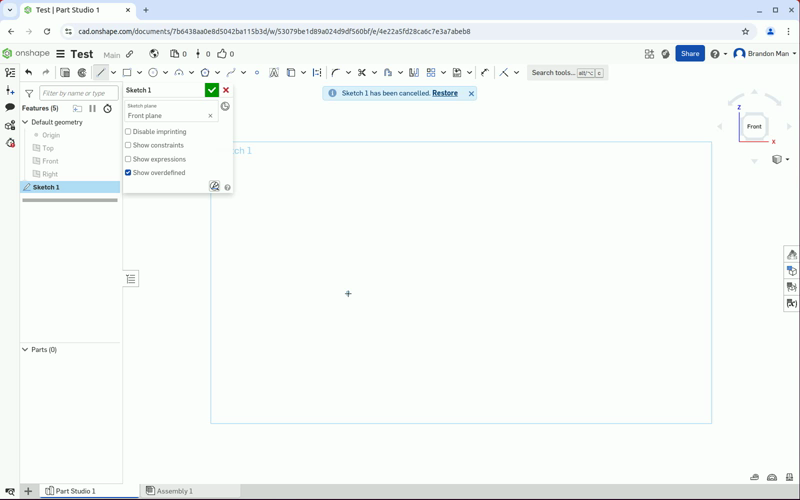
key_down(shift)
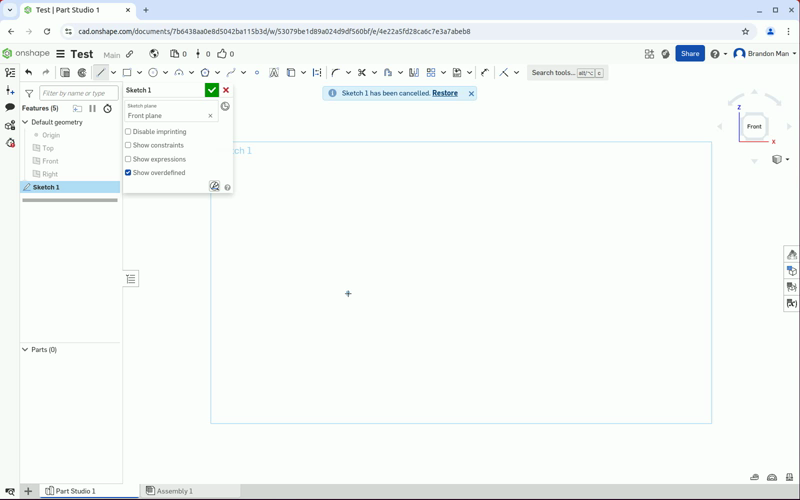
mouse_move(572, 293)
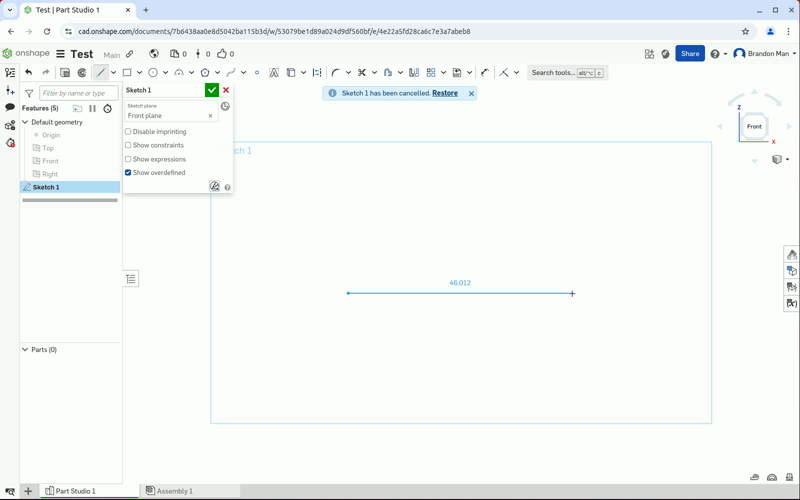
click(572, 293)
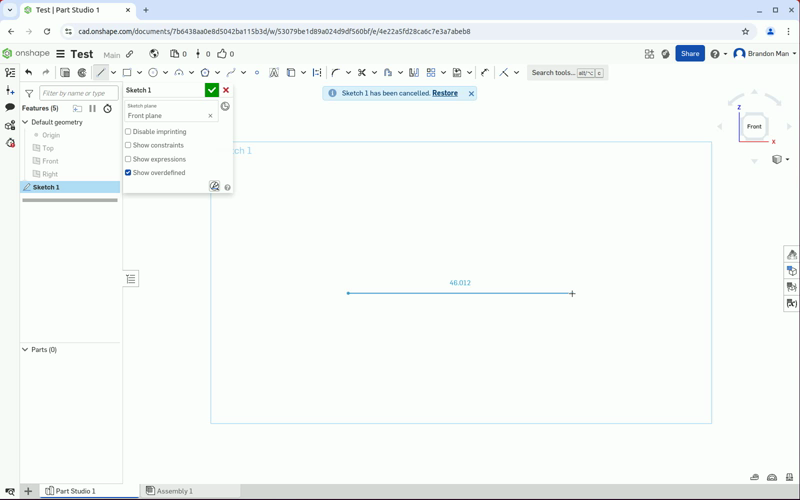
key_up(shift)
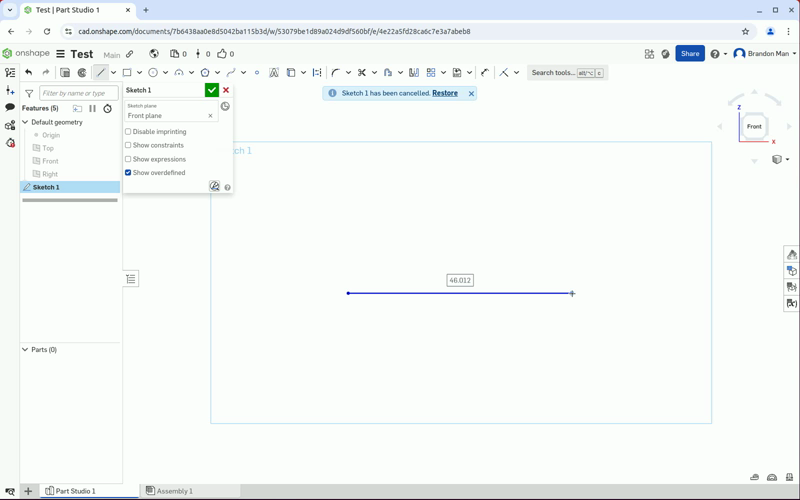
key_down(shift)
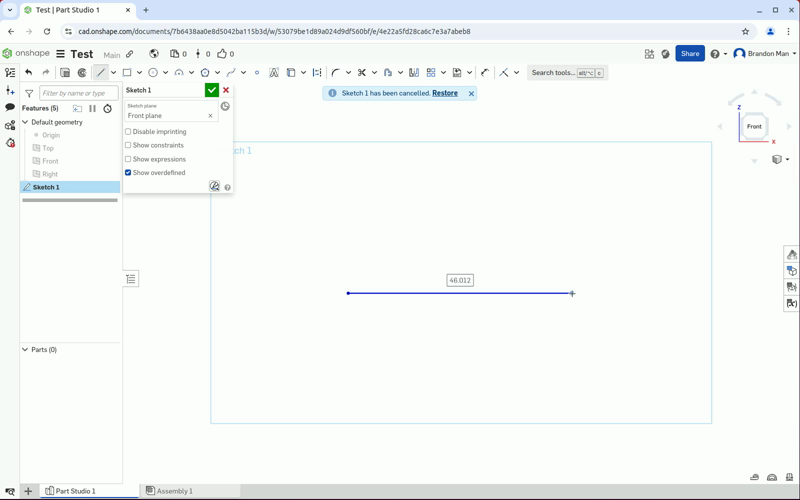
mouse_move(589, 293)
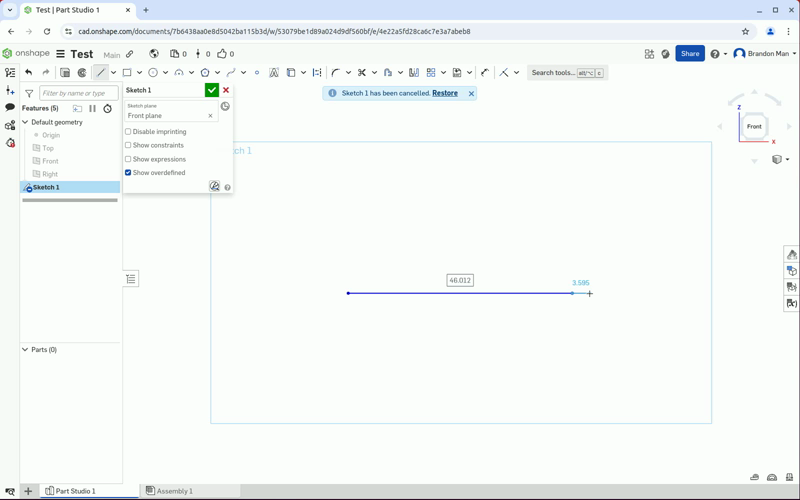
mouse_move(572, 274)
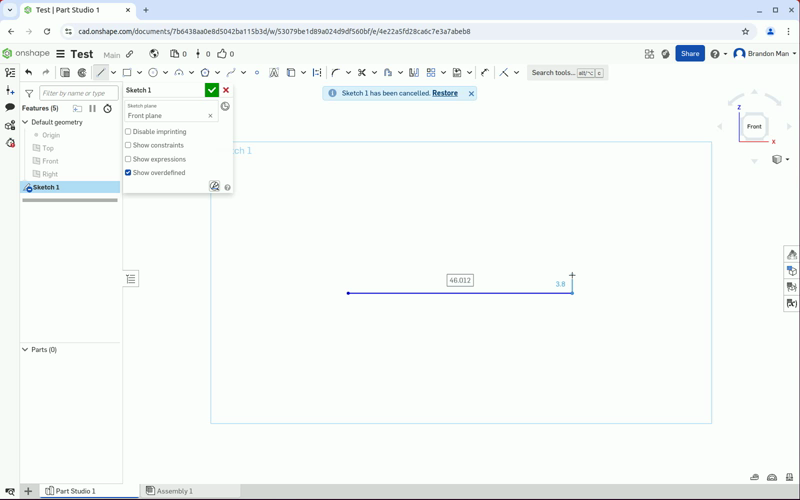
click(572, 274)
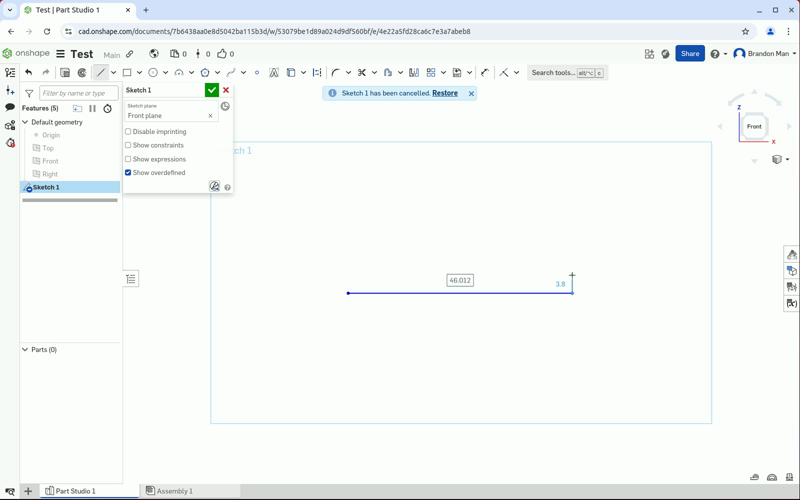
key_up(shift)
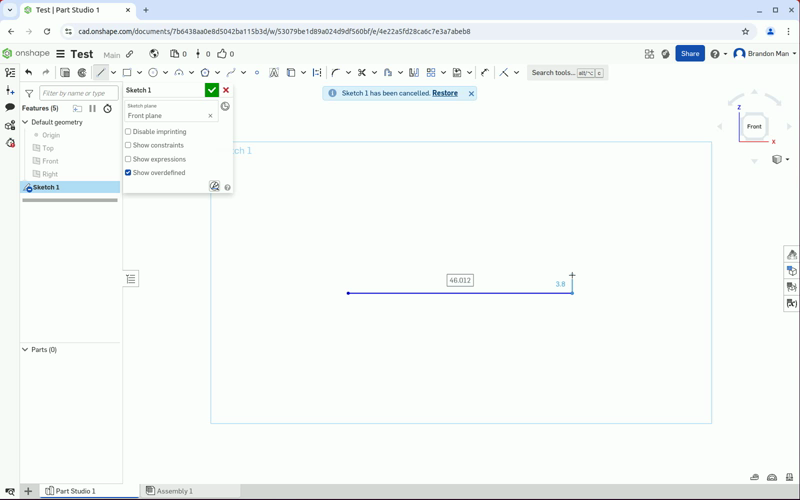
key_down(shift)
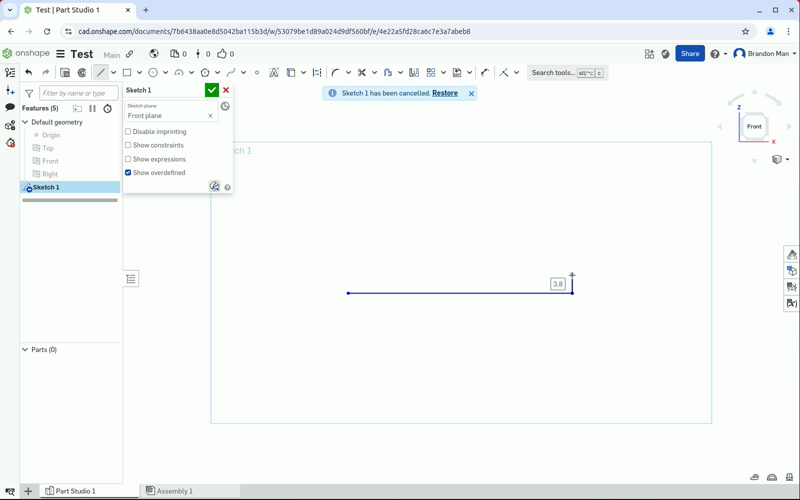
mouse_move(348, 274)
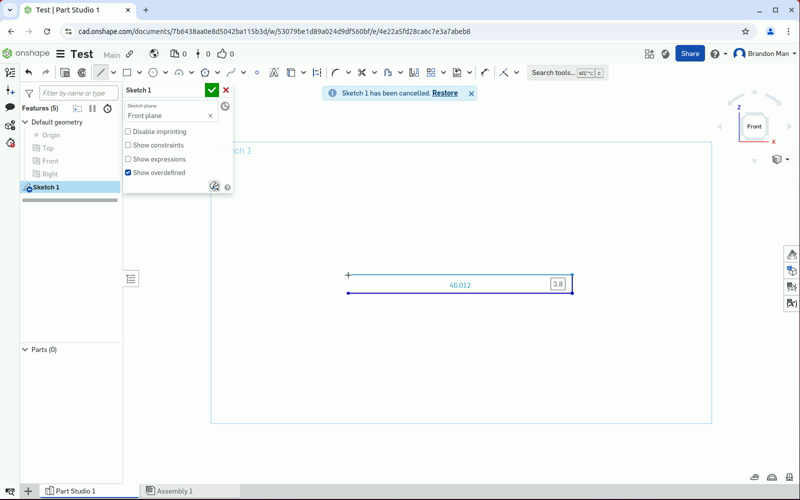
click(348, 274)
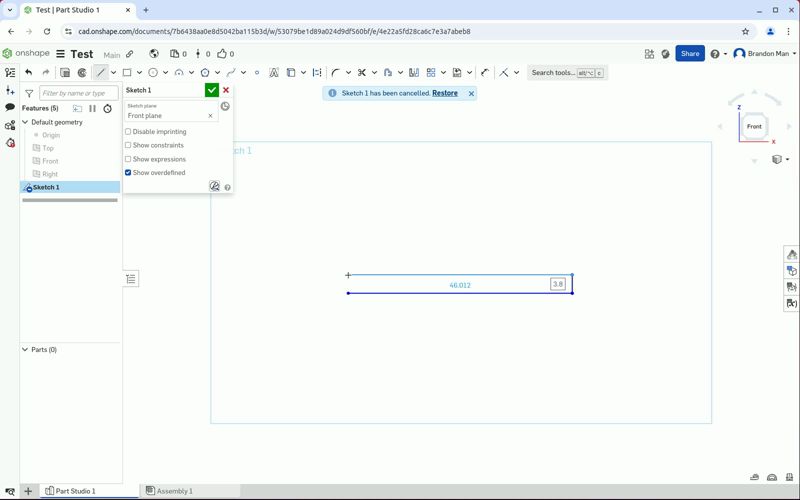
key_up(shift)
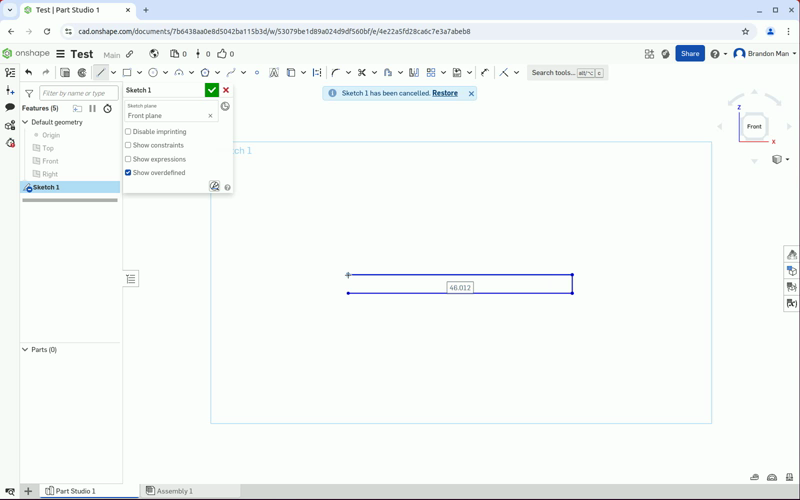
mouse_move(378, 274)
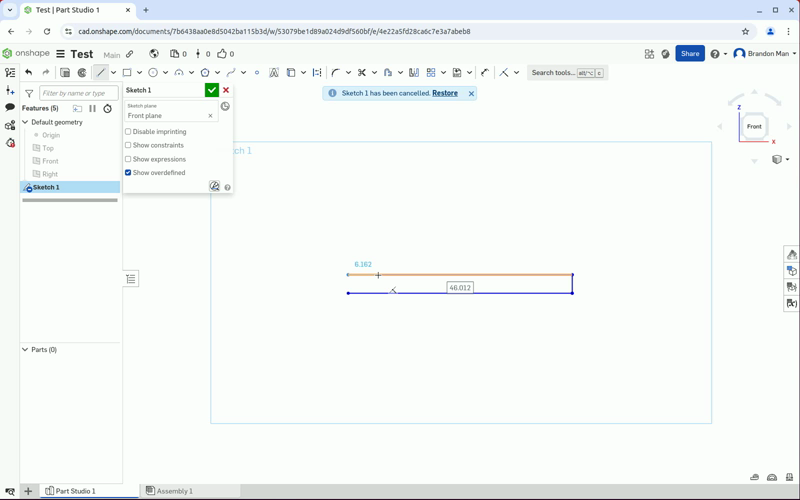
key_down(shift)
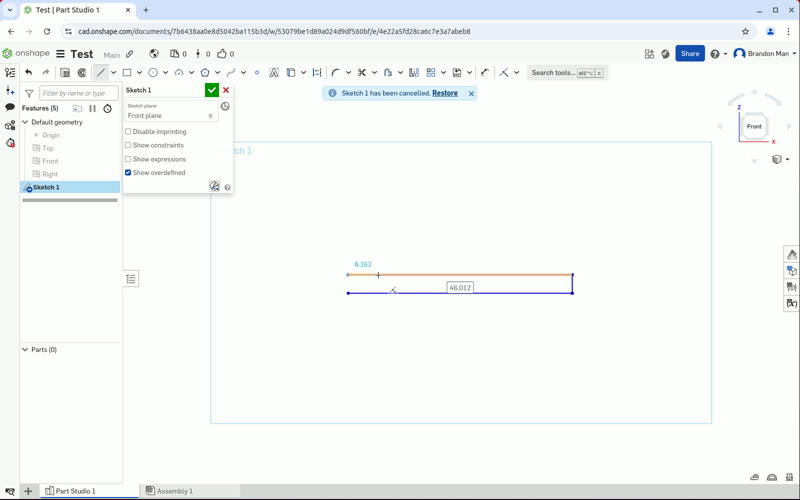
mouse_move(348, 293)
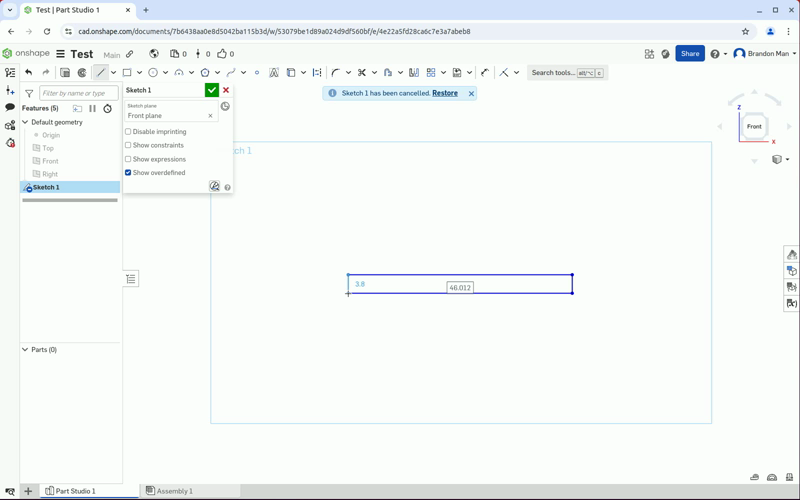
key_up(shift)
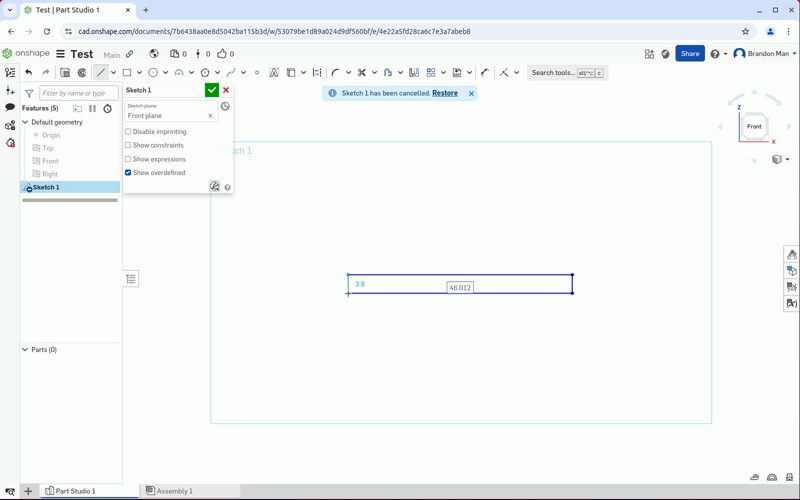
click(348, 293)
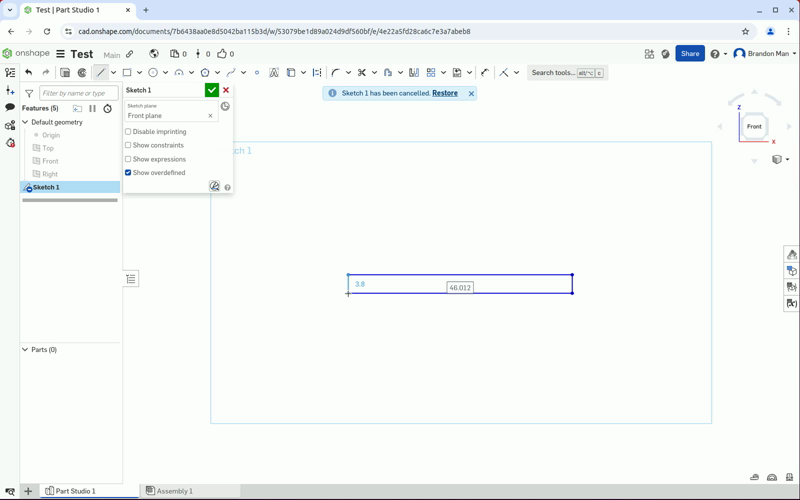
key(esc)
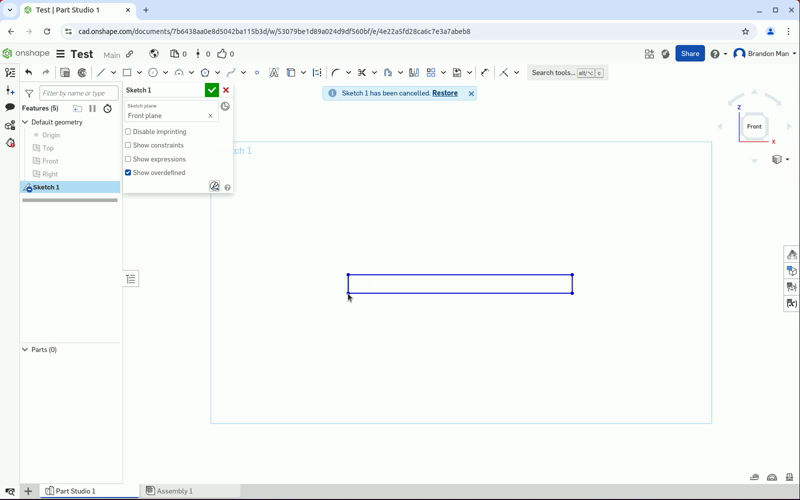
mouse_move(560, 279)
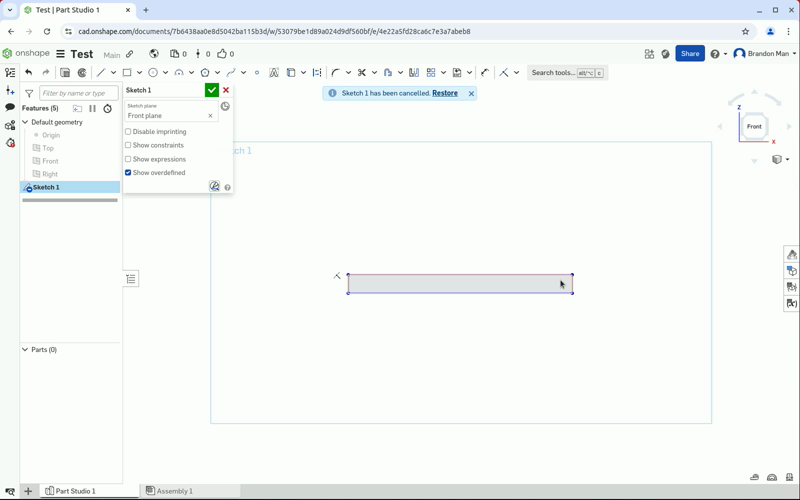
click(560, 279)
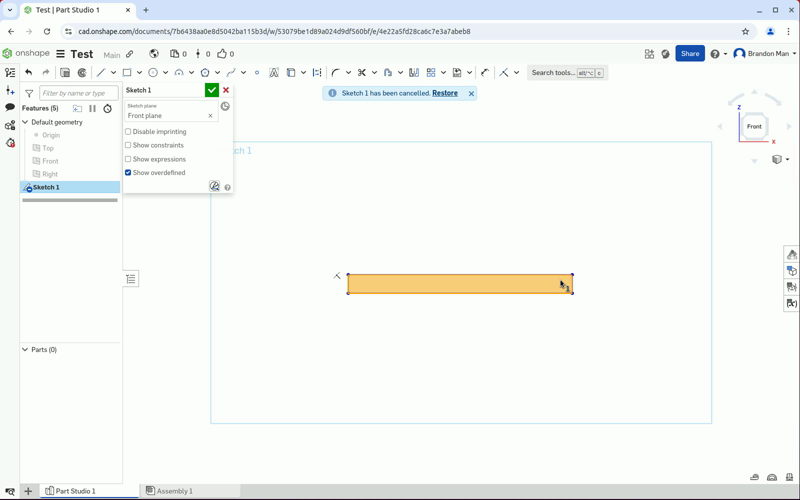
mouse_move(73, 352)
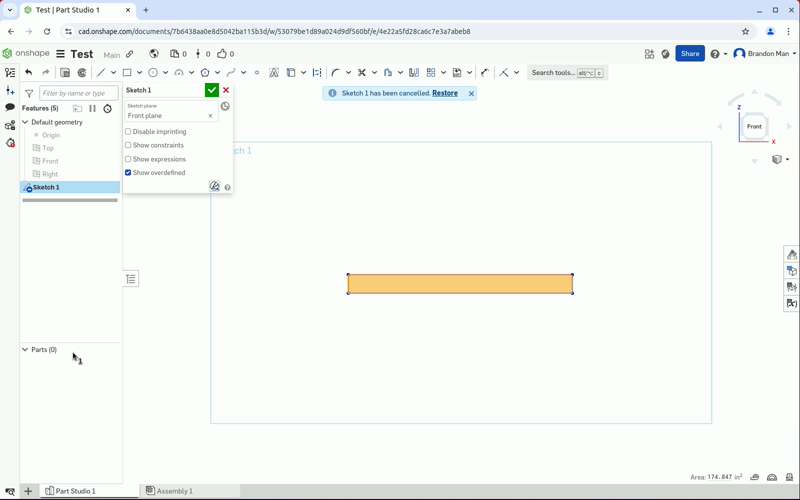
key(shift+y)
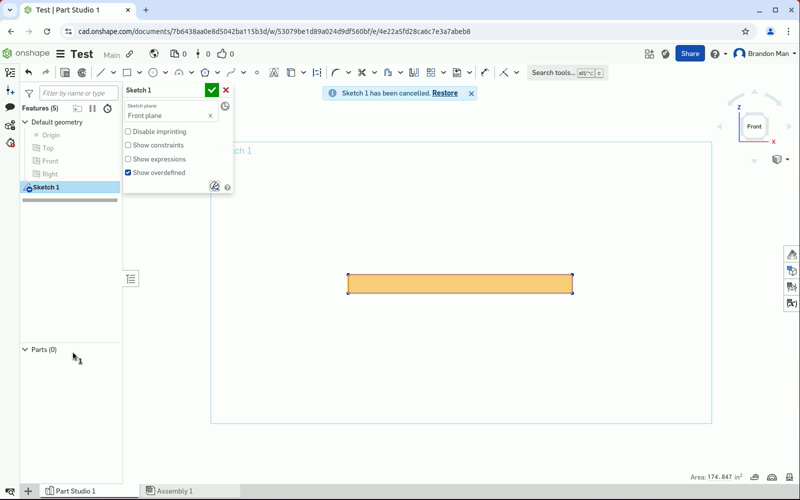
key(shift+e)
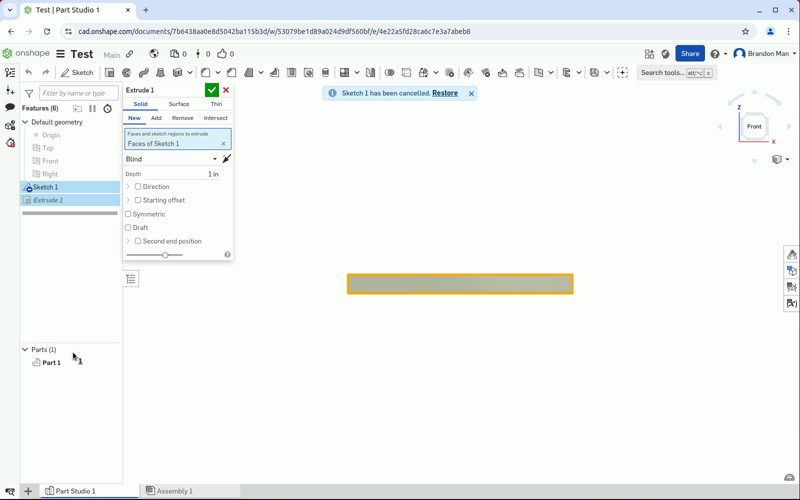
mouse_move(143, 106)
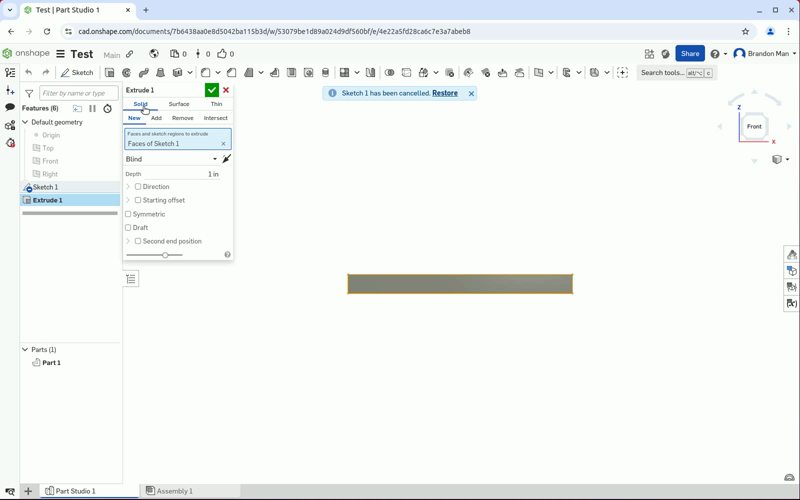
click(143, 106)
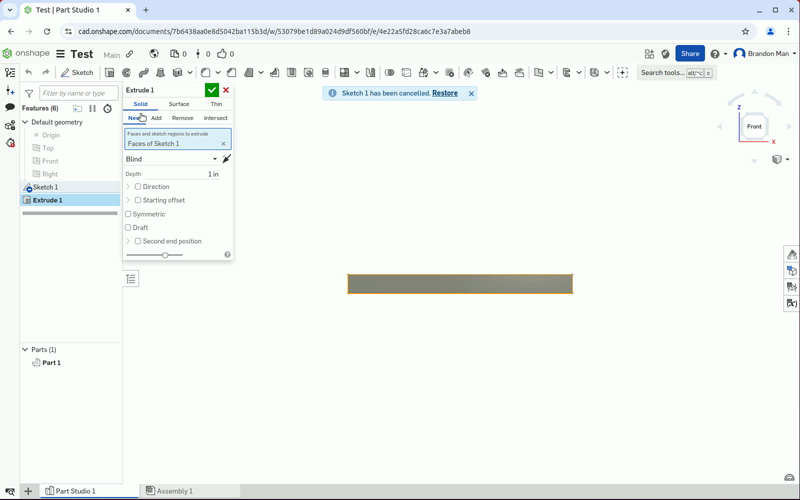
mouse_move(137, 120)
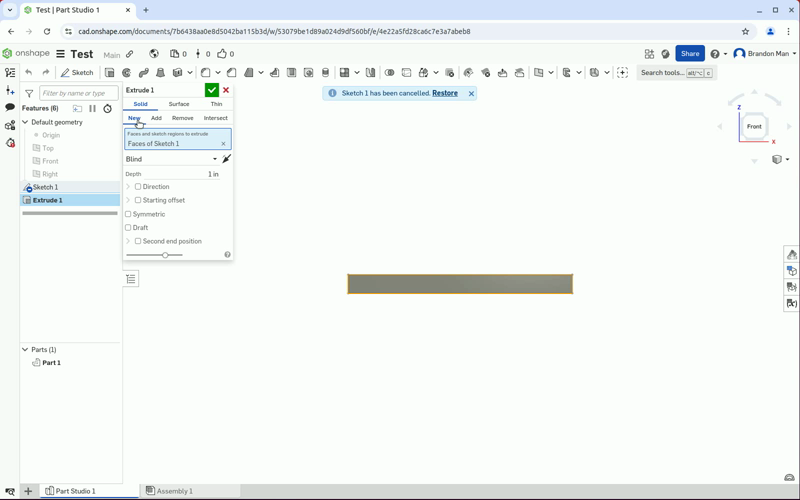
click(137, 120)
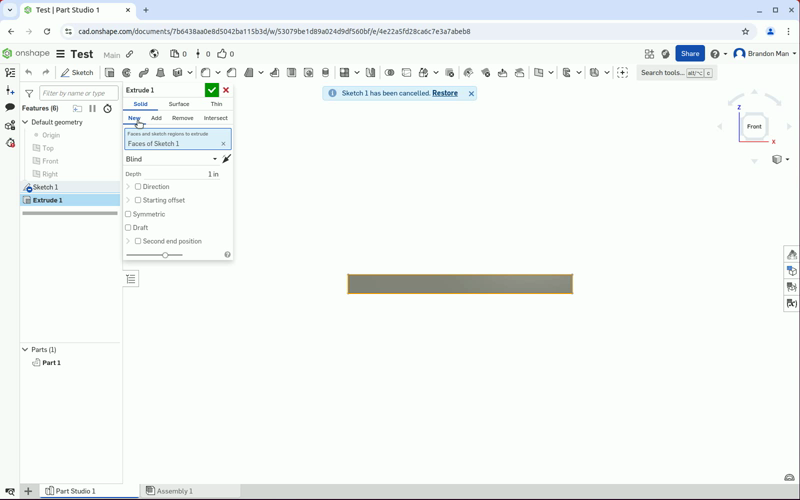
key(tab, 4)
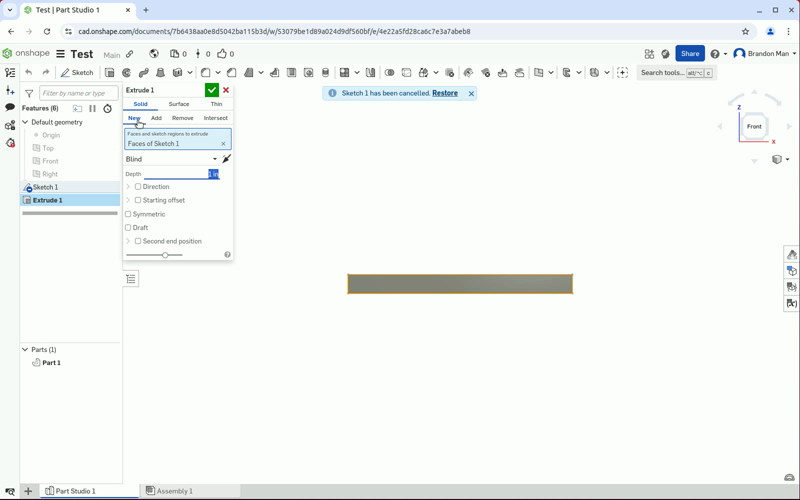
text(5.055)
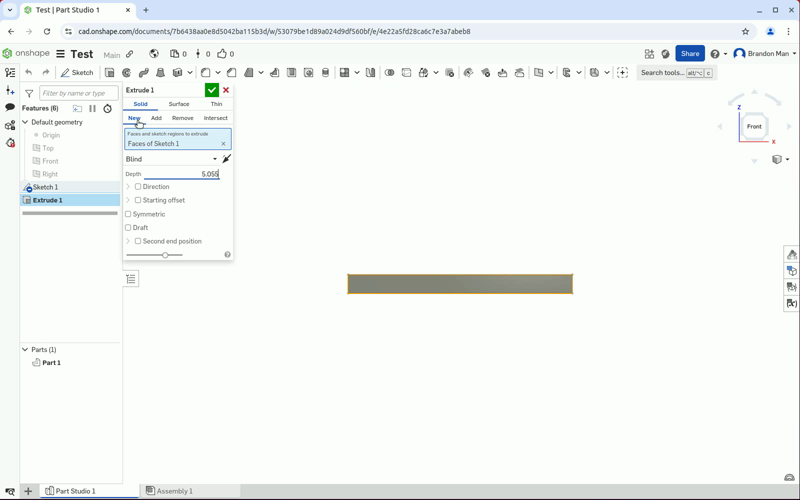
key(enter)
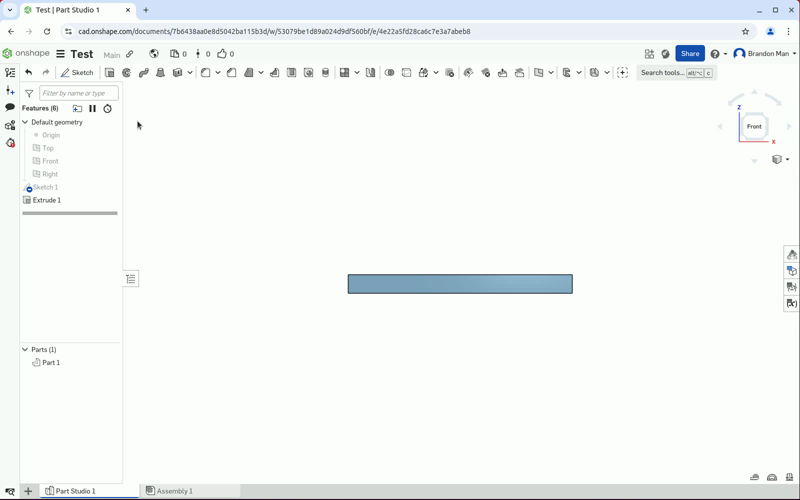
key(shift+h)
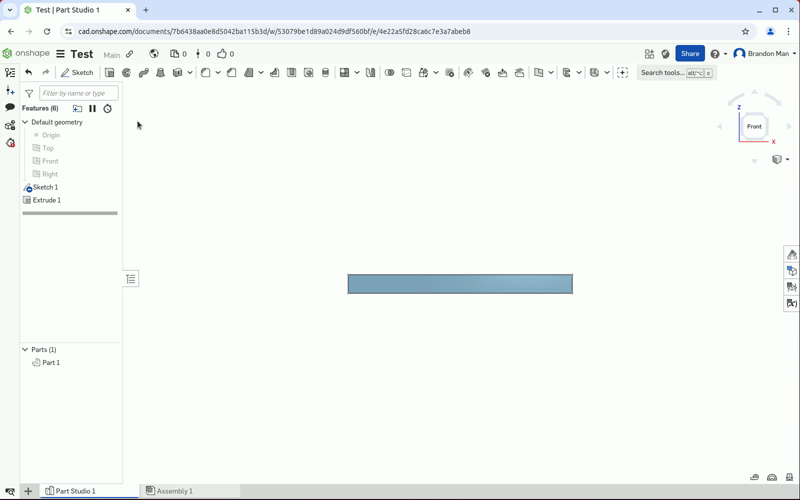
key(shift+h)
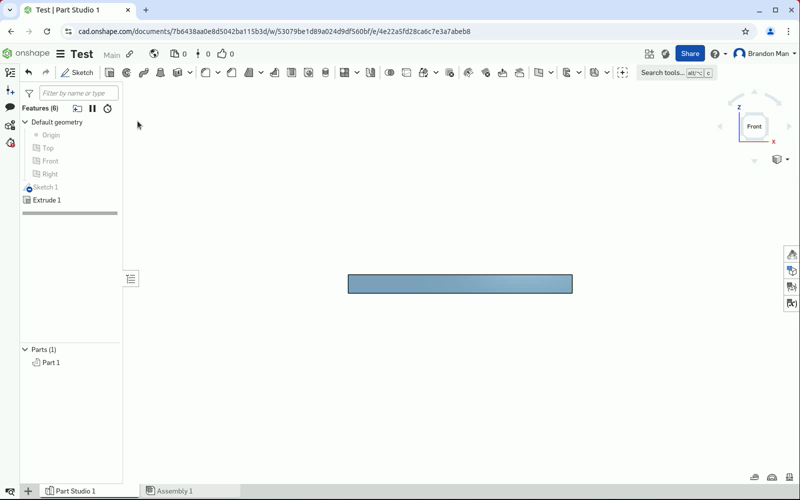
mouse_move(73, 189)
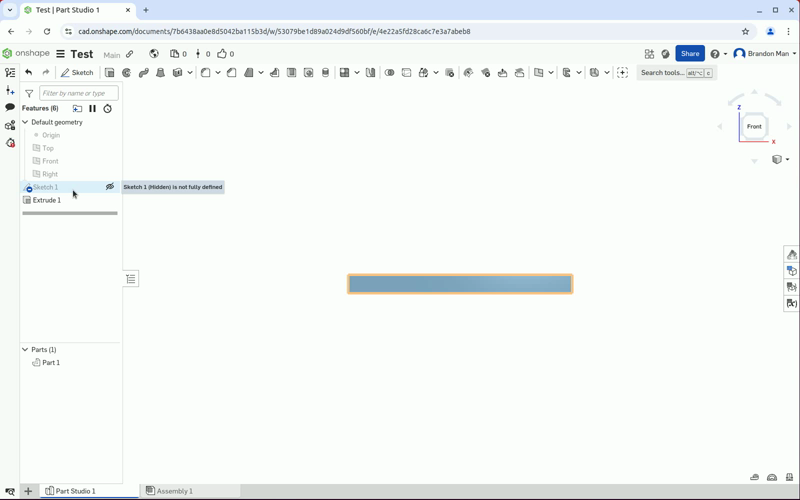
click(73, 189)
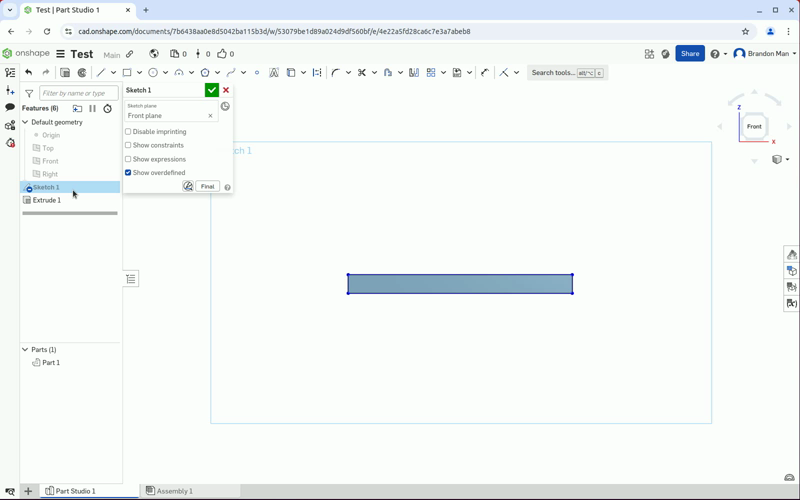
mouse_move(229, 92)
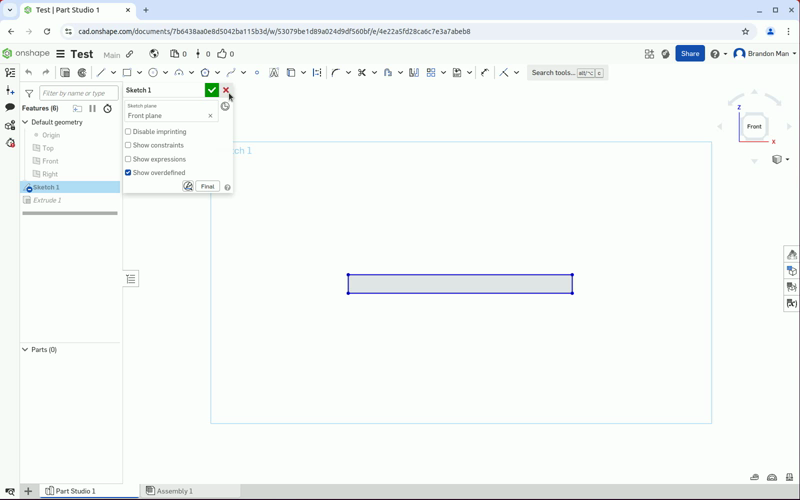
click(229, 92)
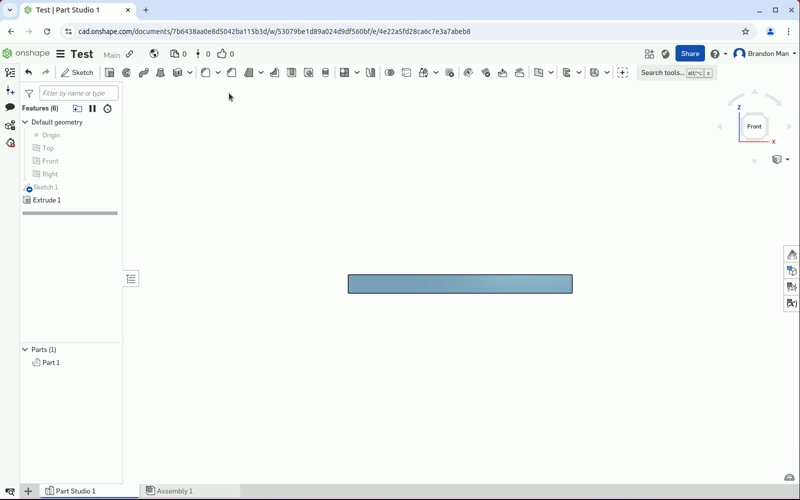
mouse_move(73, 352)
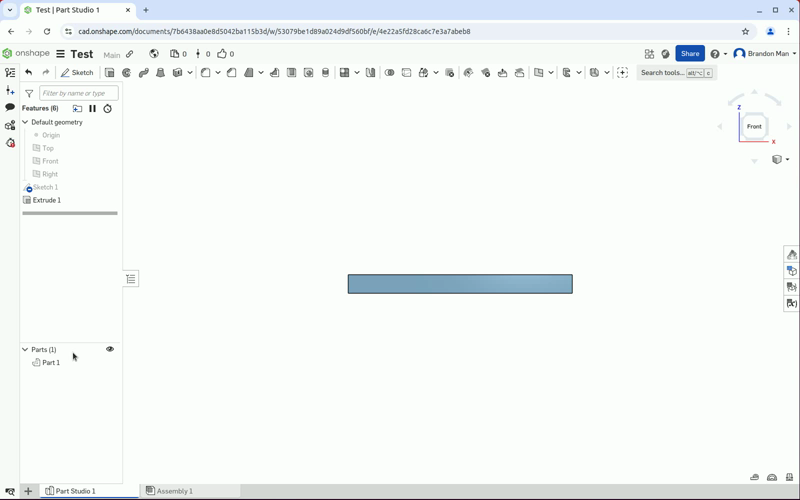
key(y)
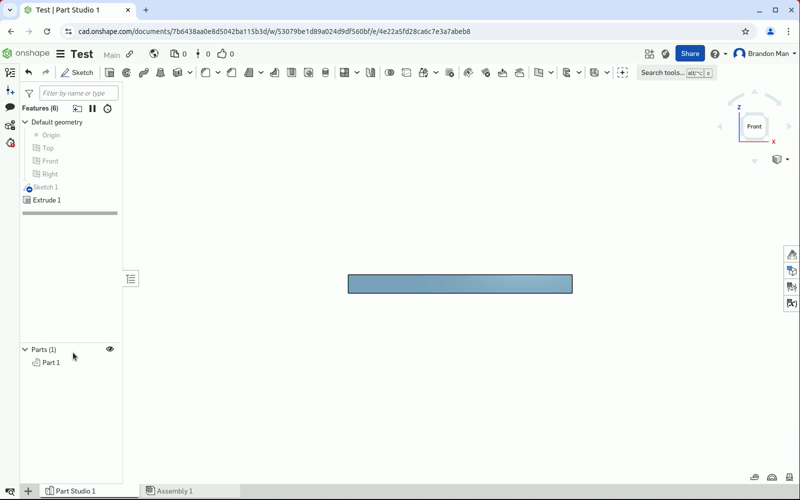
key(shift+p)
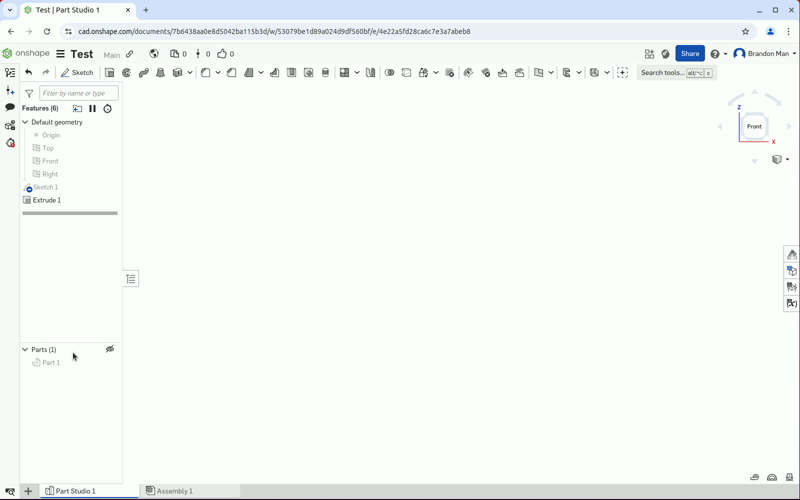
key(space)
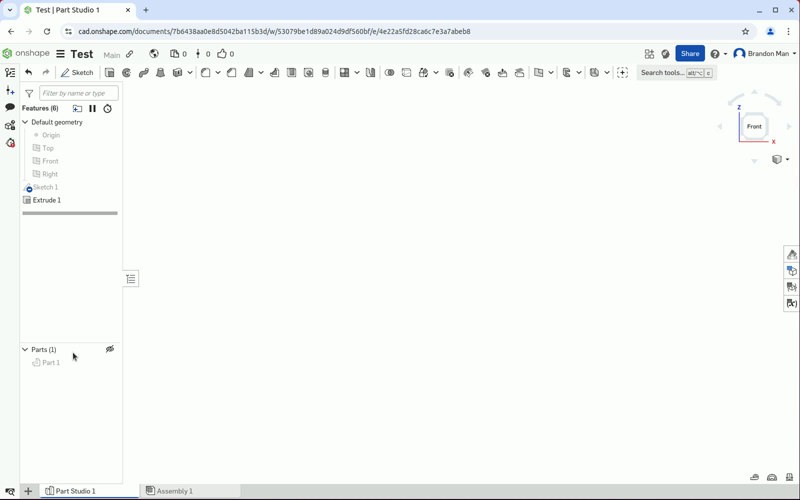
key_down(shift)
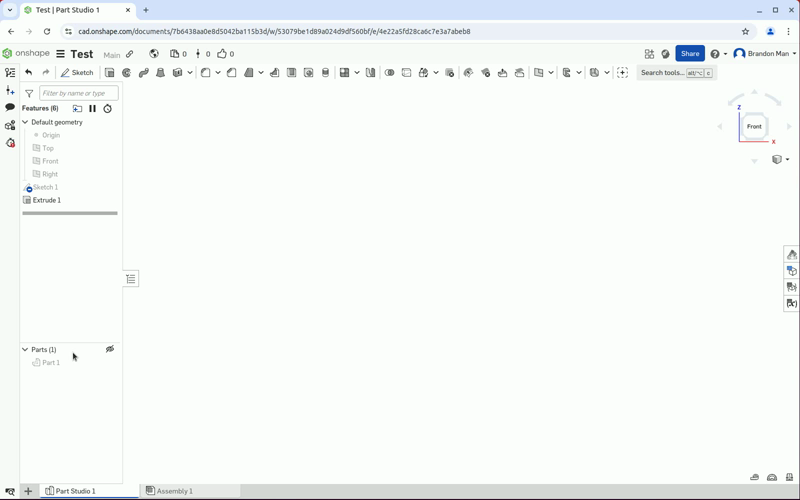
key(down)
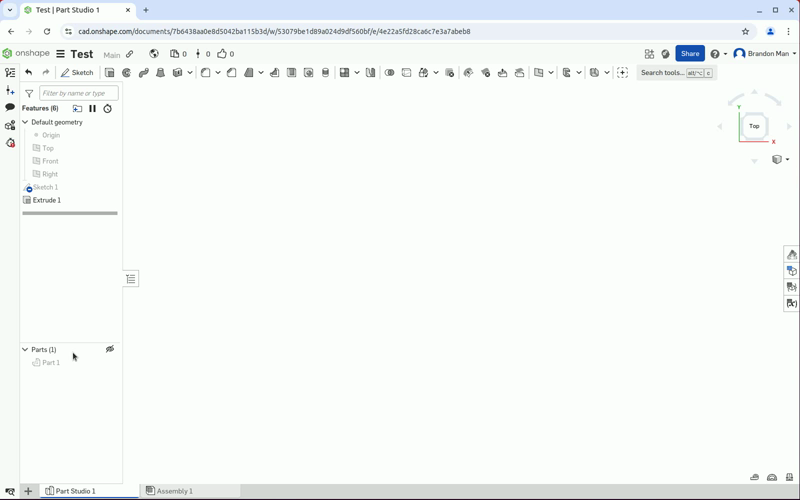
key_up(shift)
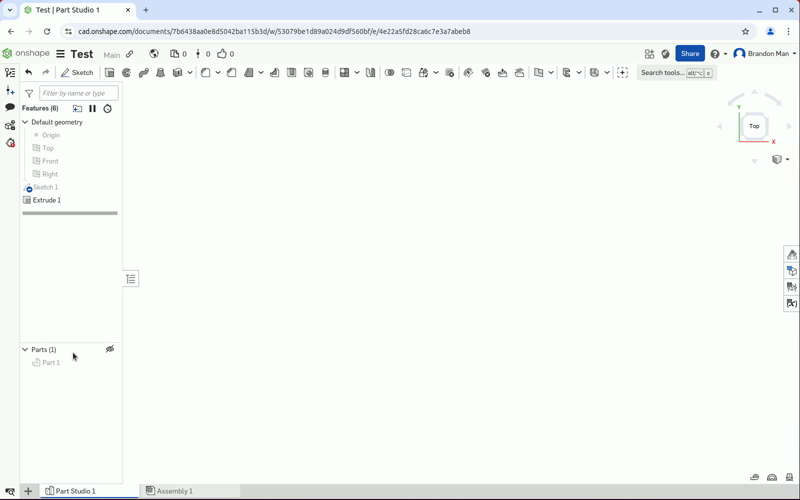
mouse_move(73, 352)
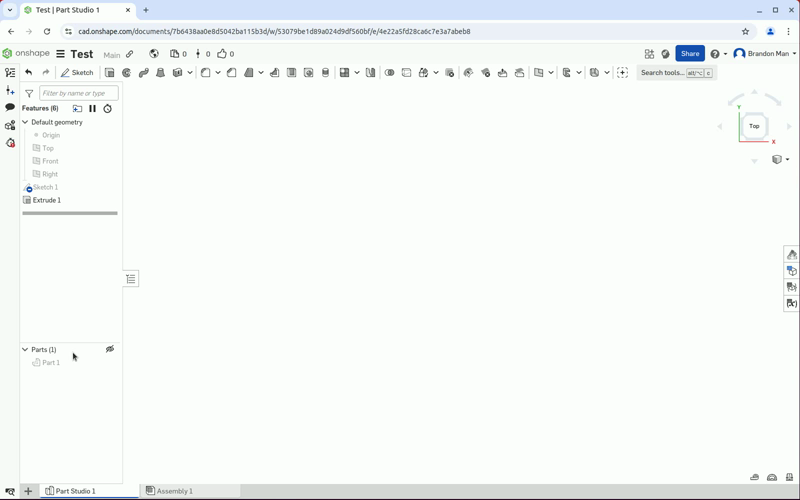
key(shift+y)
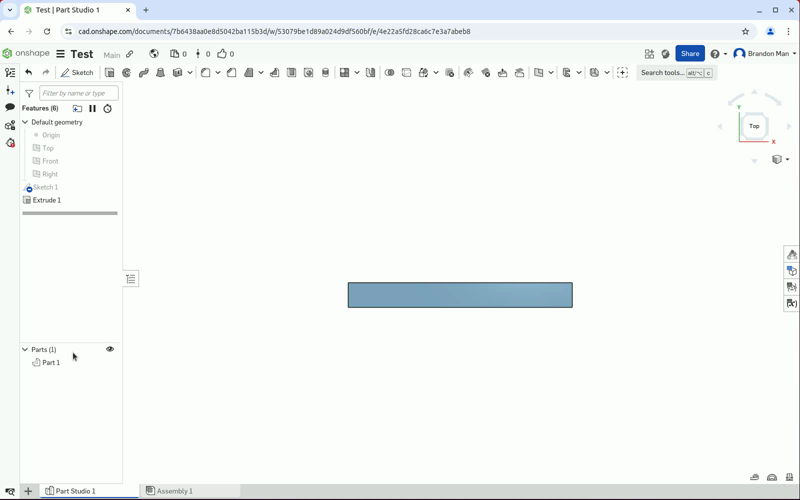
mouse_move(541, 75)
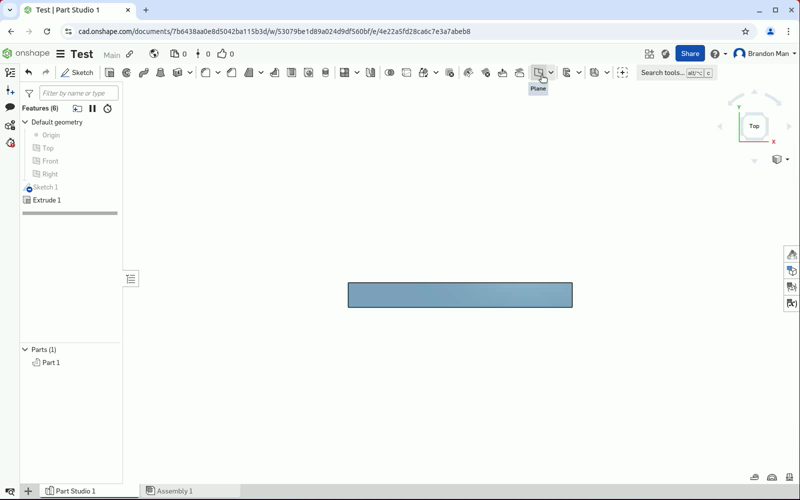
click(541, 75)
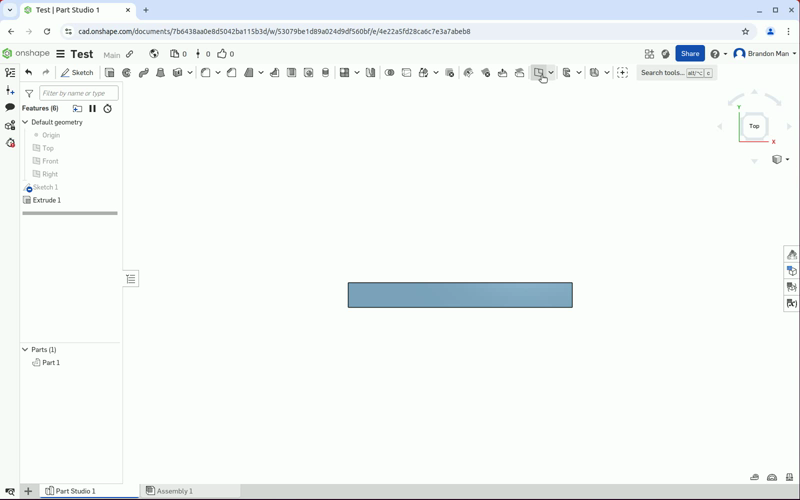
mouse_move(73, 150)
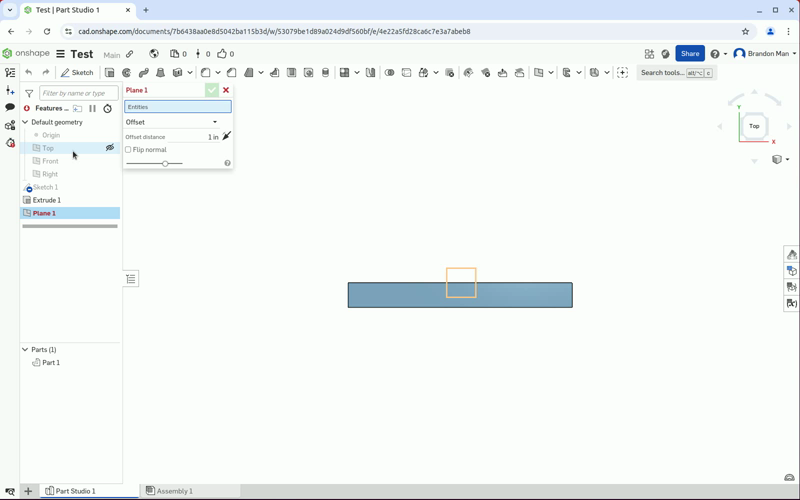
click(73, 150)
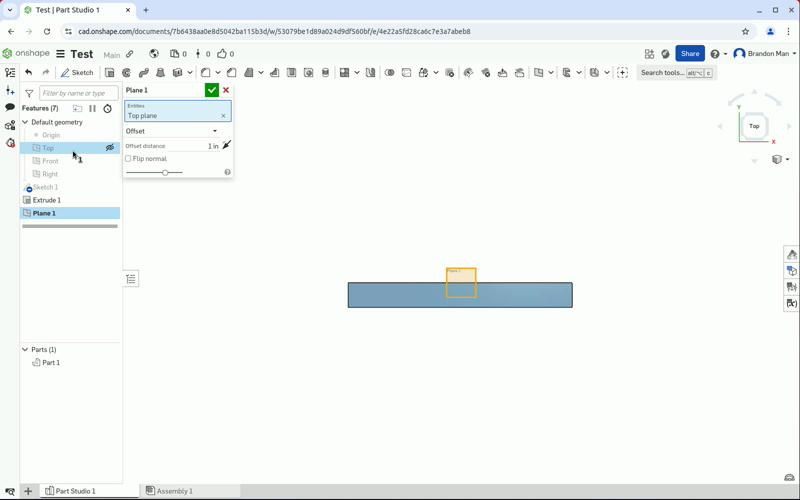
key(tab, 2)
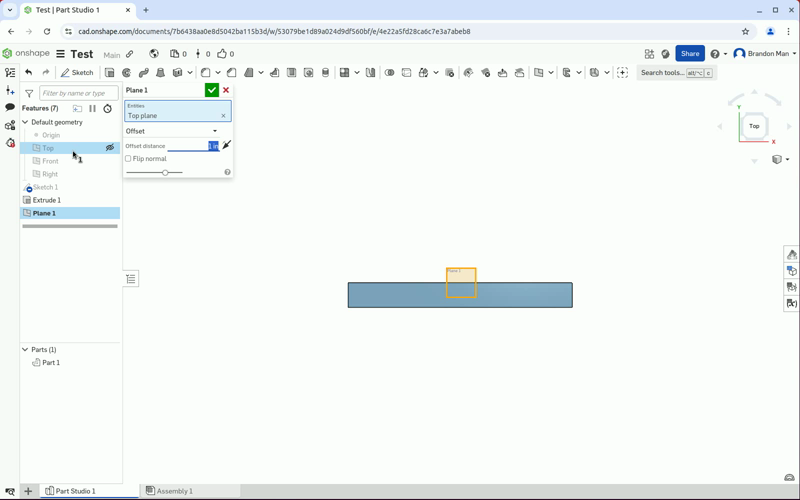
text(2.157)
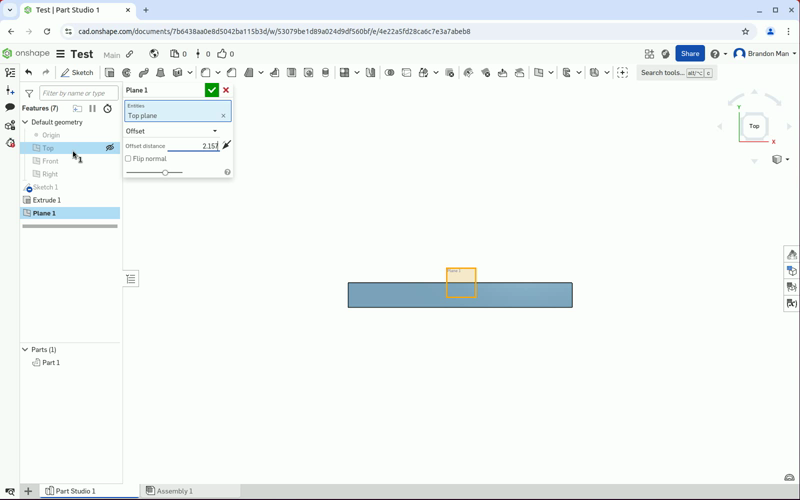
key(enter, 2)
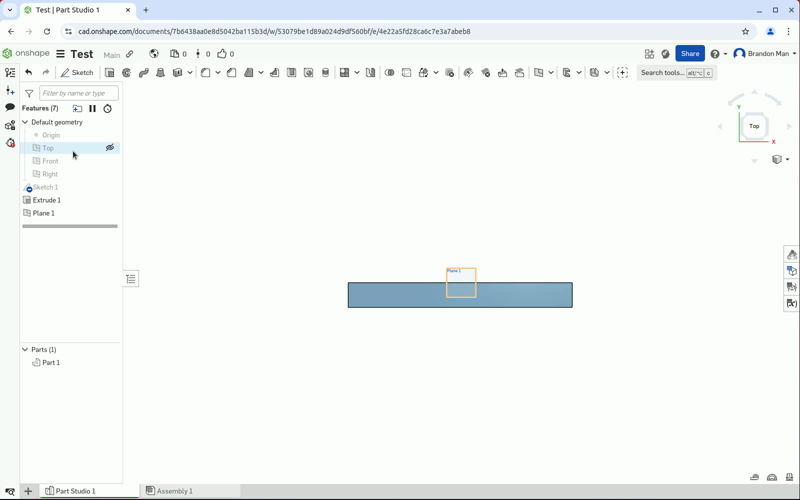
key(shift+s)
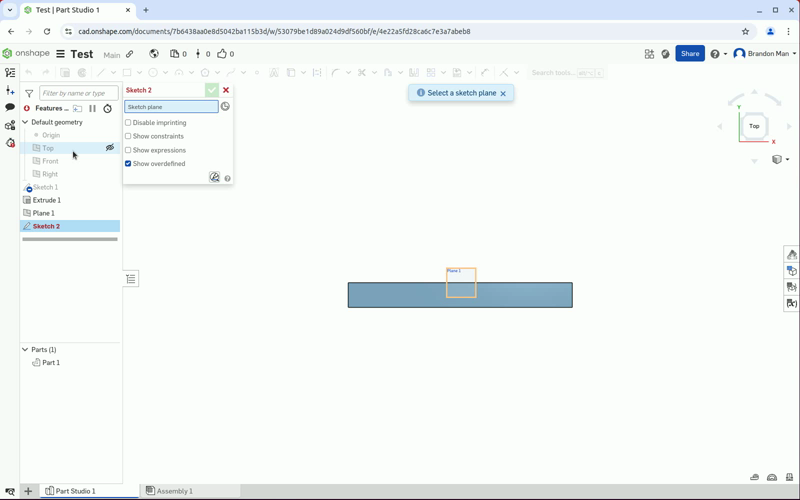
mouse_move(73, 215)
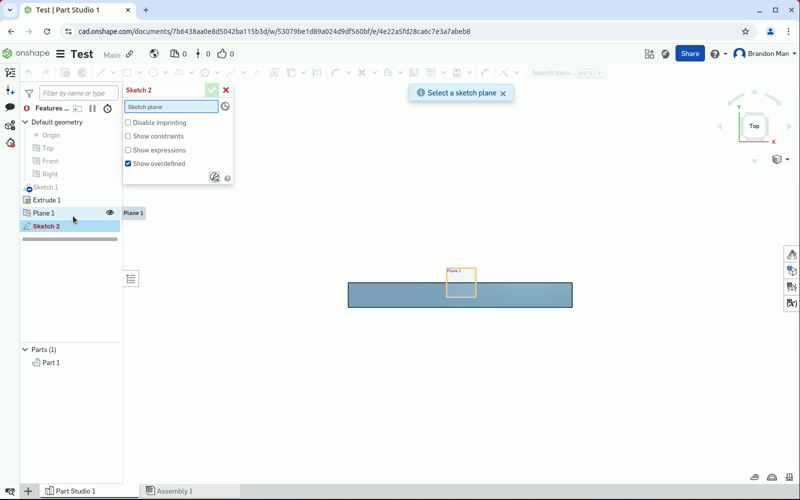
click(73, 215)
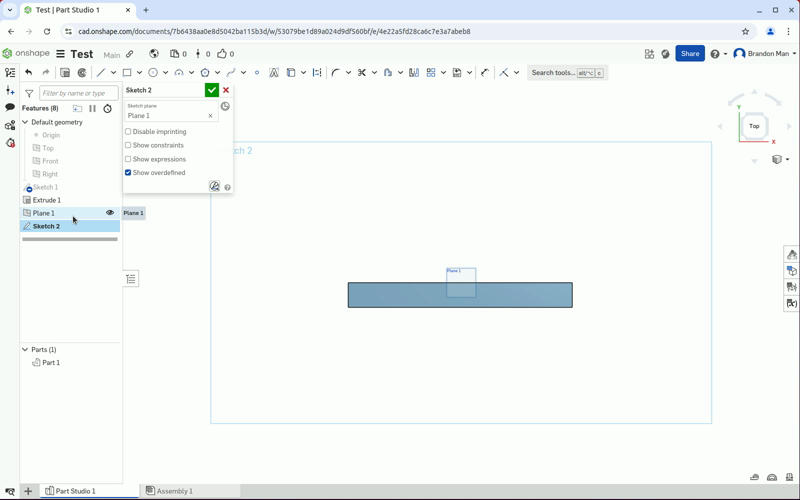
mouse_move(73, 352)
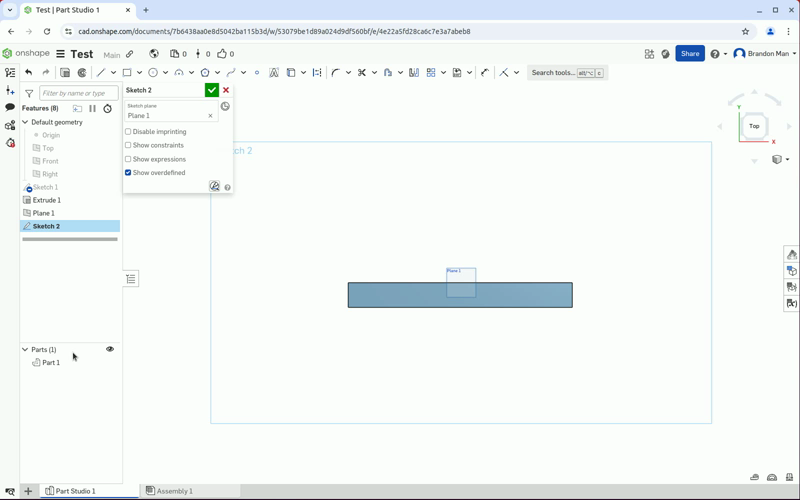
key(y)
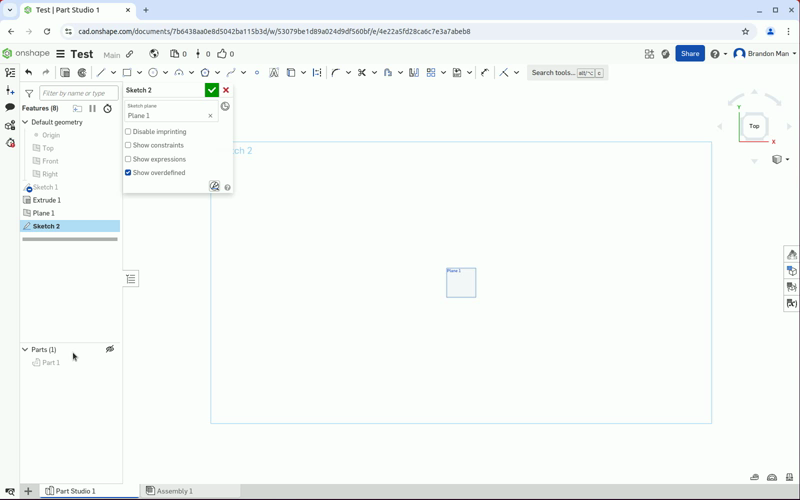
key(l)
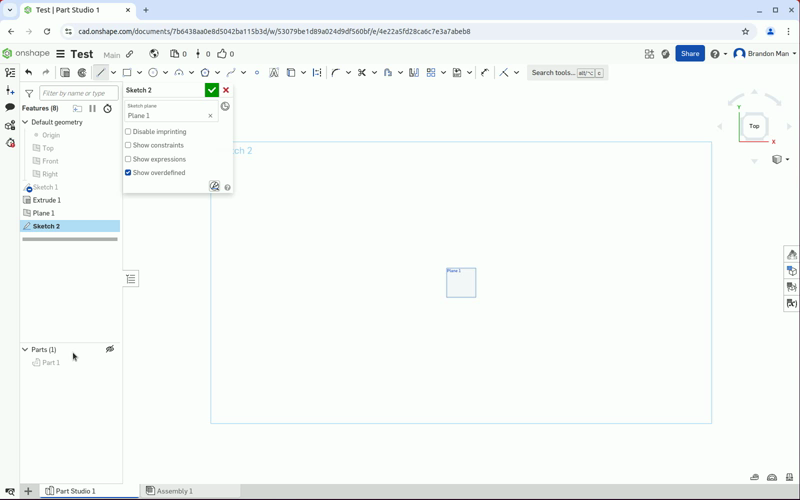
key_down(shift)
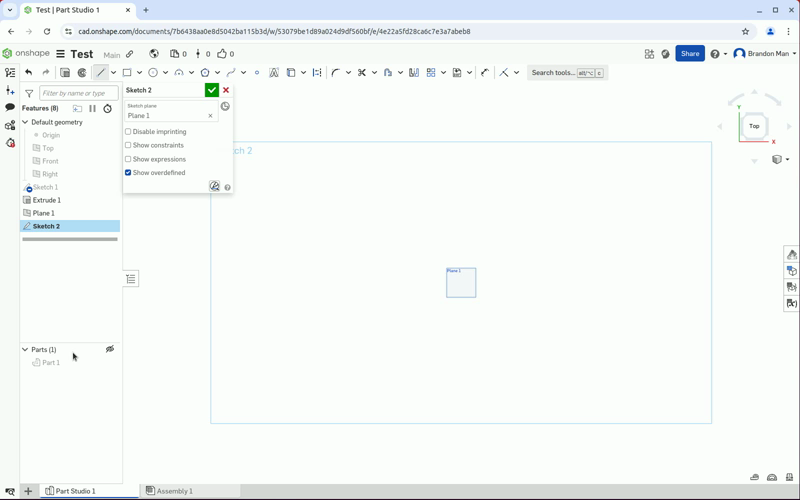
mouse_move(348, 298)
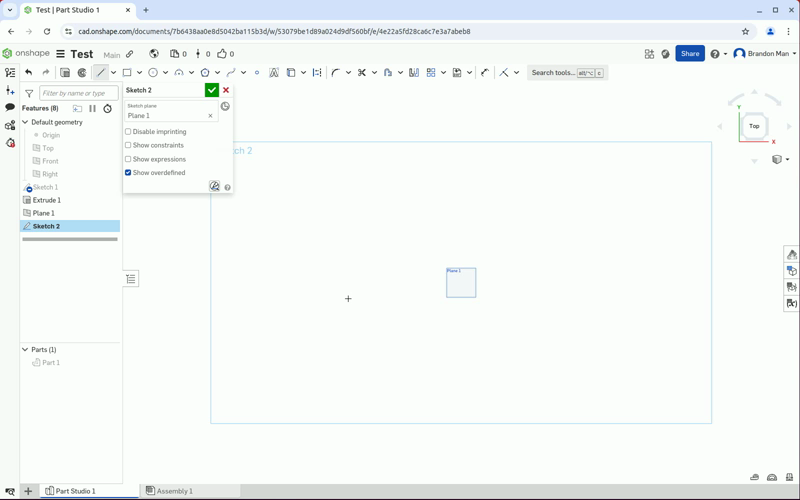
click(348, 298)
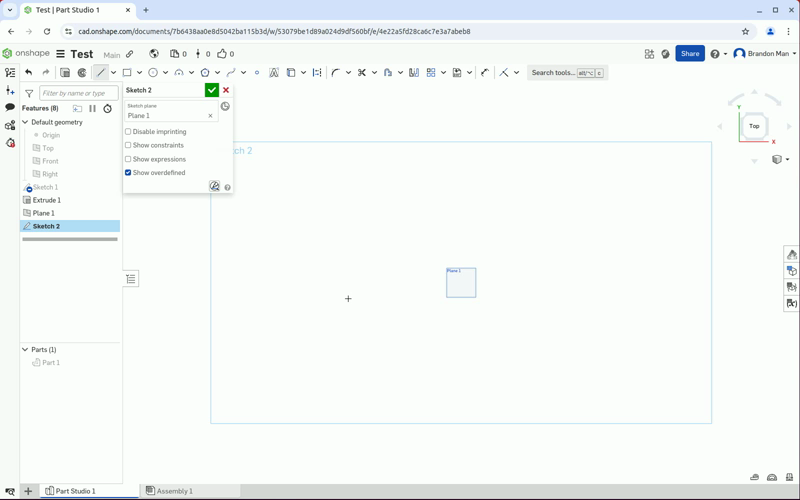
key_up(shift)
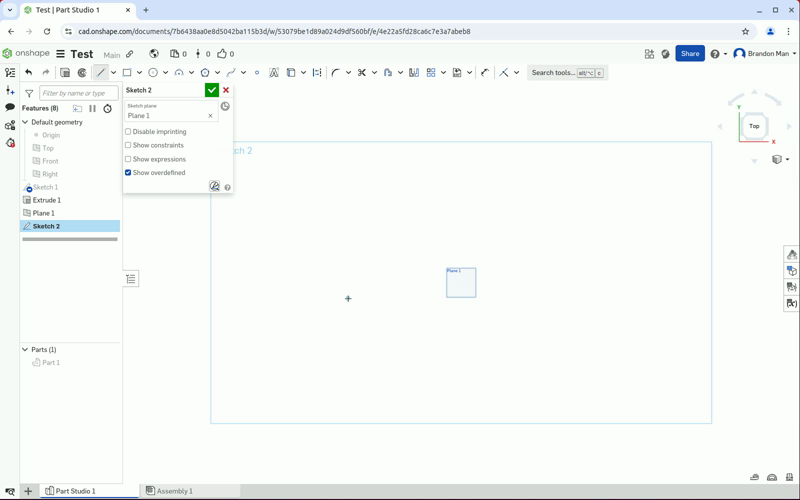
key_down(shift)
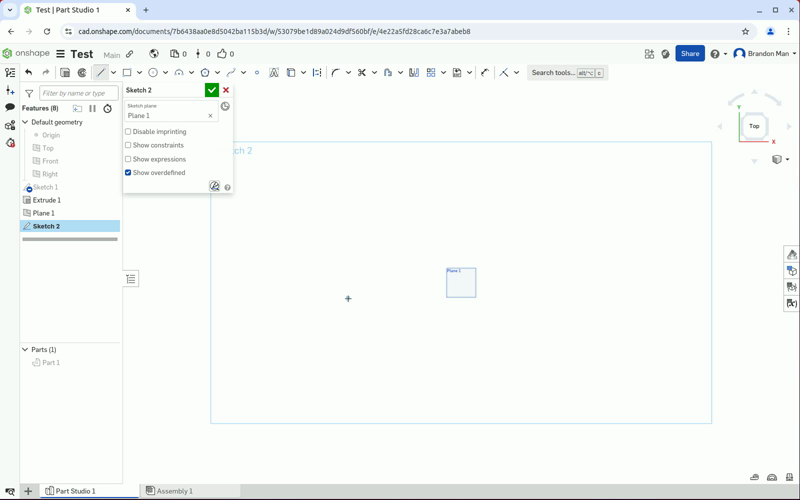
mouse_move(572, 298)
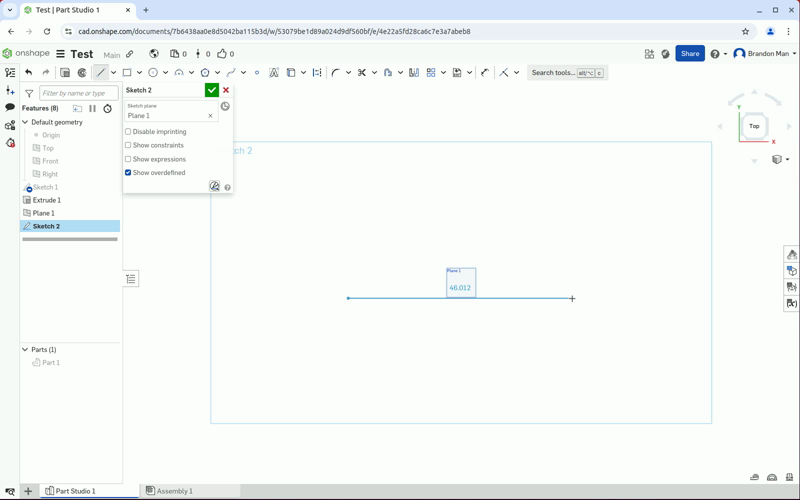
click(572, 298)
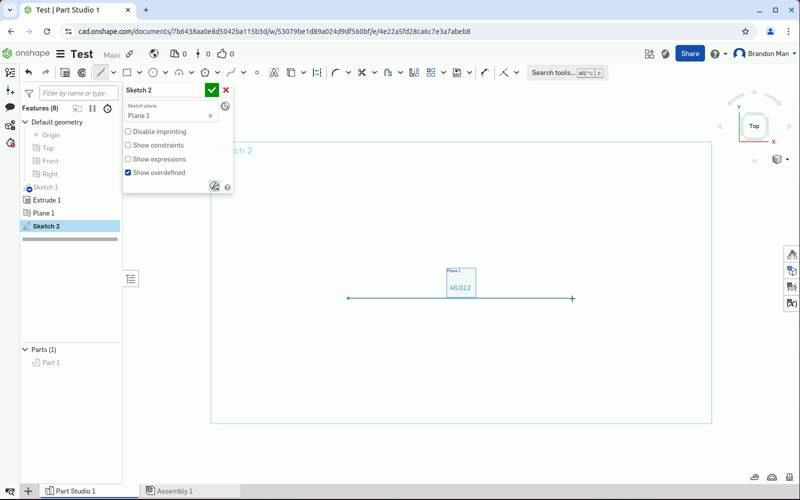
key_up(shift)
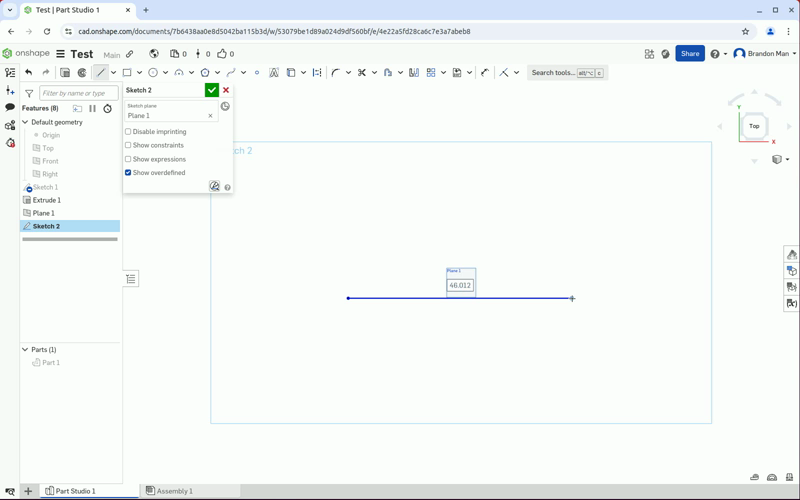
key_down(shift)
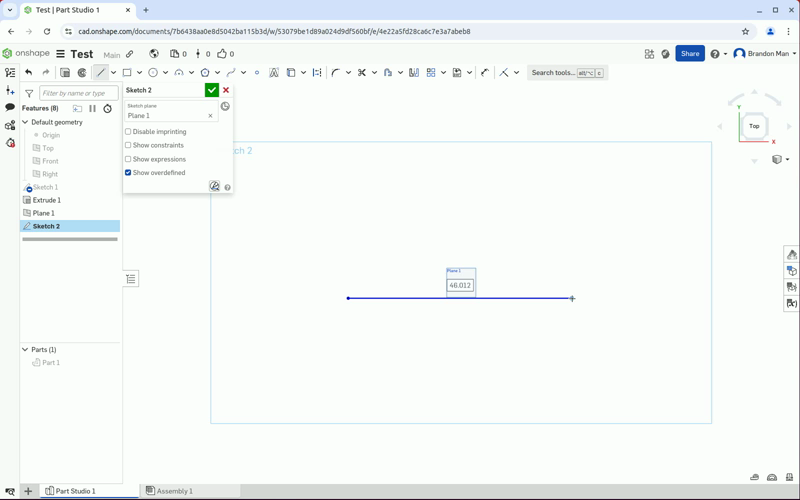
mouse_move(589, 298)
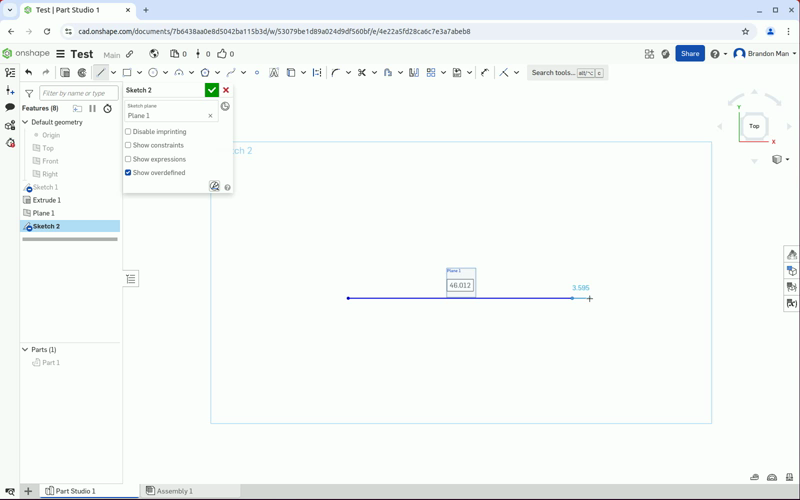
mouse_move(572, 293)
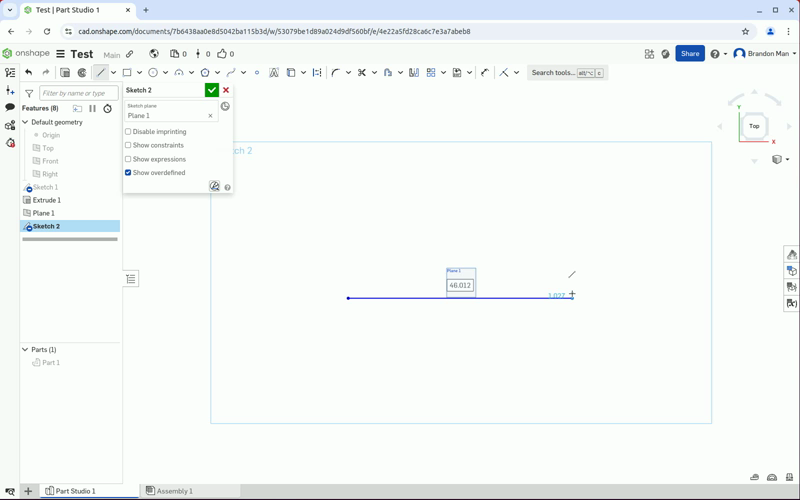
scroll(6)
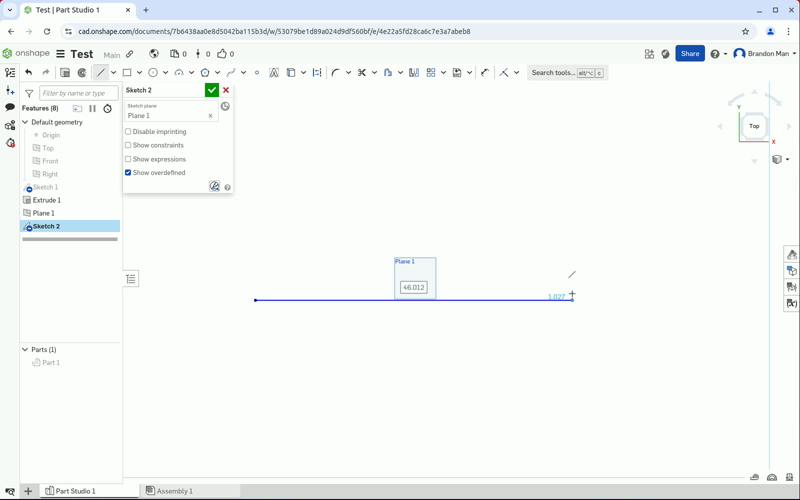
scroll(6)
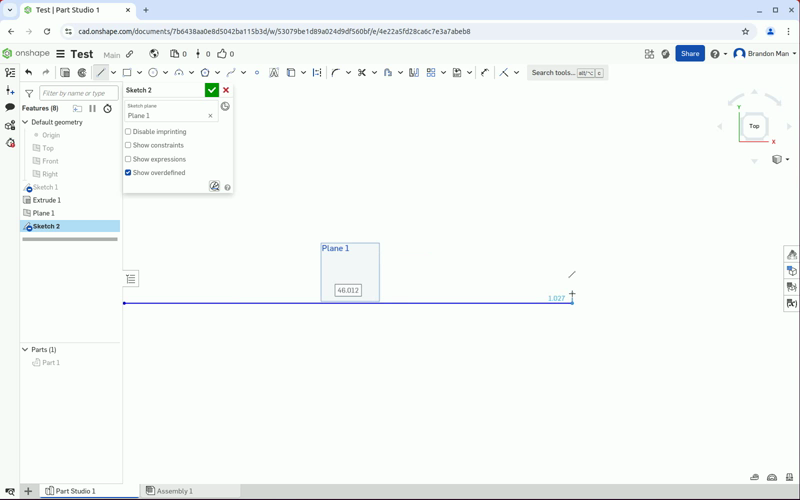
scroll(6)
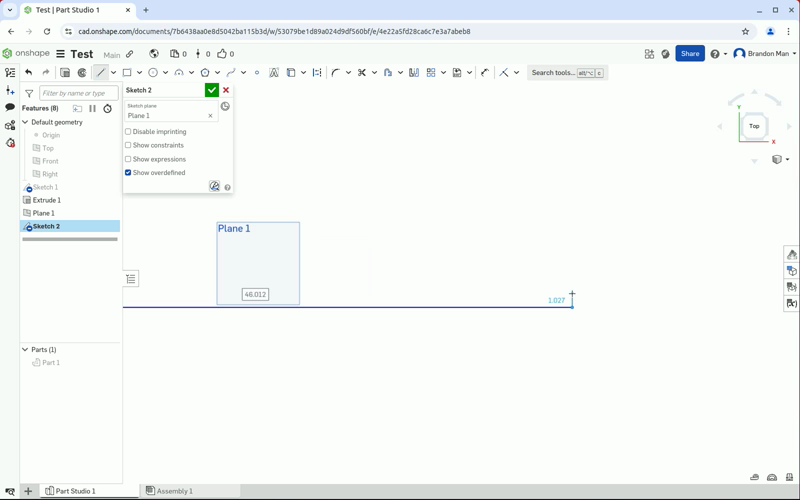
scroll(6)
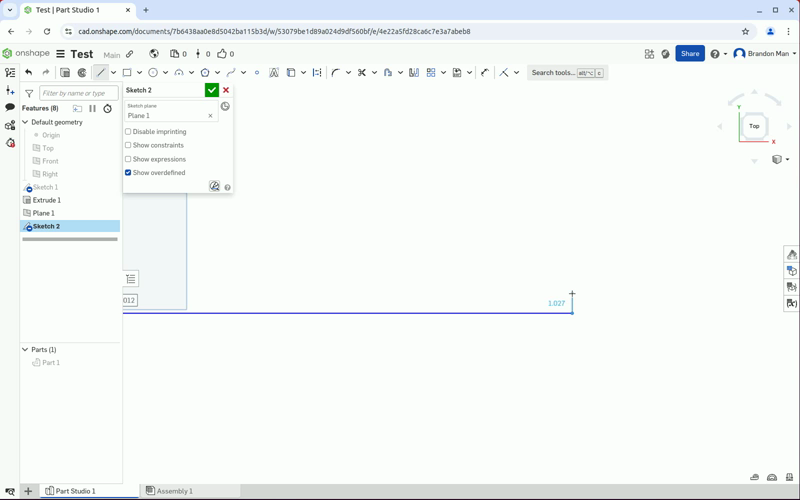
scroll(6)
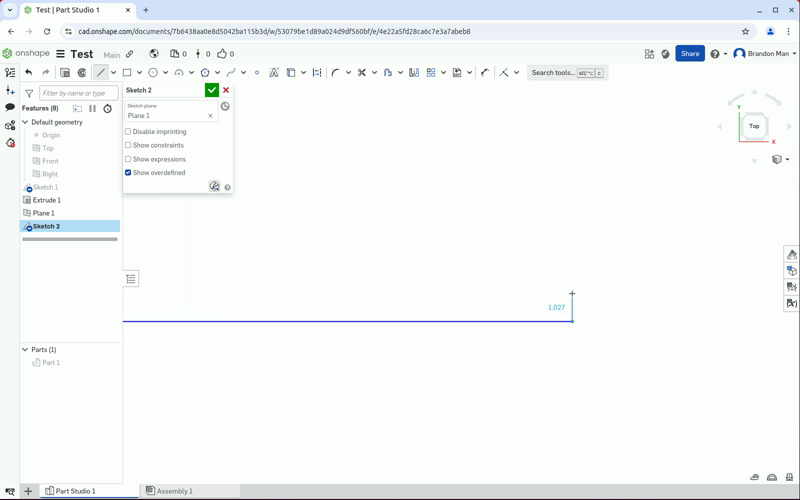
scroll(6)
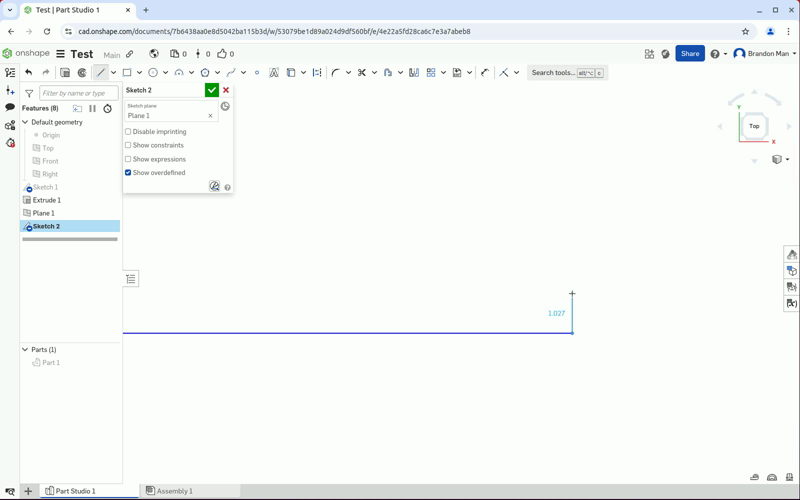
scroll(6)
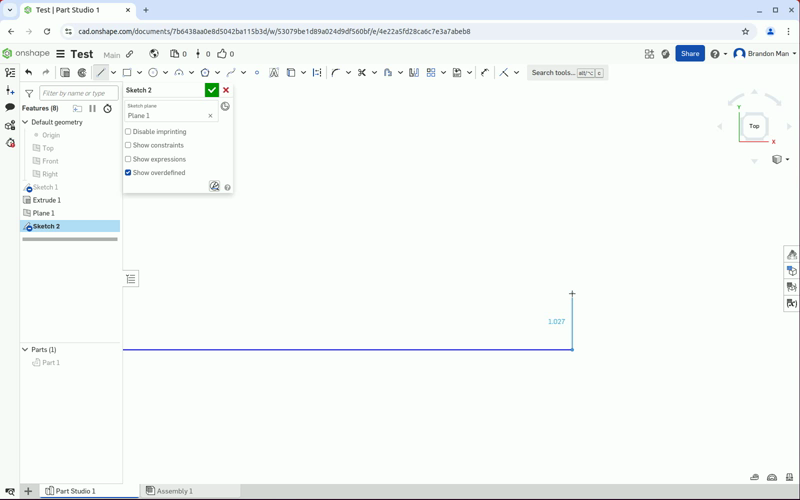
click(572, 293)
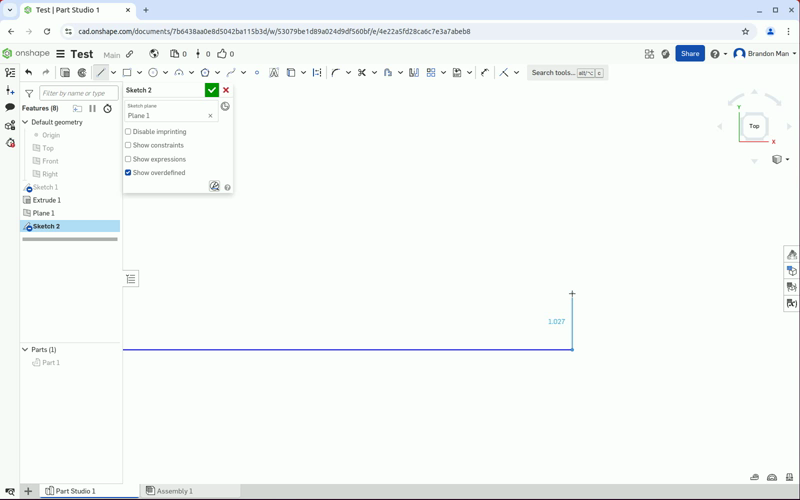
scroll(-6)
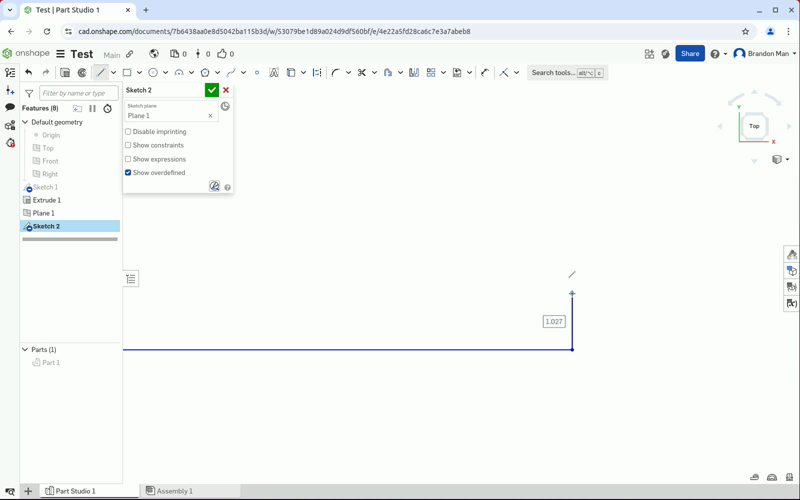
scroll(-6)
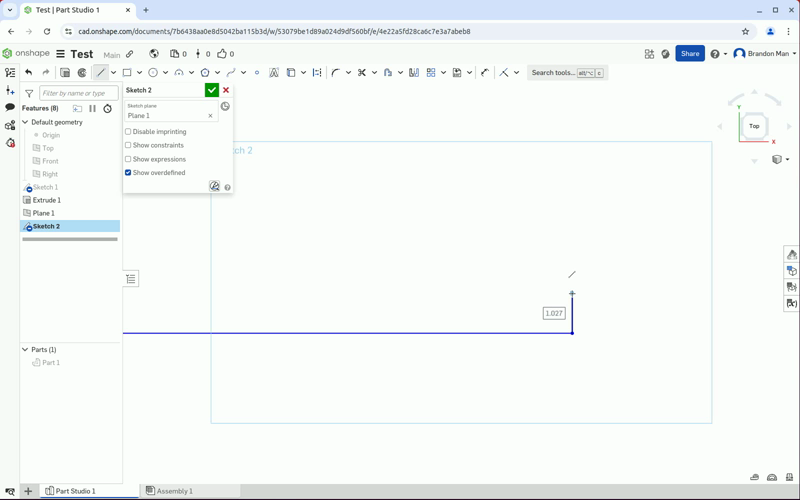
scroll(-6)
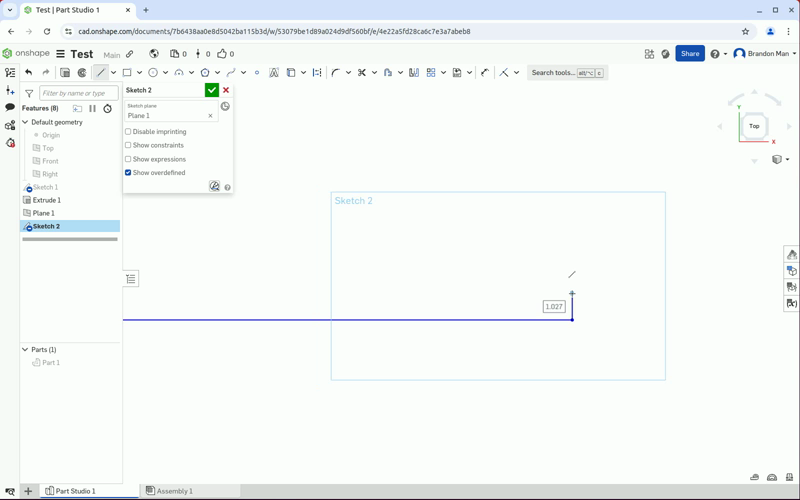
scroll(-6)
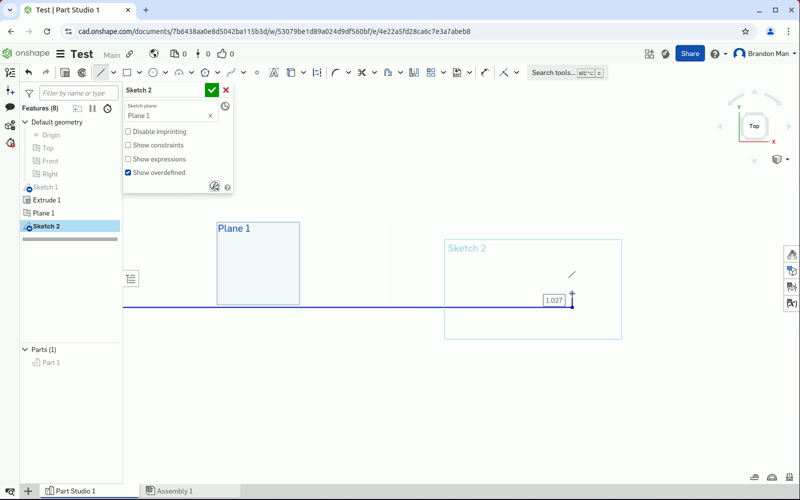
scroll(-6)
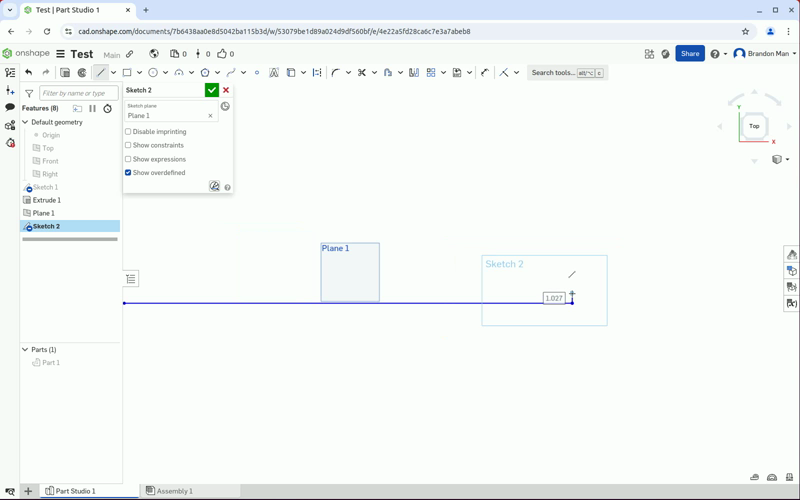
scroll(-6)
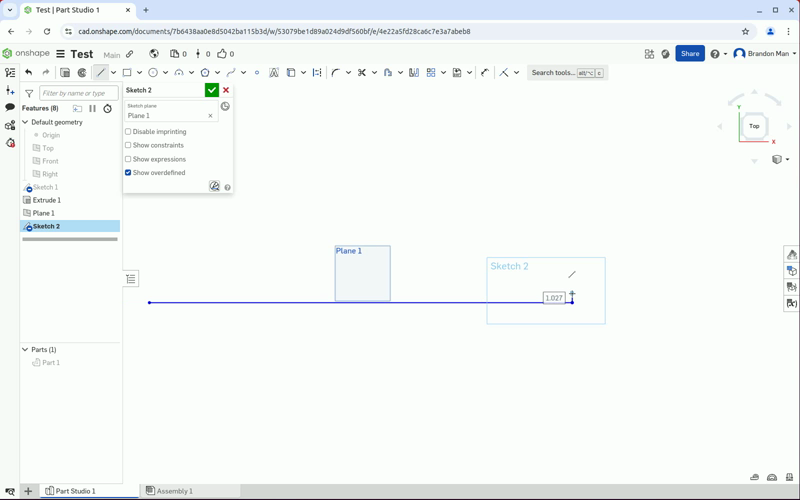
scroll(-6)
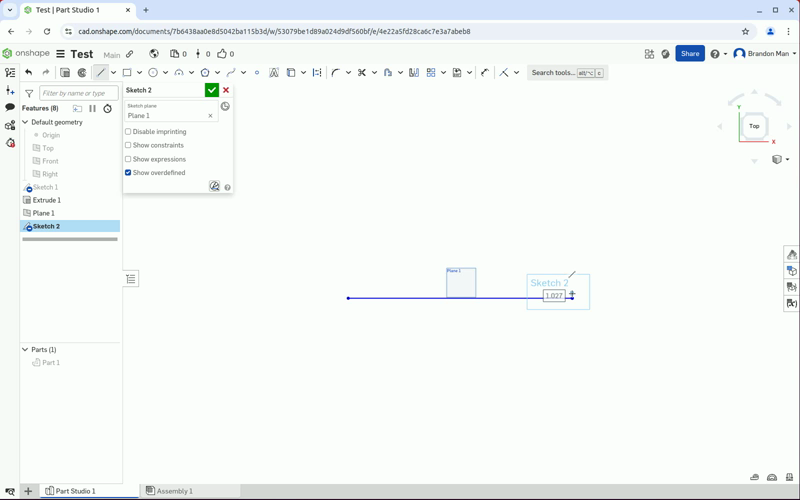
key_up(shift)
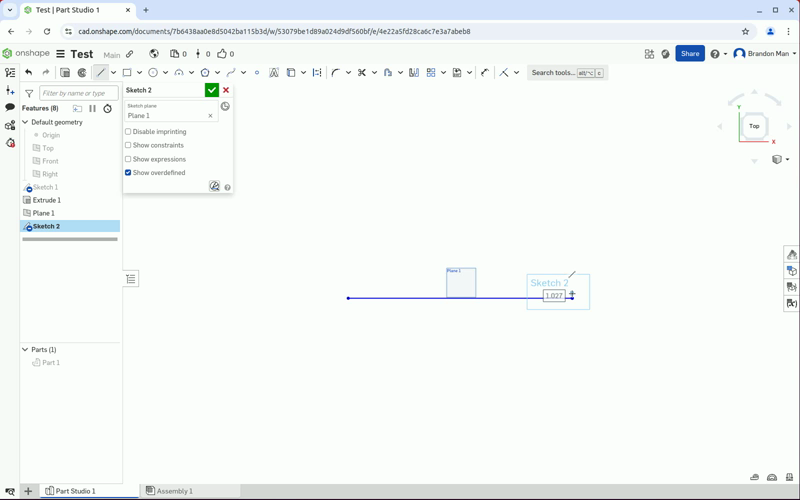
key_down(shift)
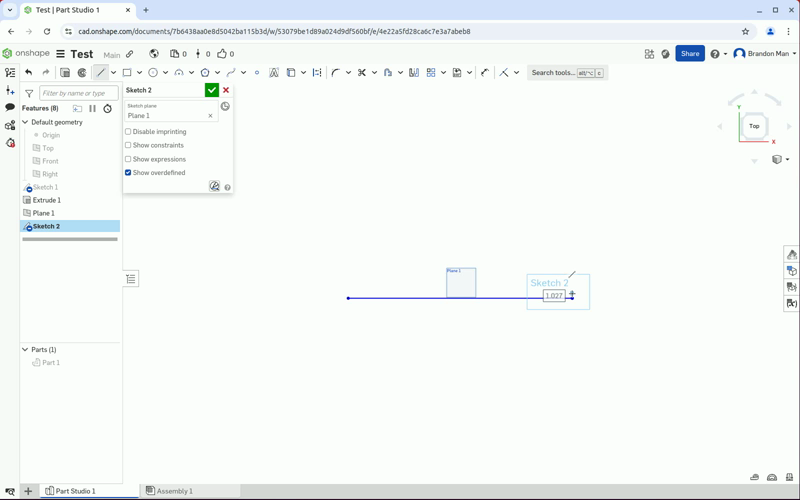
mouse_move(348, 293)
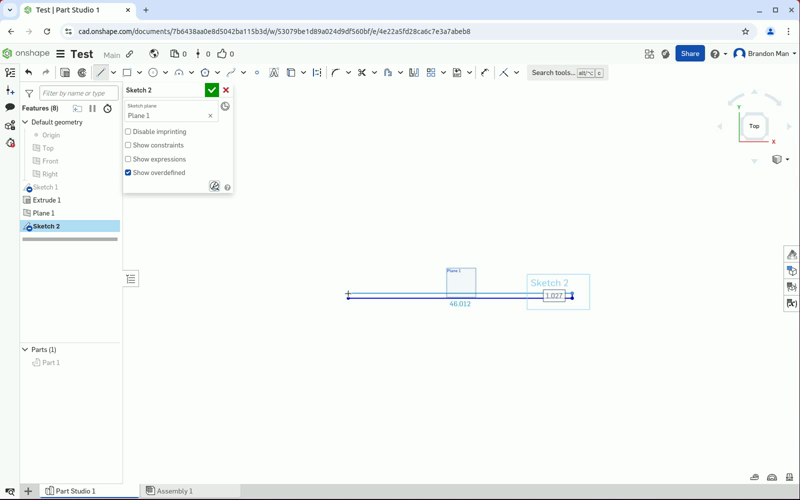
click(348, 293)
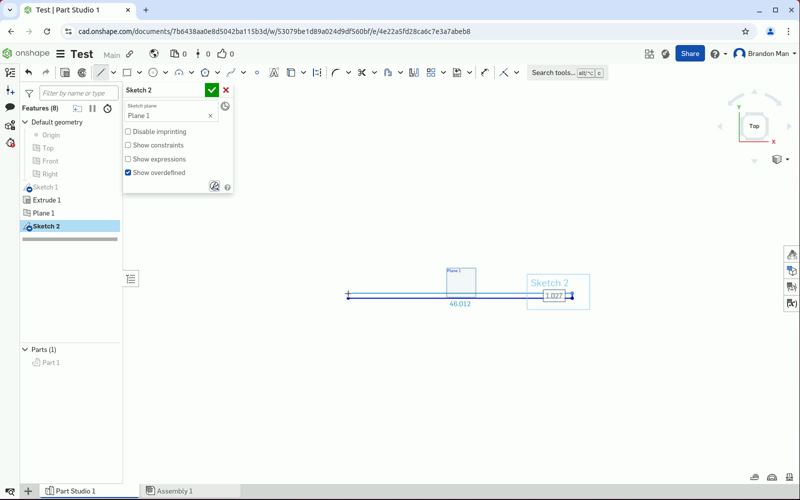
key_up(shift)
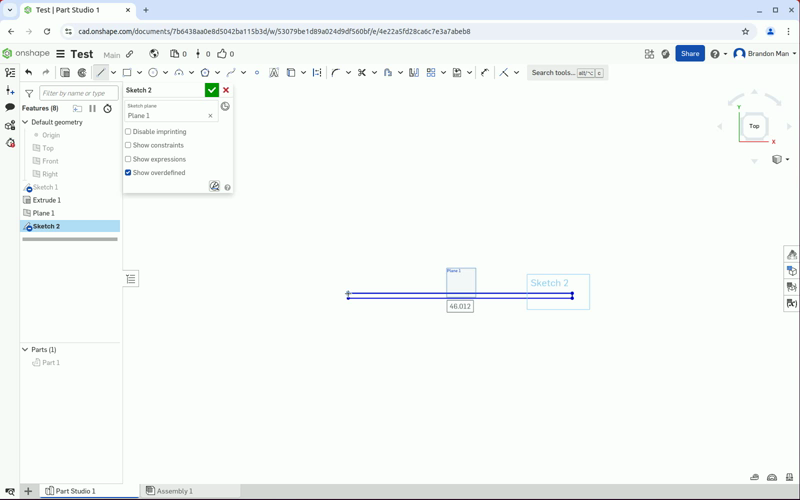
mouse_move(378, 293)
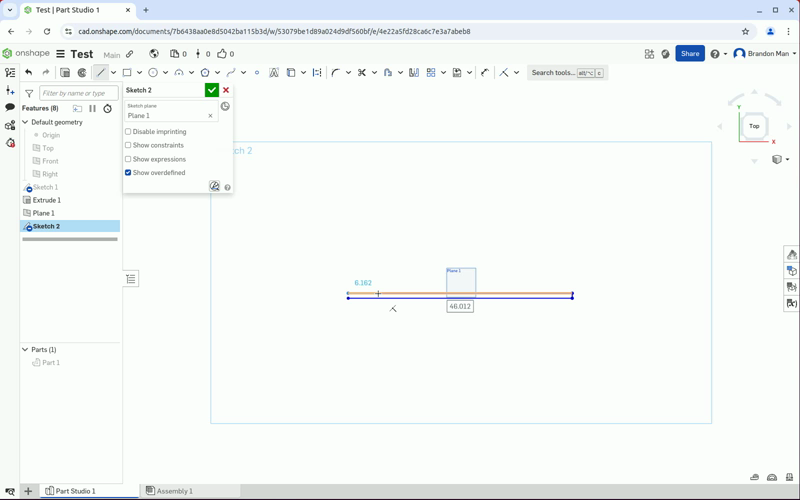
key_down(shift)
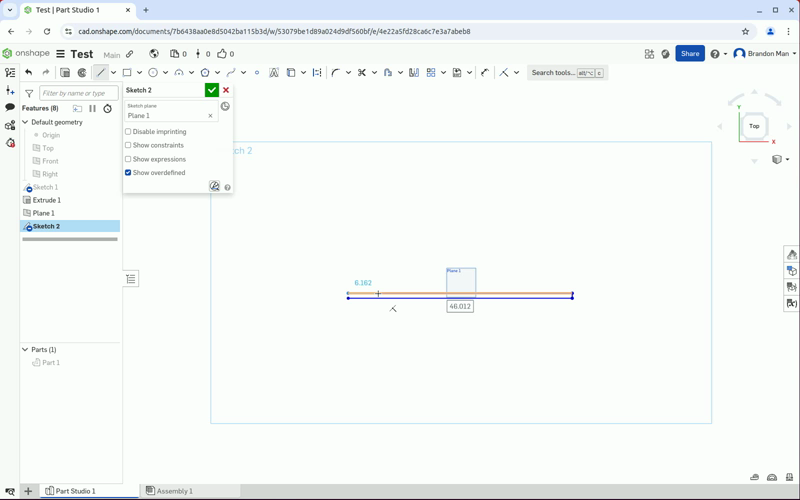
mouse_move(348, 298)
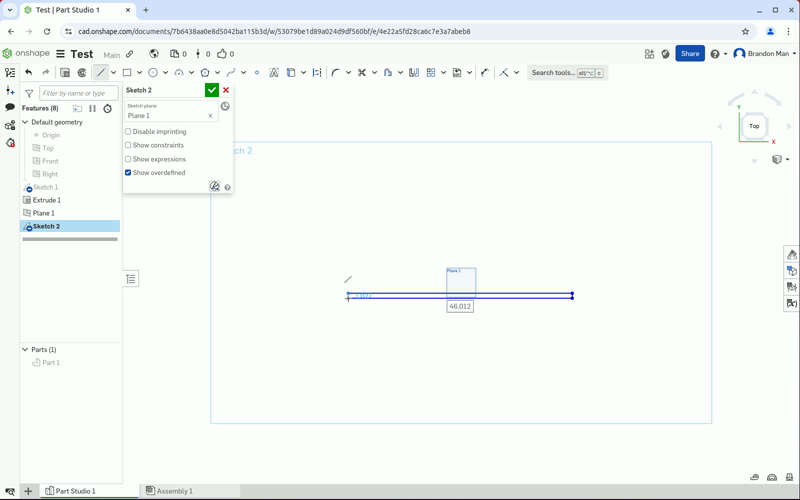
scroll(6)
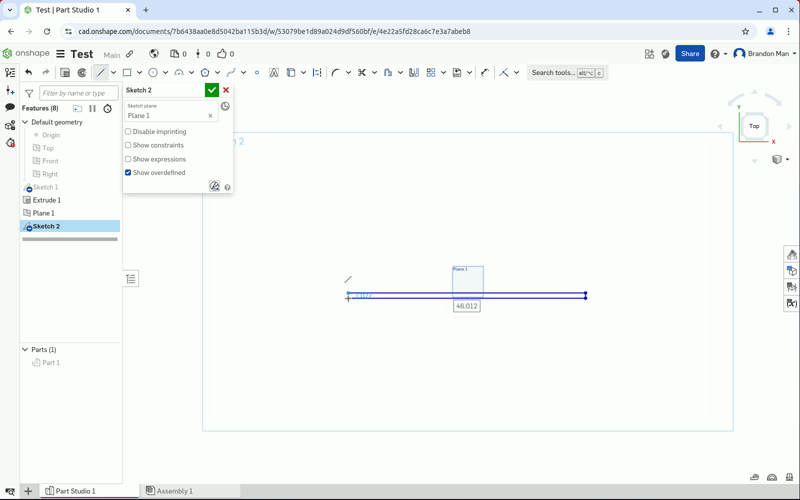
scroll(6)
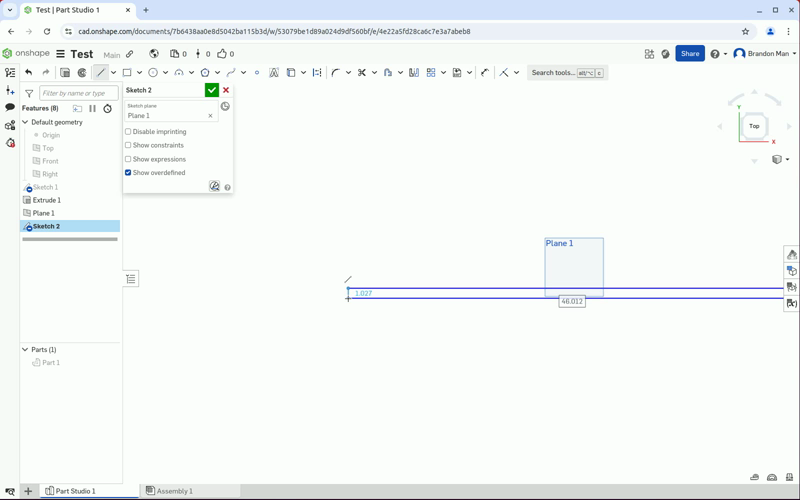
scroll(6)
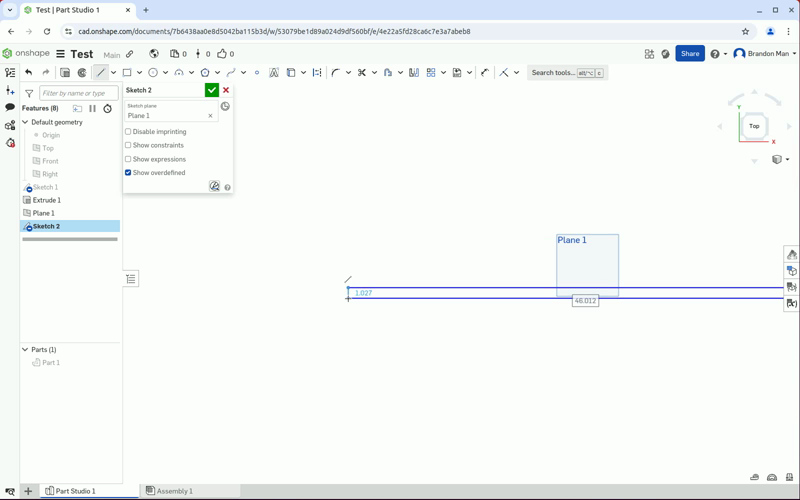
scroll(6)
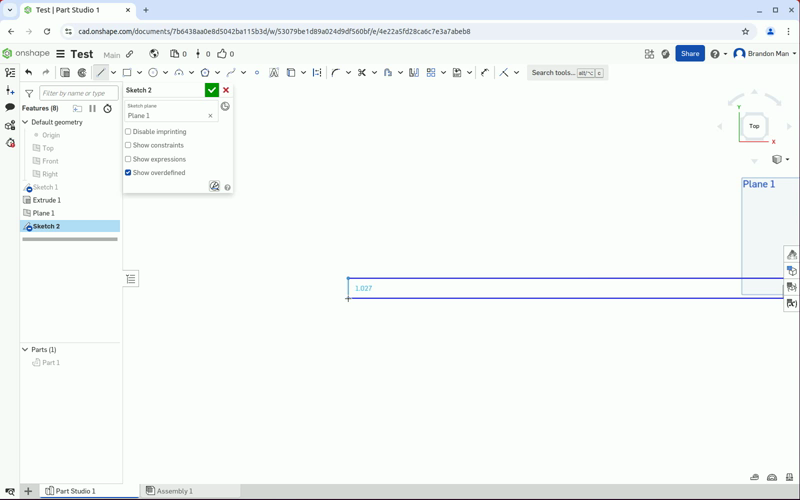
scroll(6)
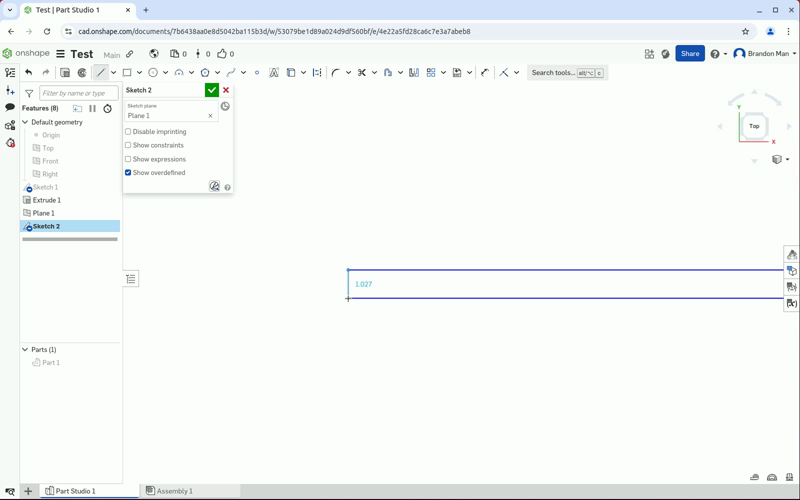
scroll(6)
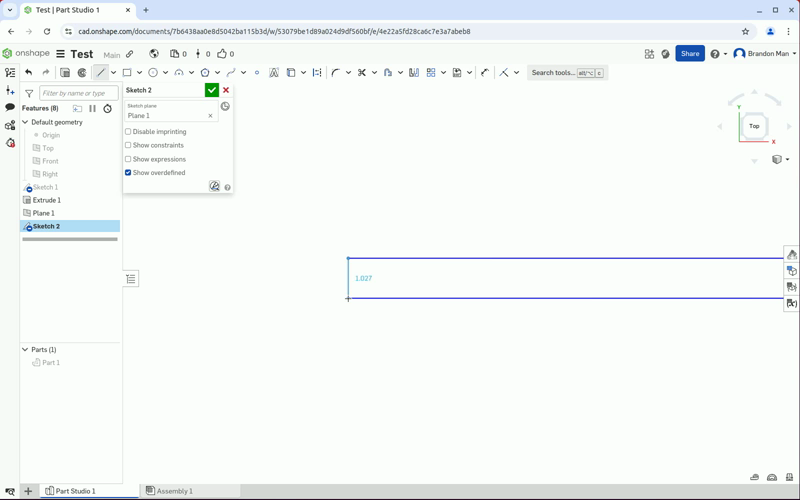
scroll(6)
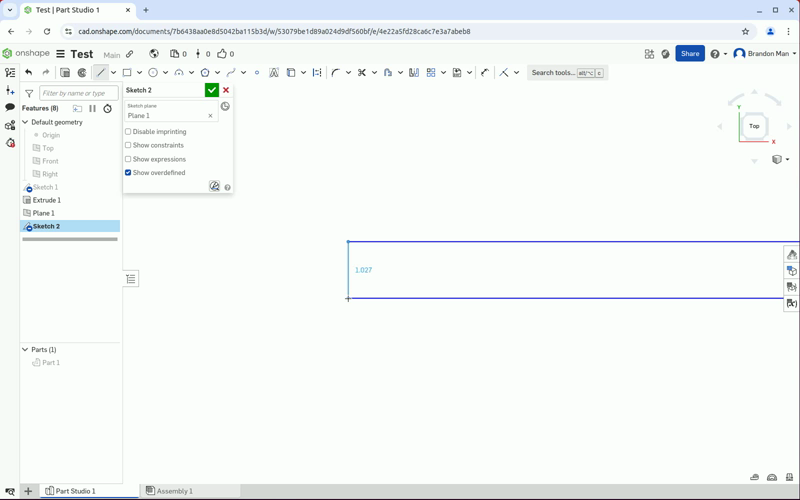
key_up(shift)
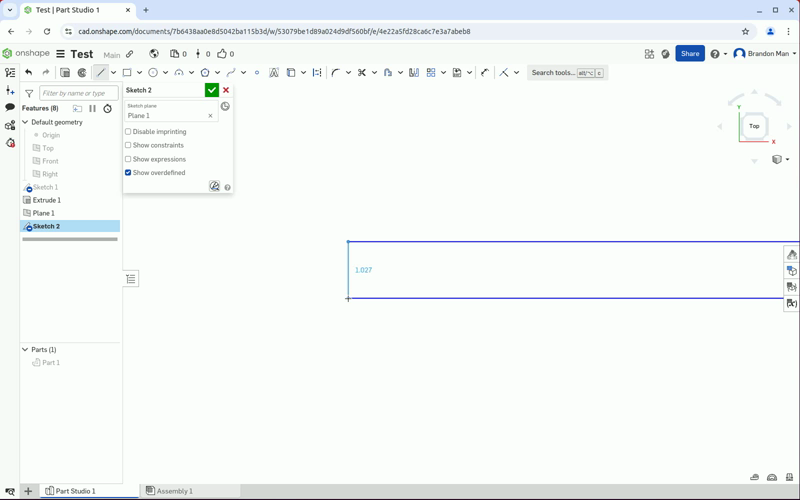
click(348, 298)
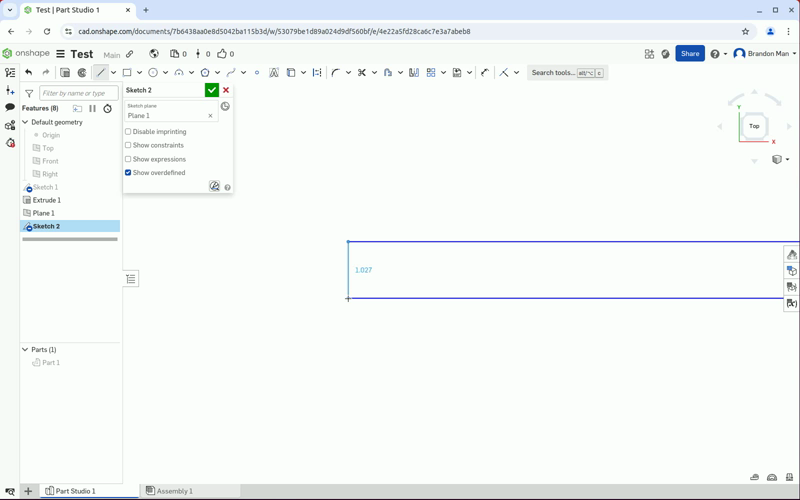
scroll(-6)
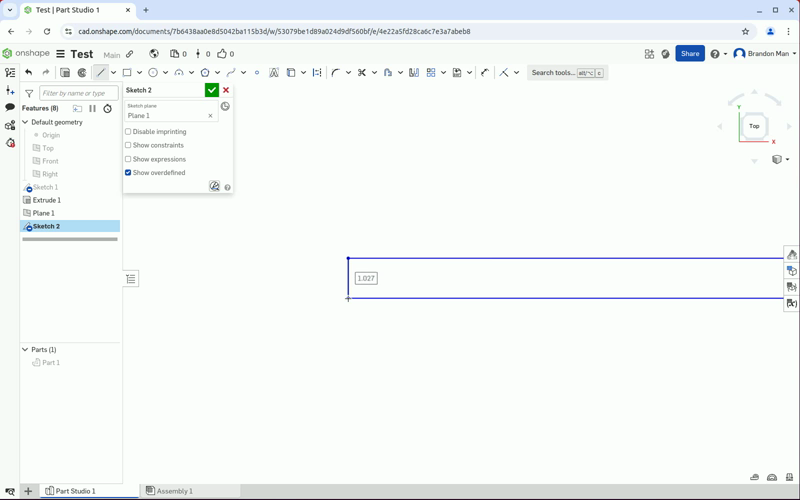
scroll(-6)
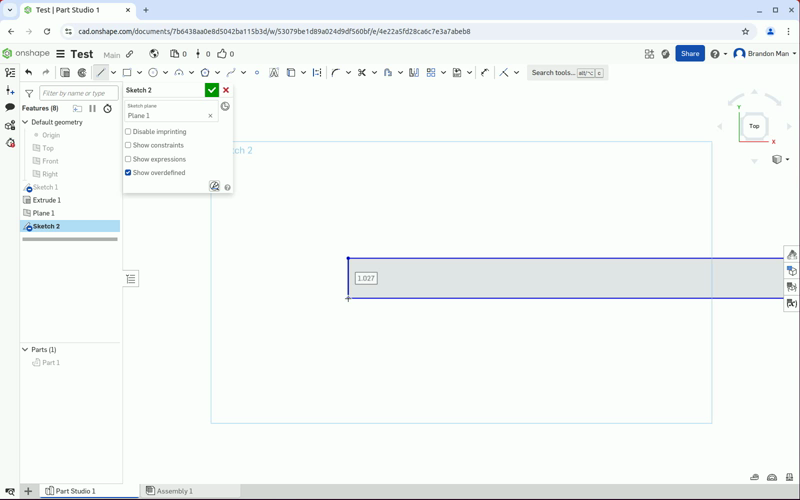
scroll(-6)
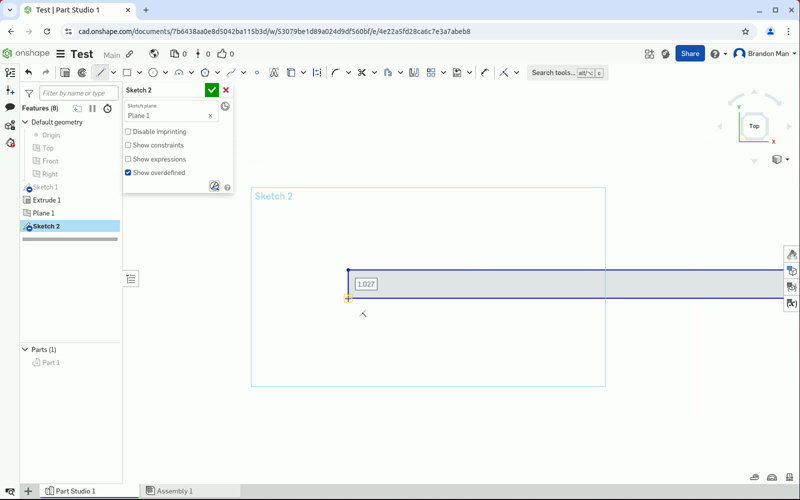
scroll(-6)
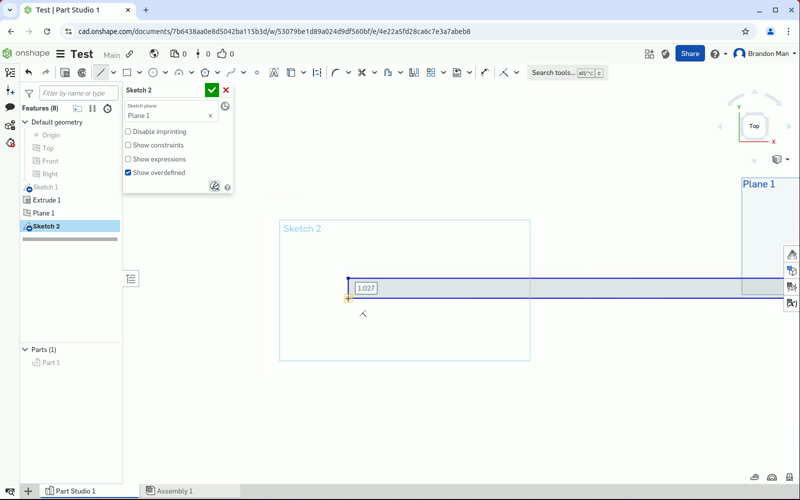
scroll(-6)
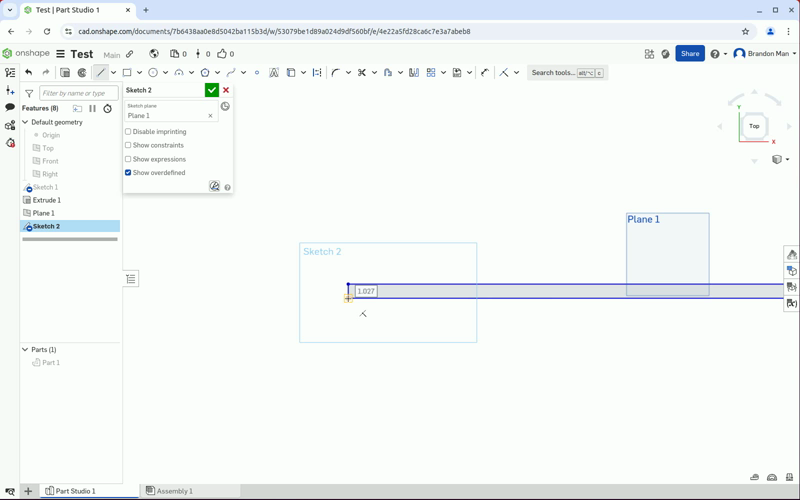
scroll(-6)
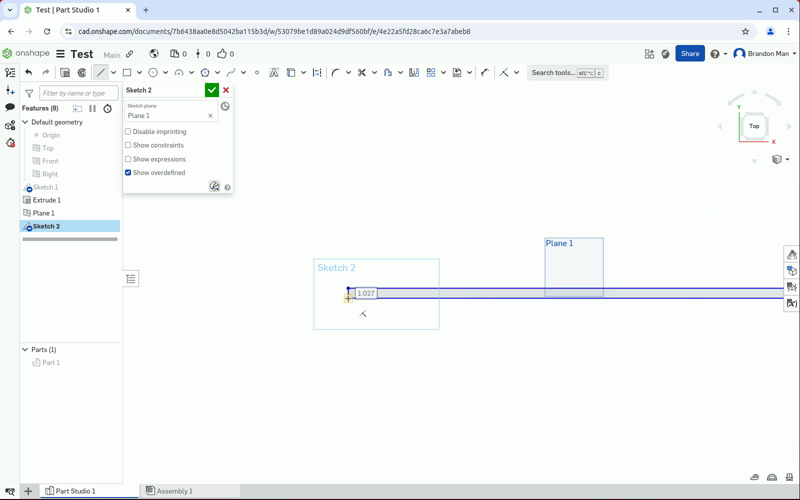
scroll(-6)
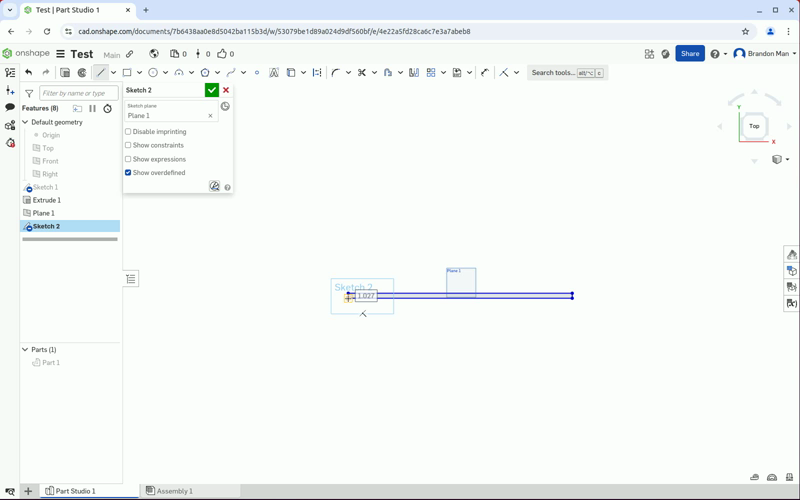
key(esc)
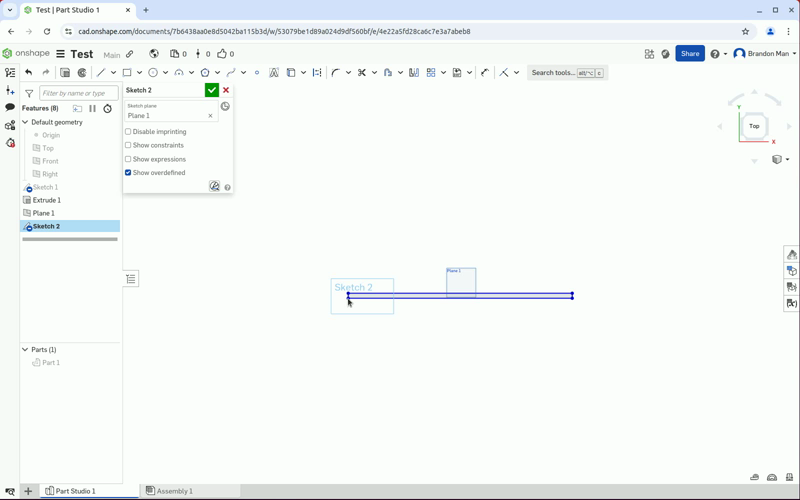
mouse_move(543, 294)
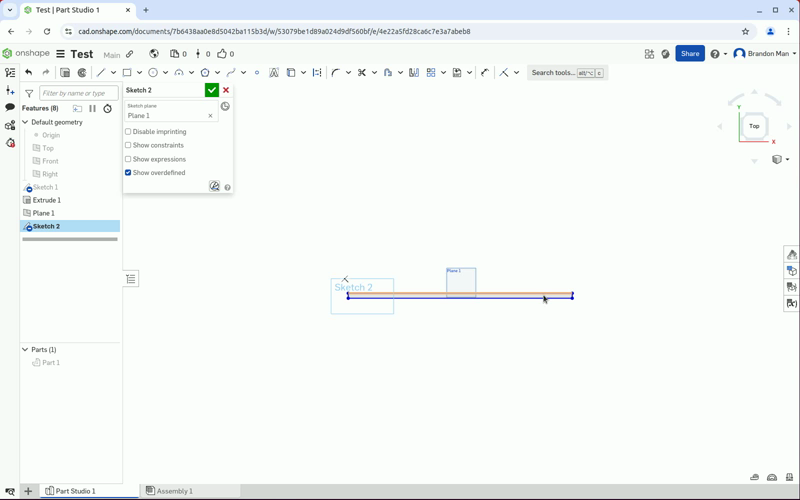
scroll(6)
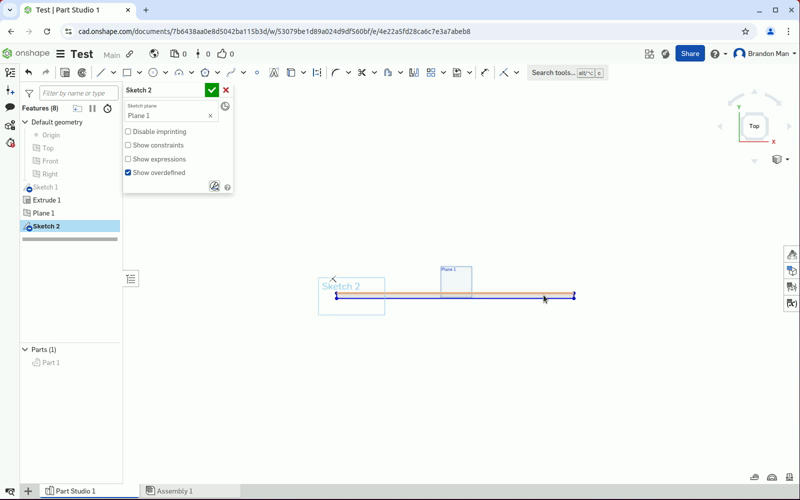
scroll(6)
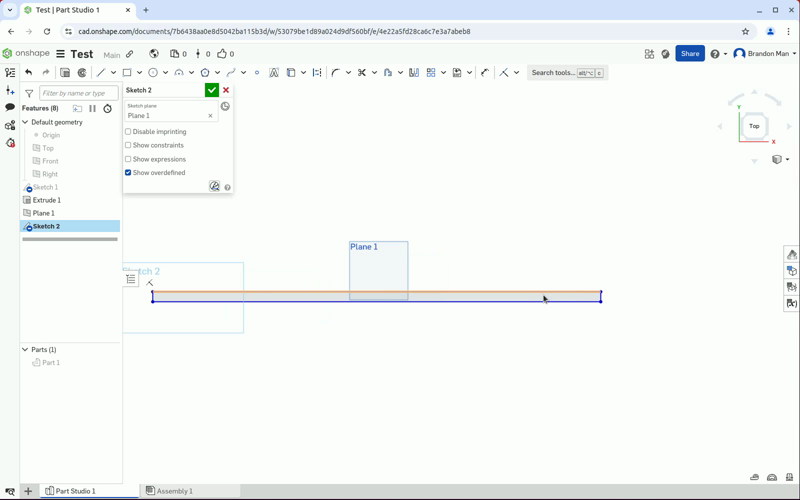
scroll(6)
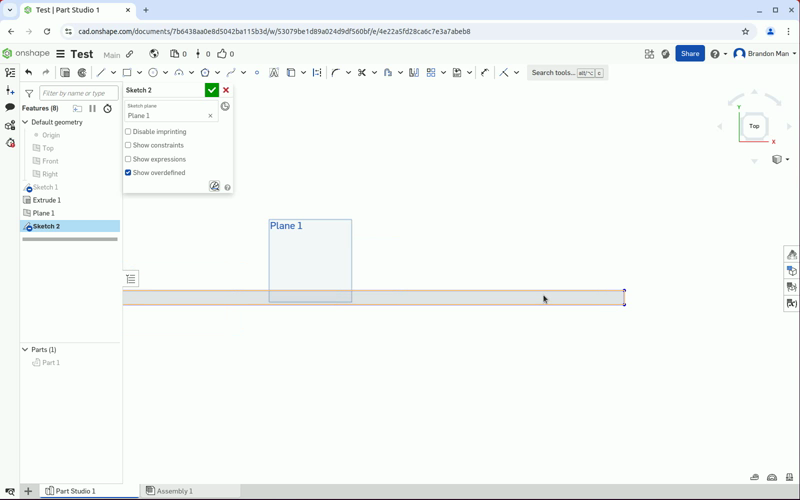
scroll(6)
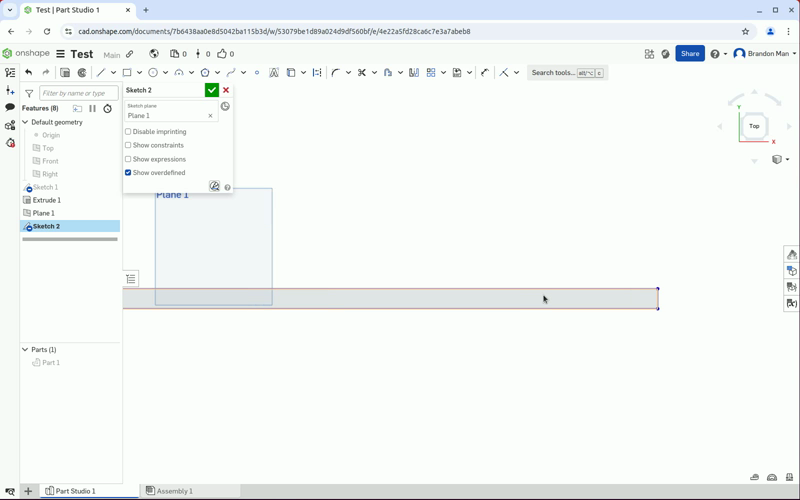
scroll(6)
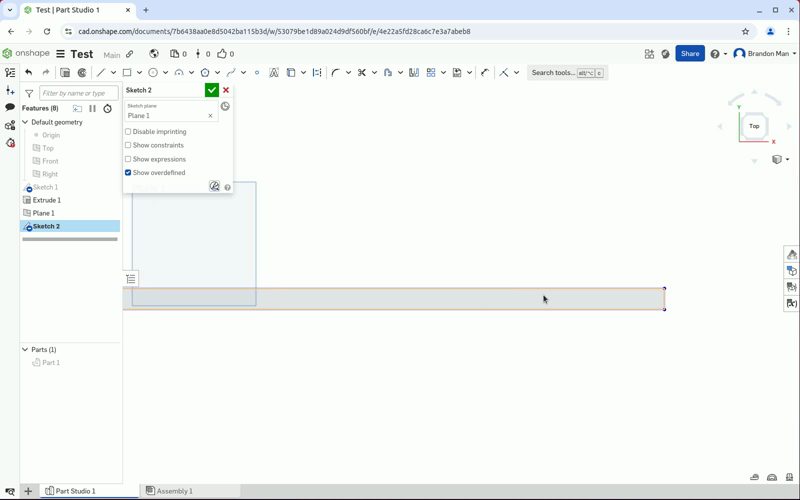
scroll(6)
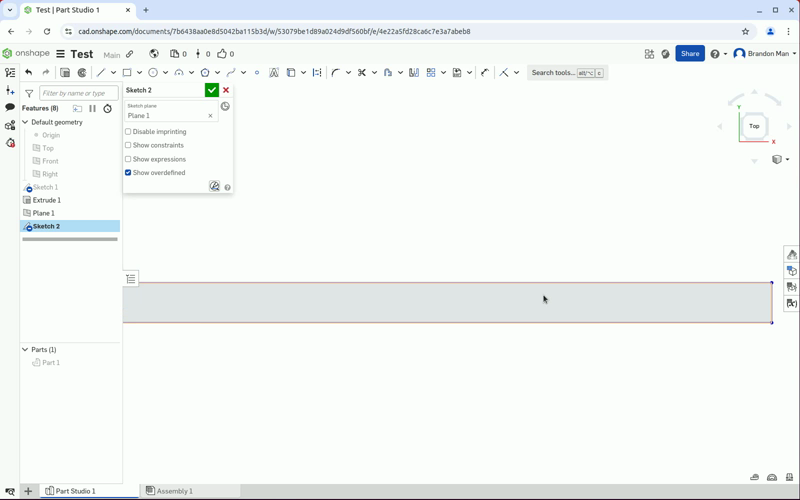
scroll(6)
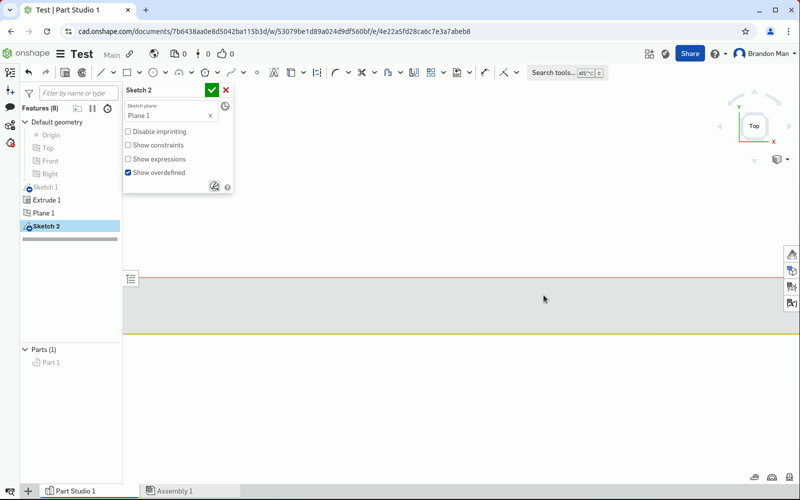
click(543, 294)
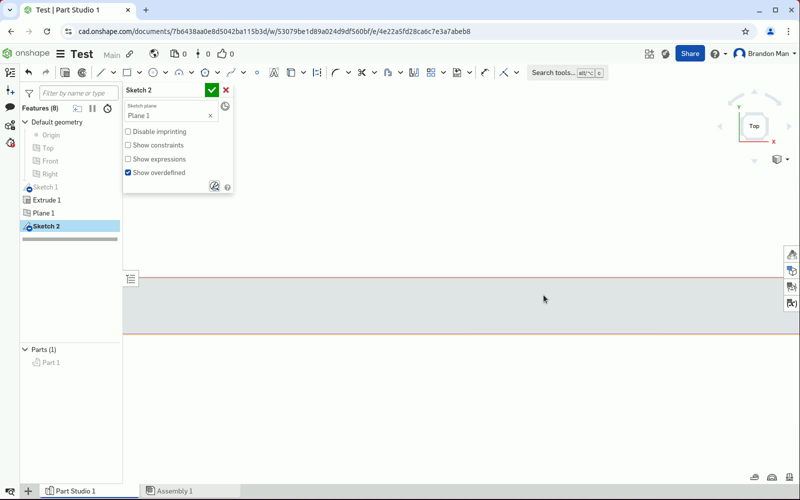
scroll(-6)
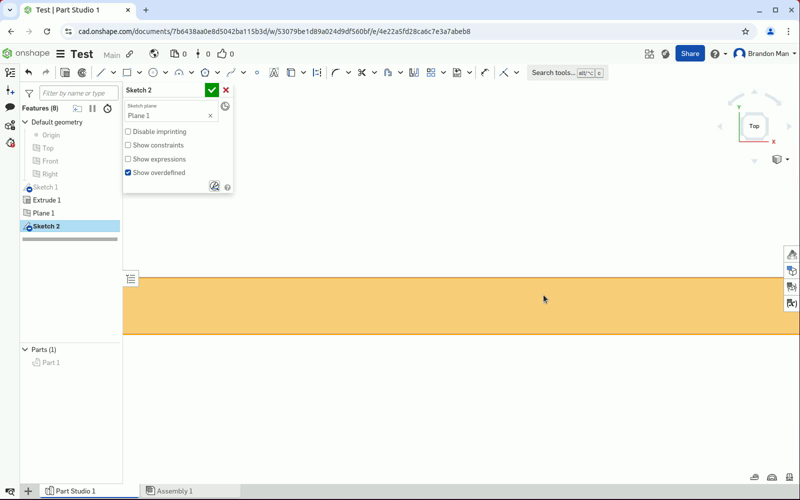
scroll(-6)
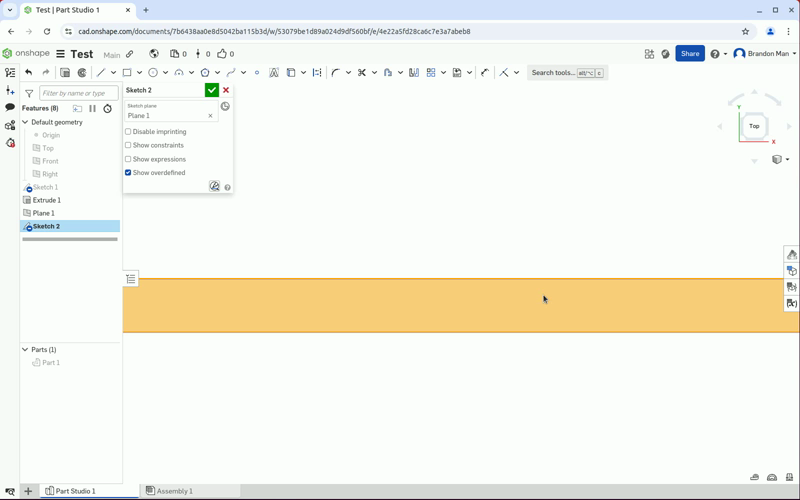
scroll(-6)
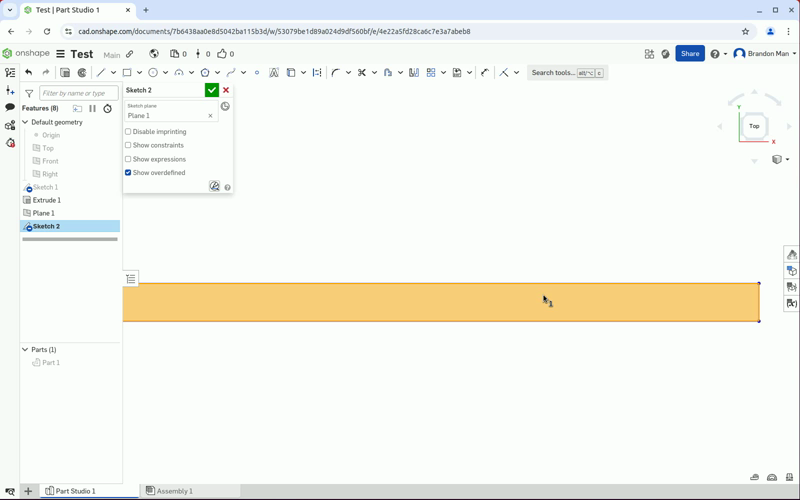
scroll(-6)
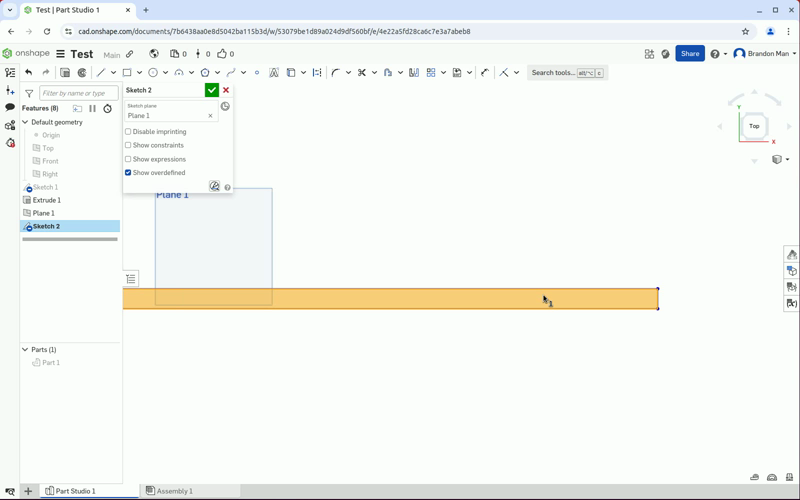
scroll(-6)
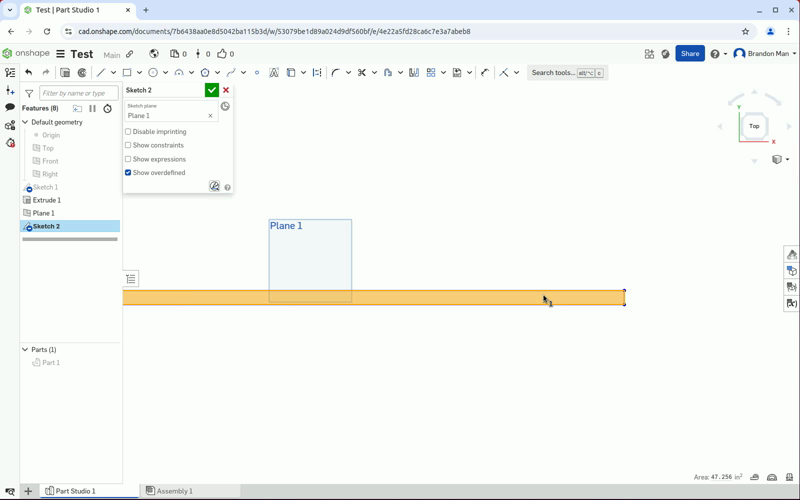
scroll(-6)
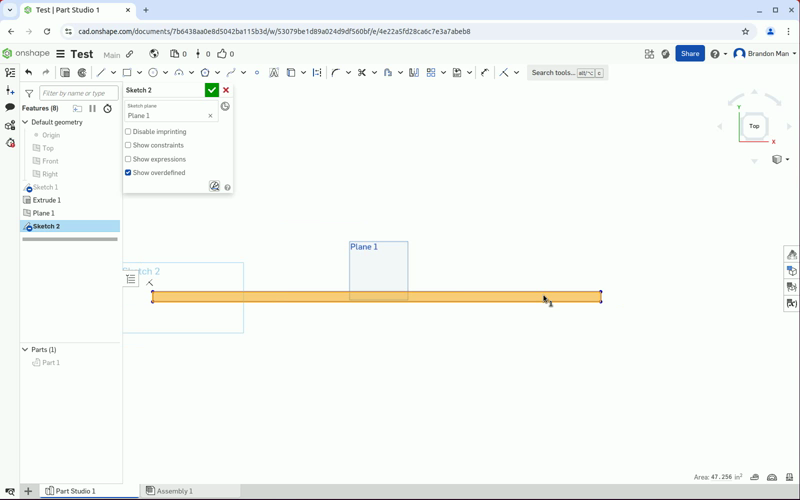
scroll(-6)
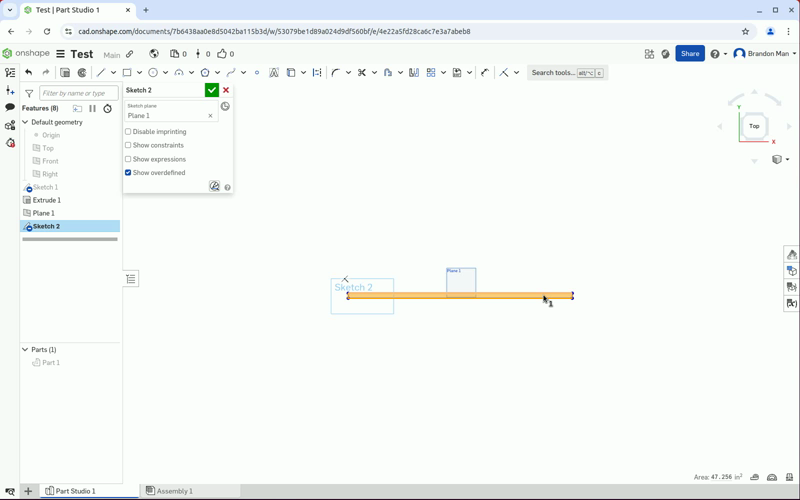
mouse_move(73, 352)
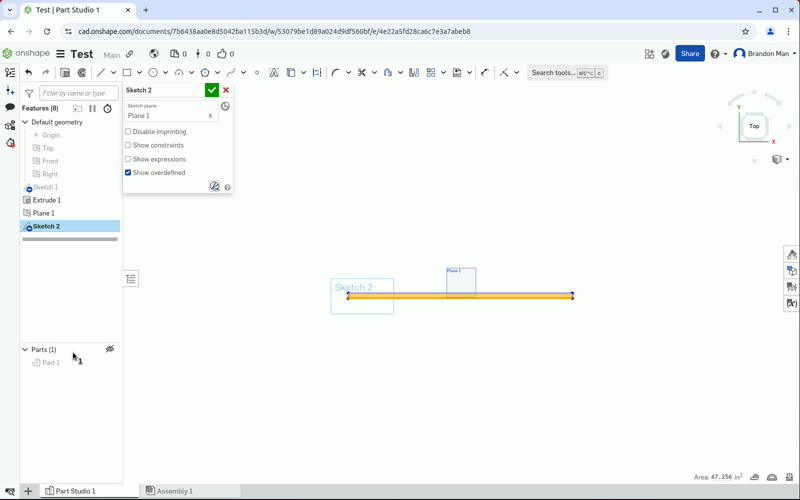
key(shift+y)
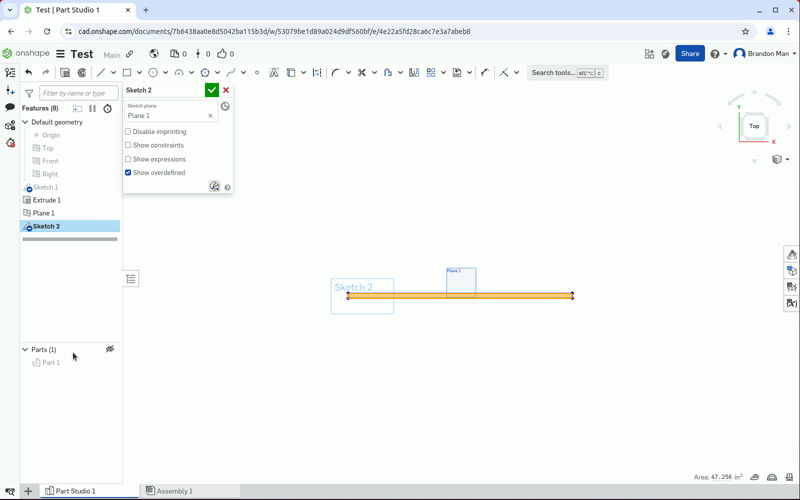
key(shift+e)
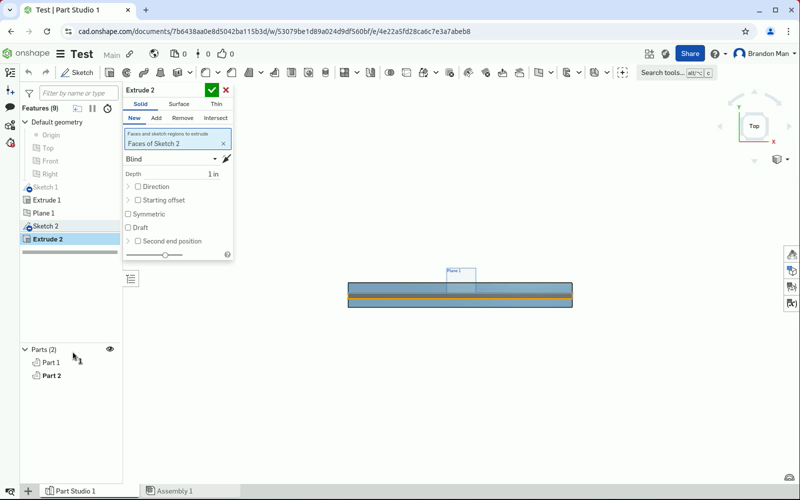
mouse_move(143, 106)
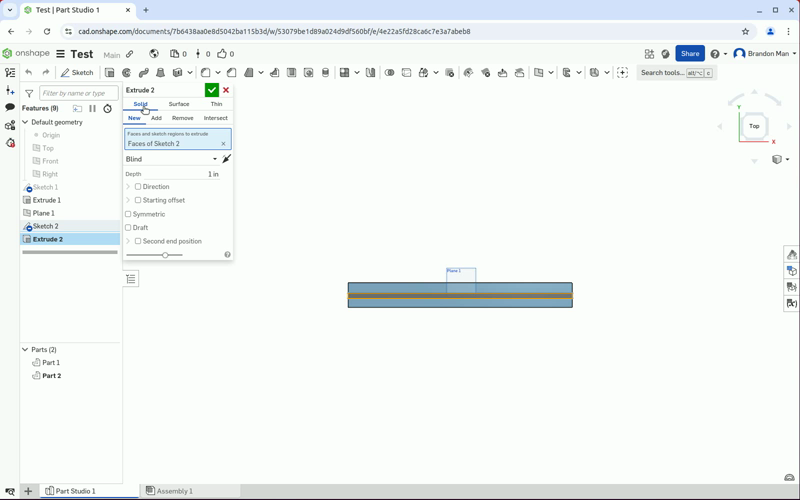
click(143, 106)
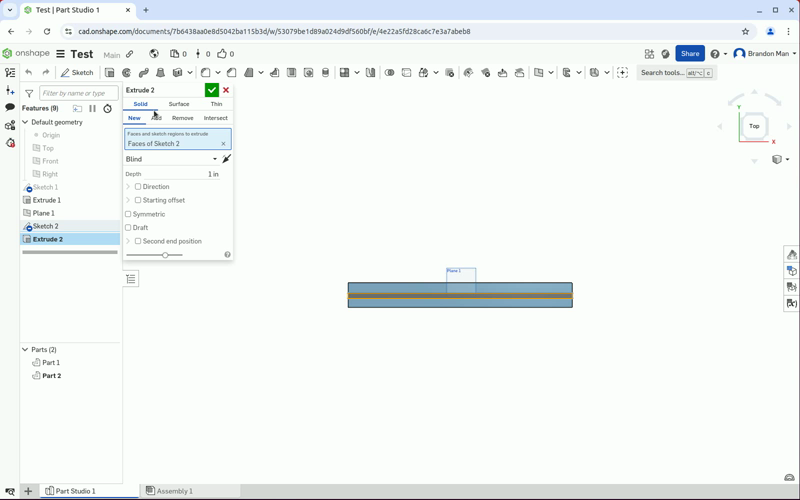
mouse_move(186, 120)
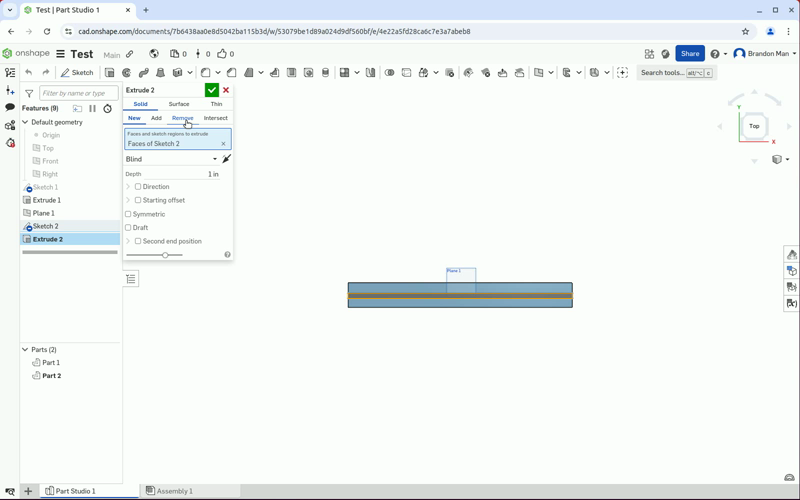
click(186, 120)
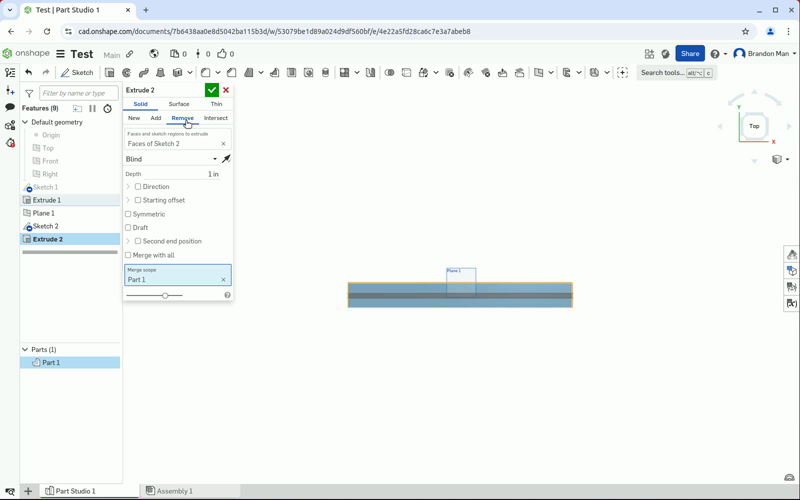
key(tab, 4)
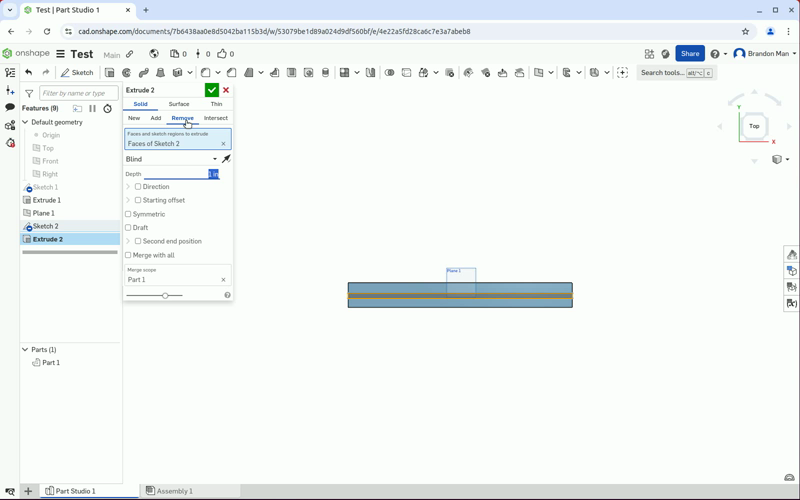
text(3.37)
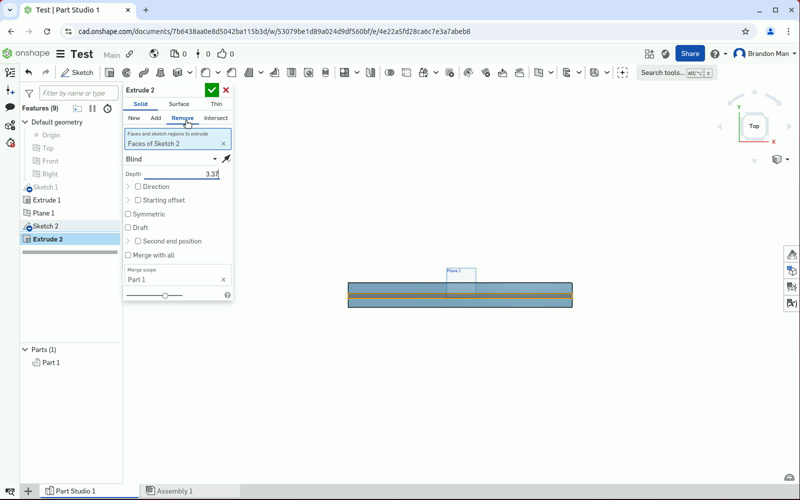
key(tab, 6)
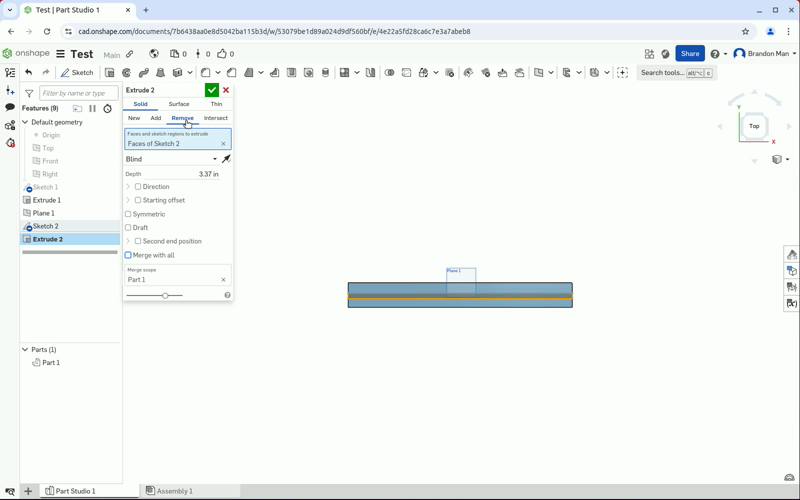
key(space)
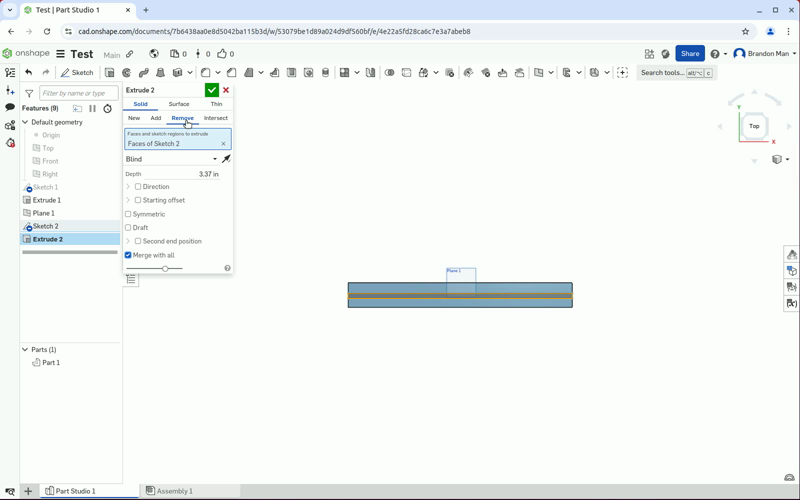
key(enter)
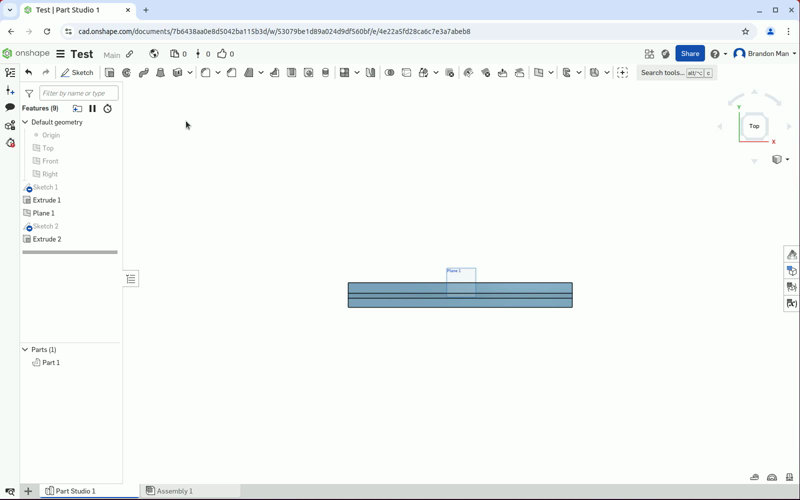
key(shift+h)
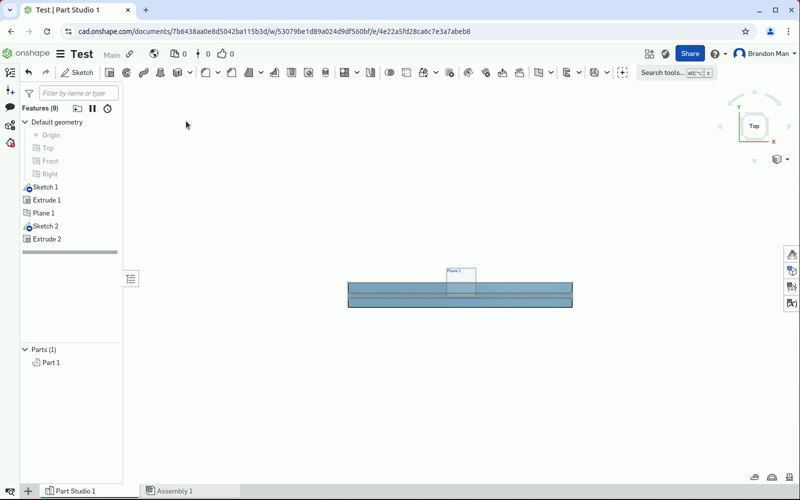
key(shift+h)
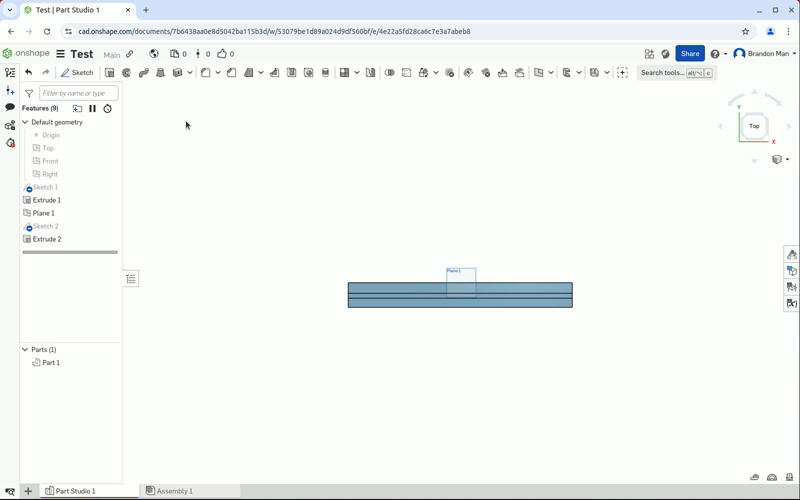
mouse_move(73, 189)
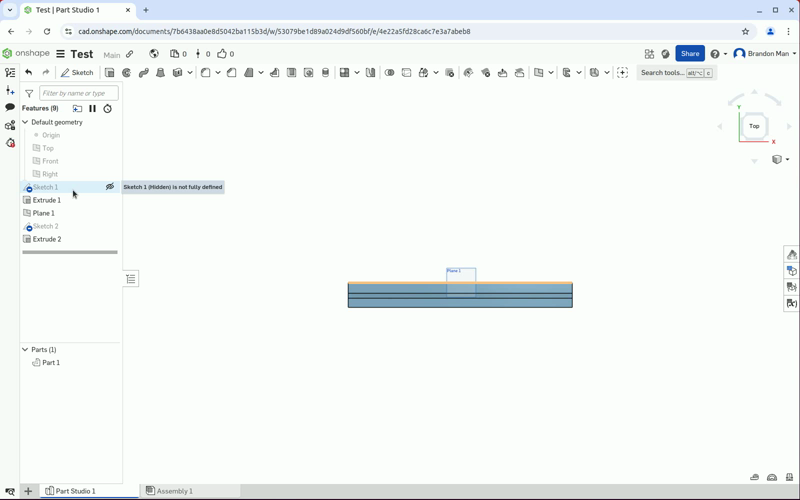
click(73, 189)
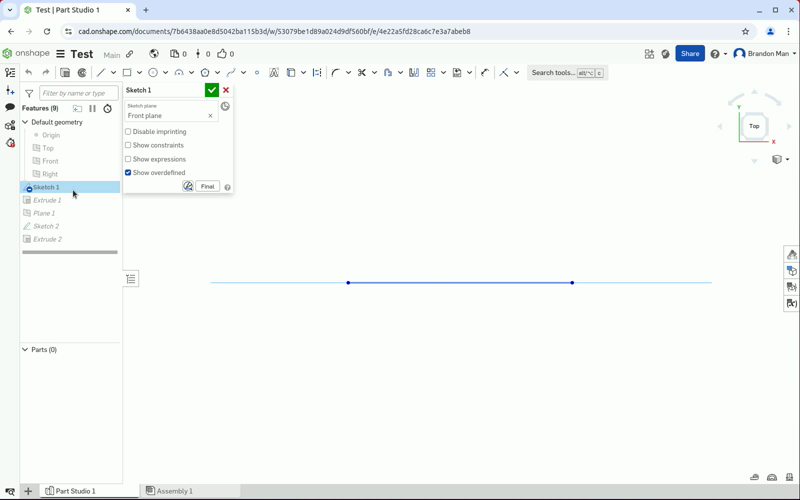
mouse_move(229, 92)
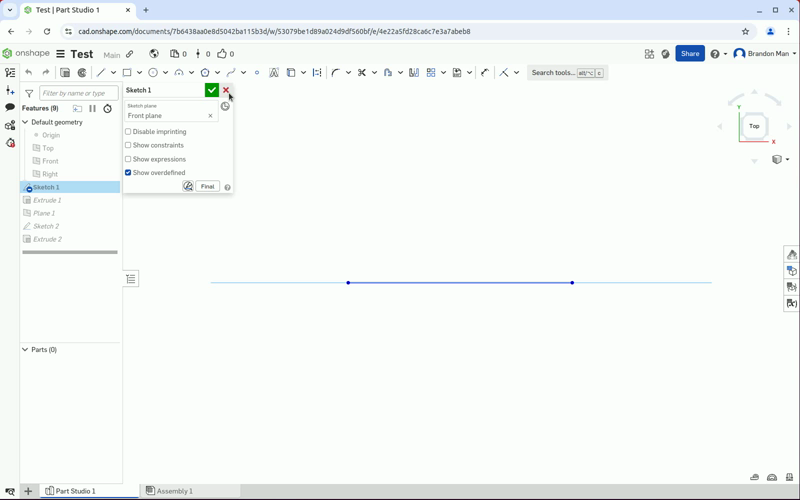
click(229, 92)
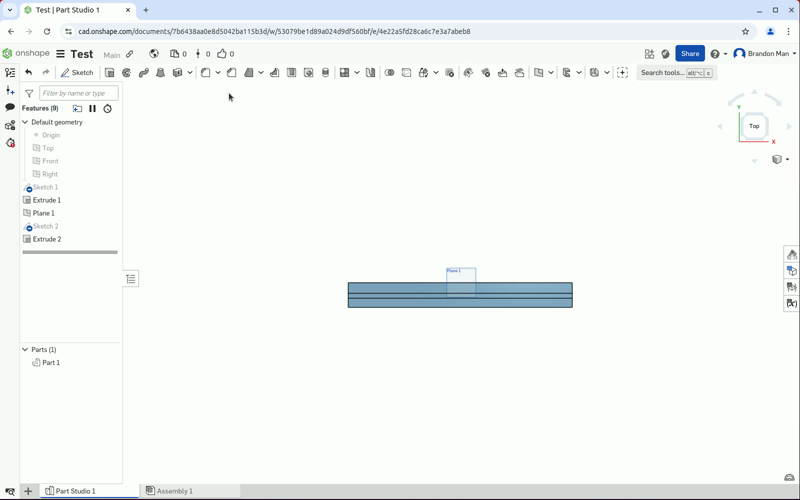
mouse_move(73, 352)
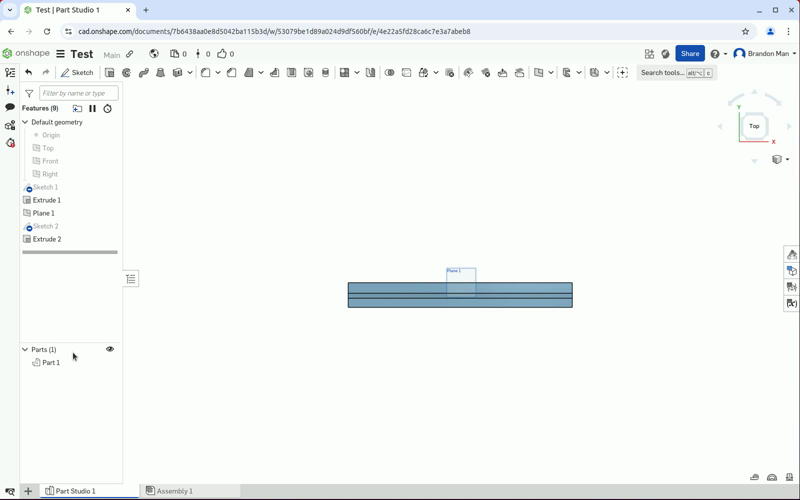
key(y)
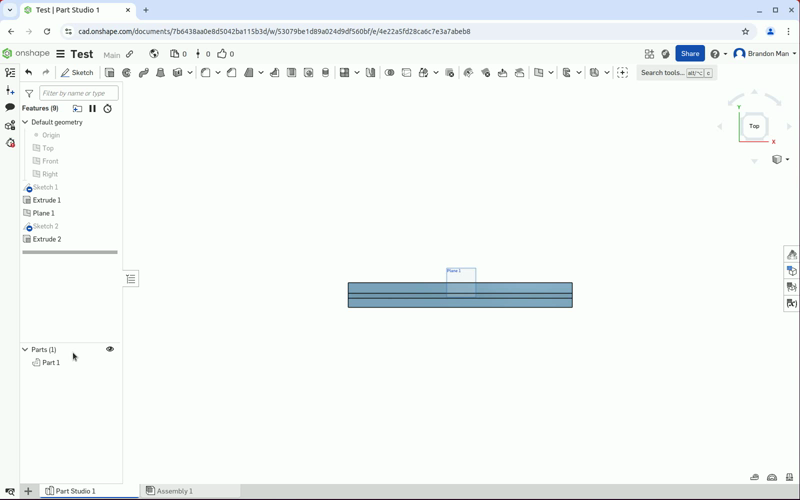
key(shift+p)
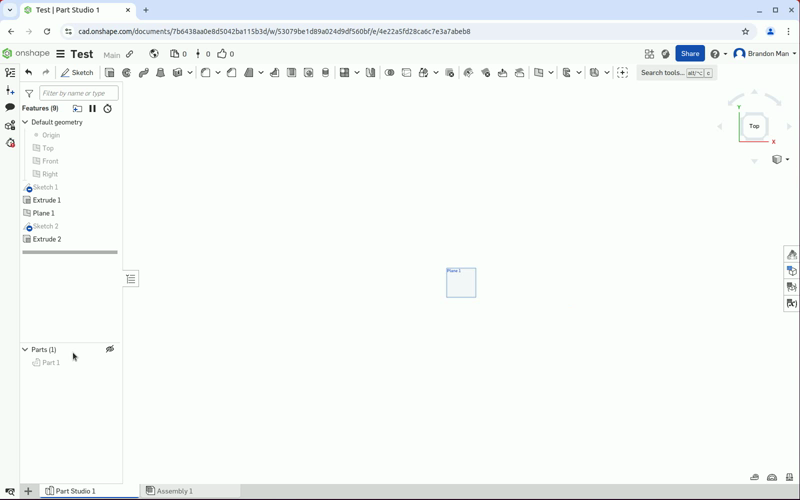
key(space)
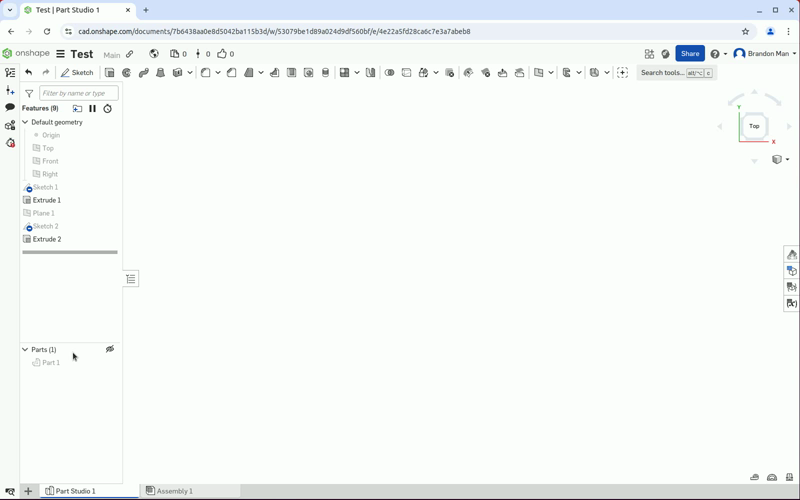
key_down(shift)
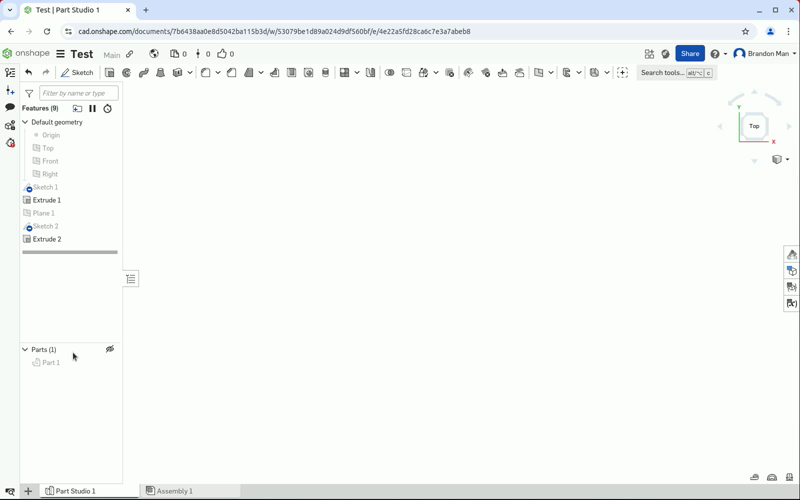
key(up)
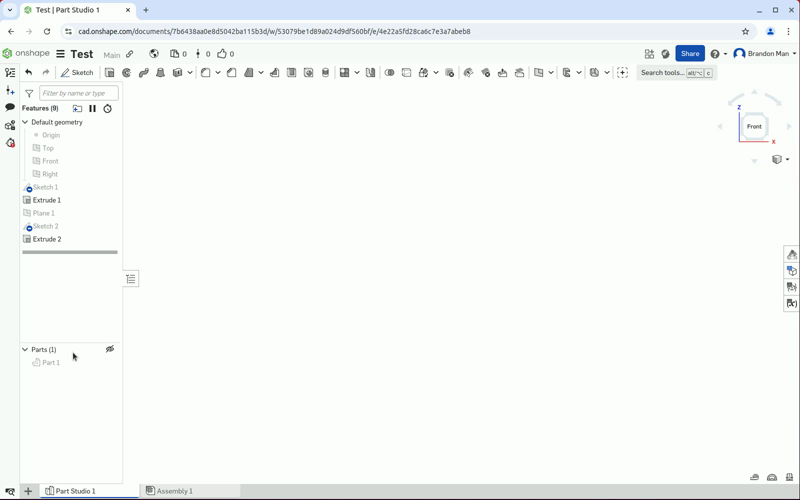
key_up(shift)
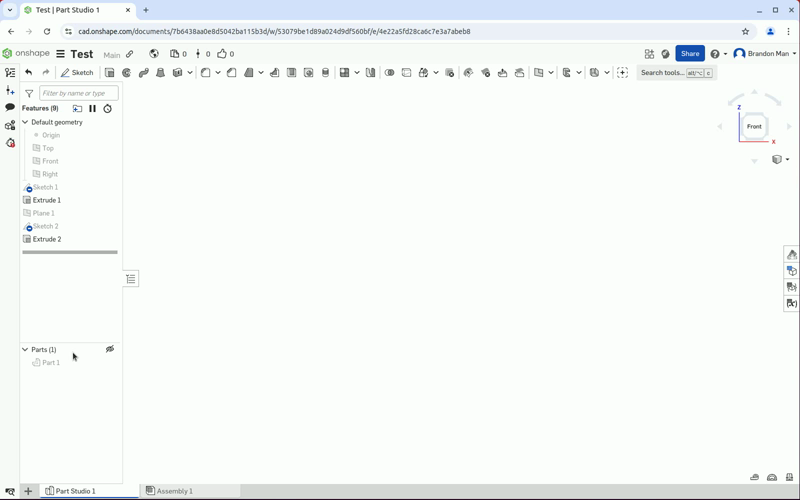
mouse_move(73, 352)
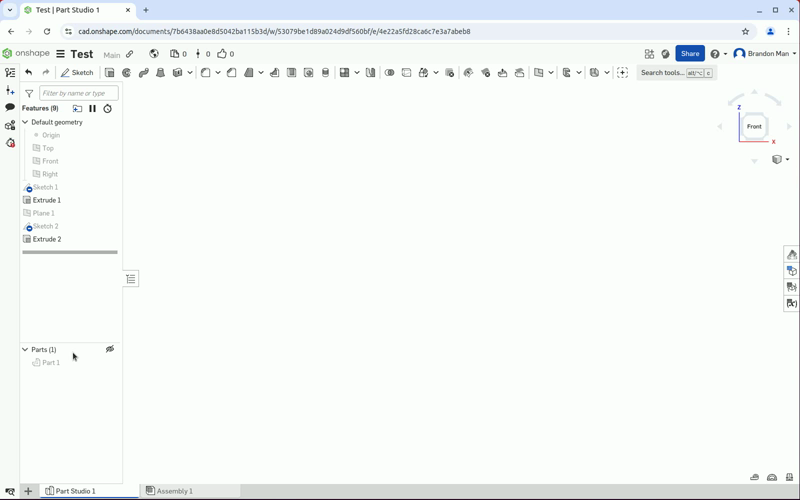
key(shift+y)
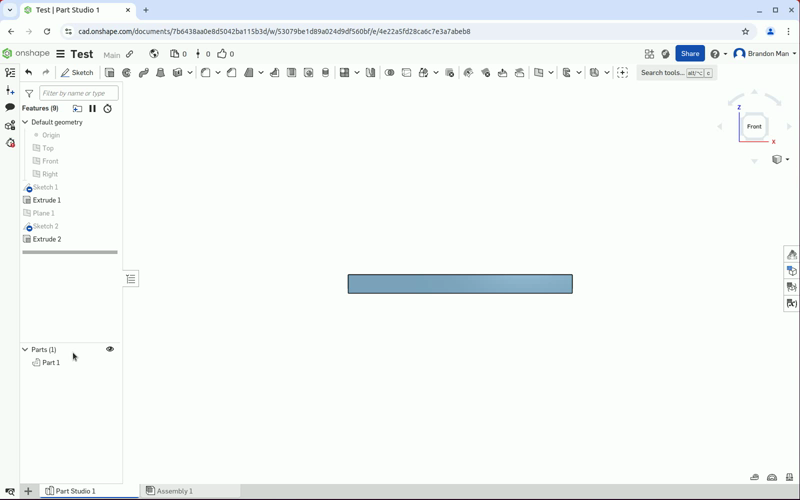
mouse_move(541, 75)
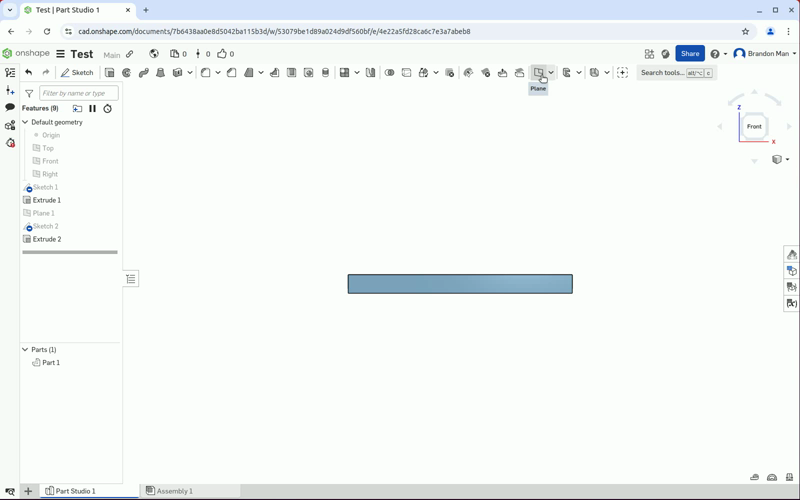
click(541, 75)
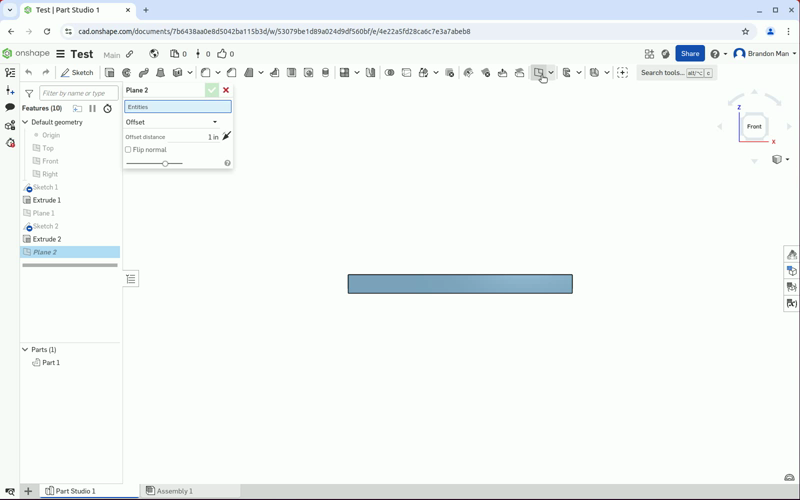
mouse_move(73, 163)
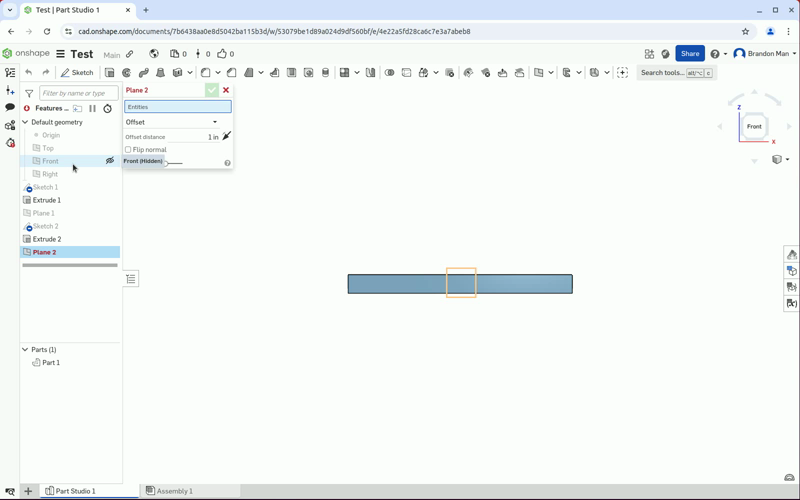
click(73, 163)
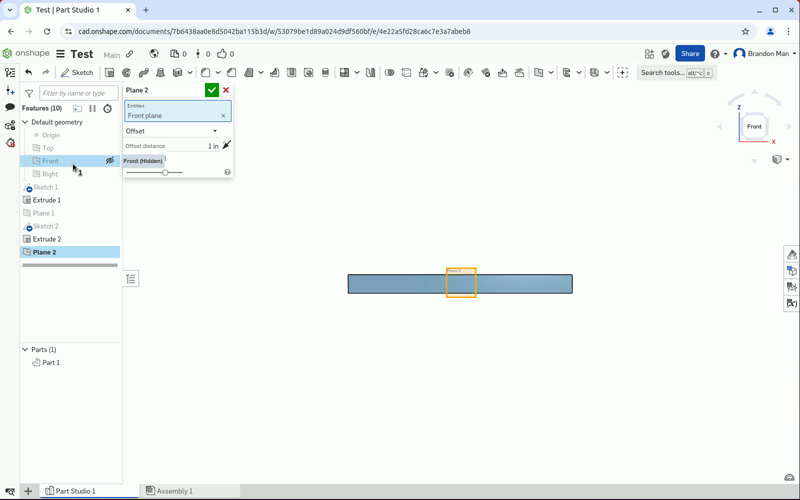
key(tab, 2)
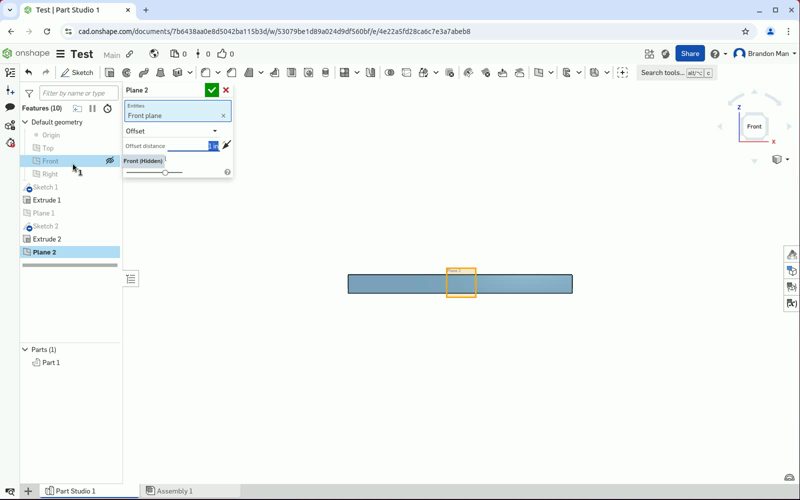
text(5.053)
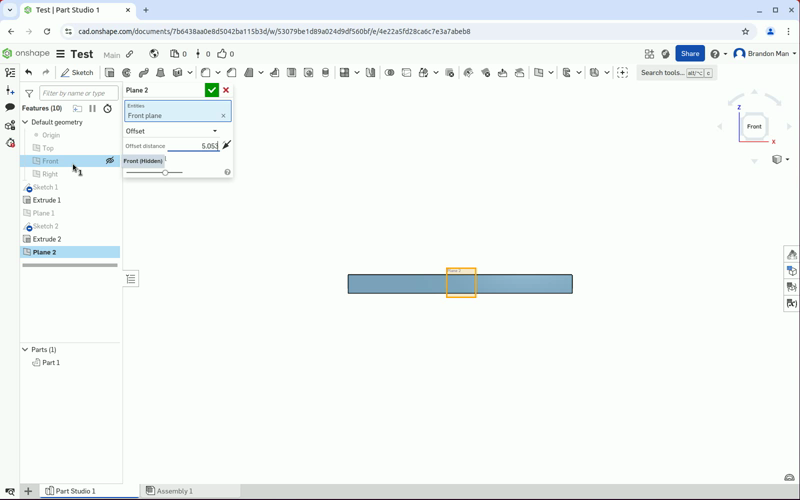
key(enter, 2)
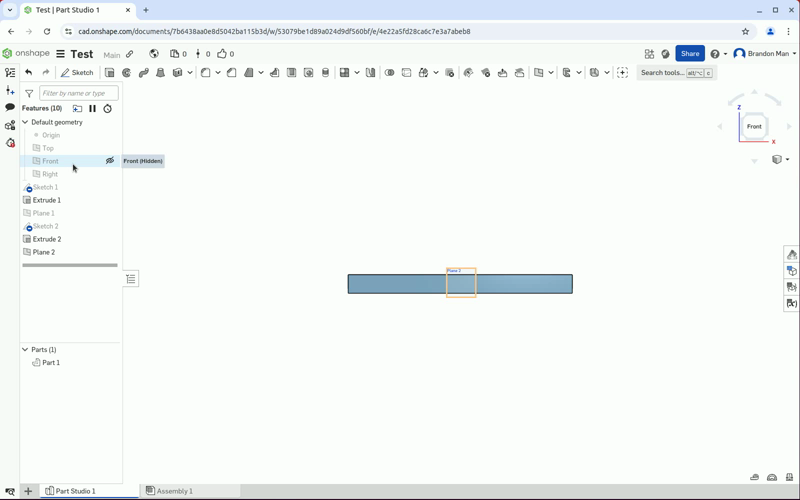
key(shift+s)
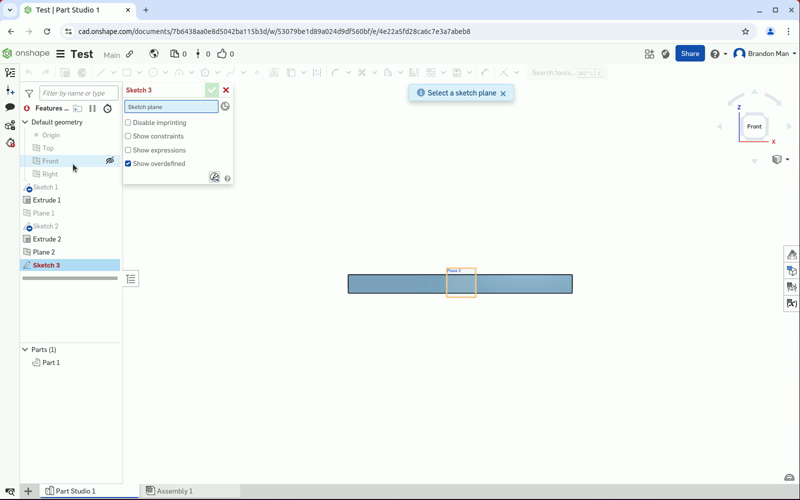
mouse_move(73, 254)
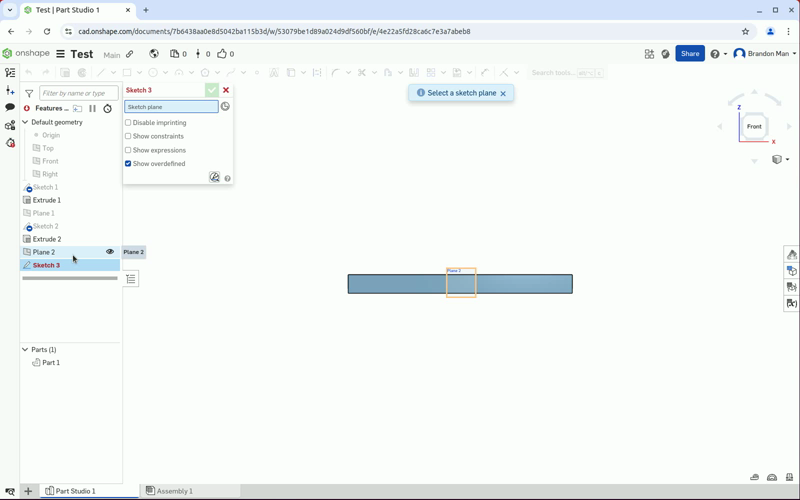
click(73, 254)
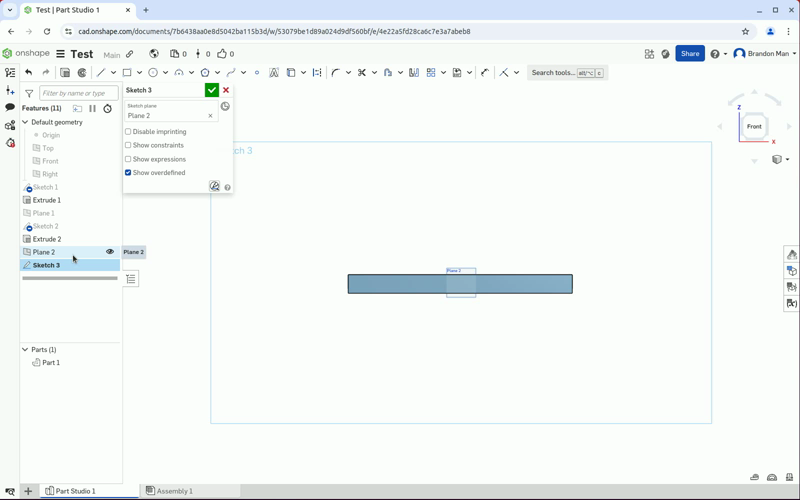
mouse_move(73, 352)
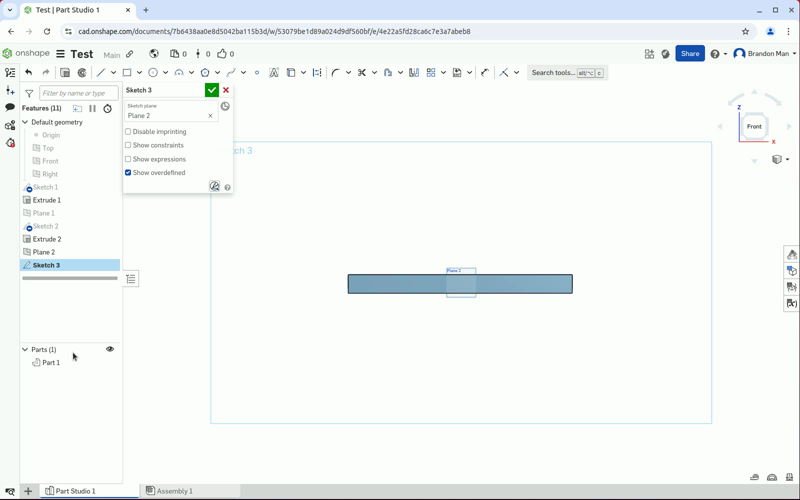
key(y)
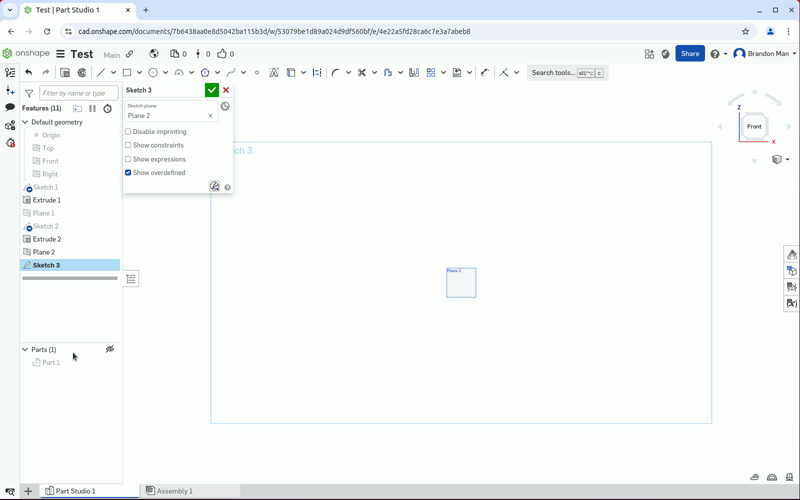
key(c)
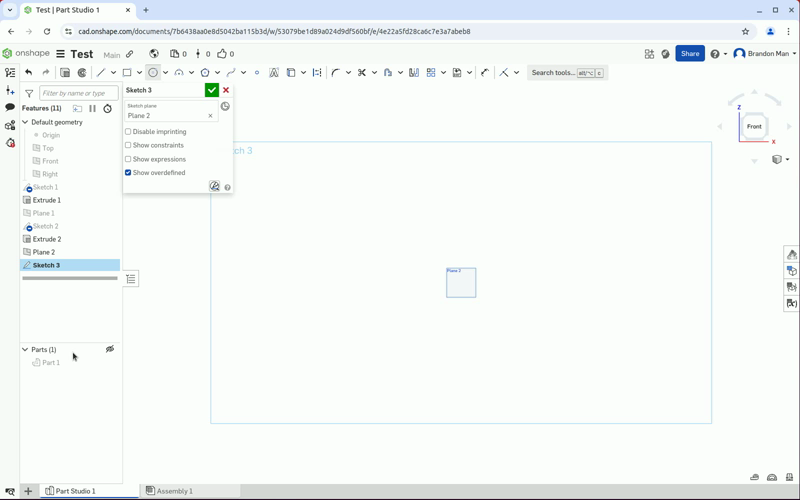
key_down(shift)
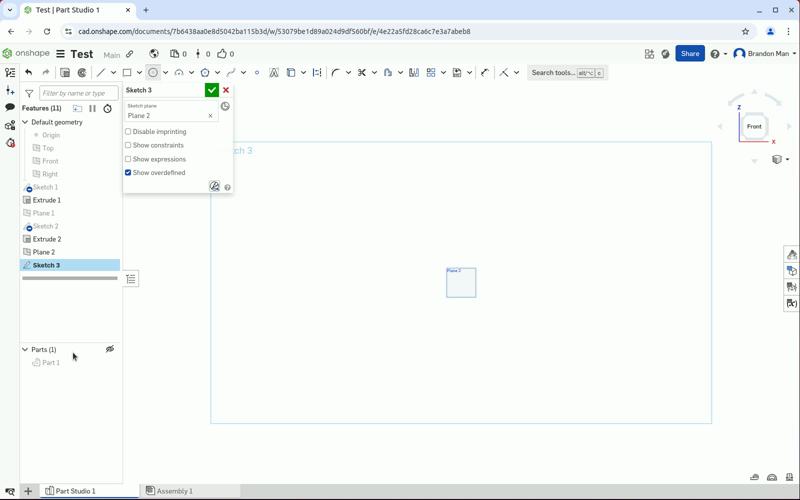
mouse_move(360, 282)
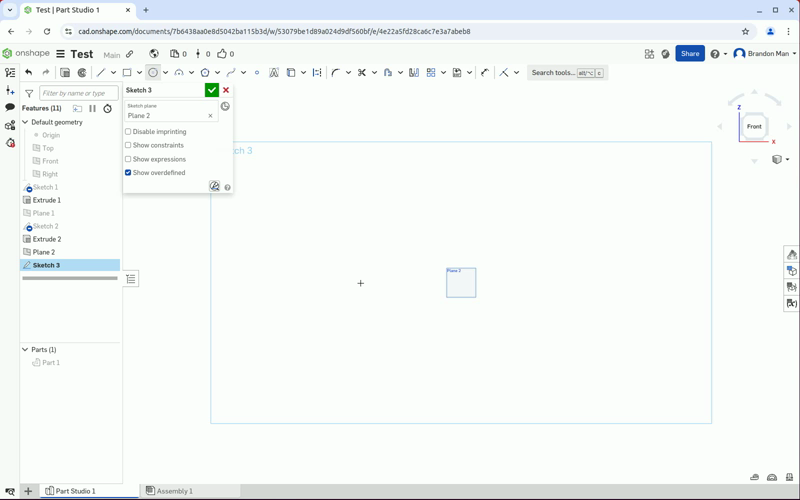
click(360, 282)
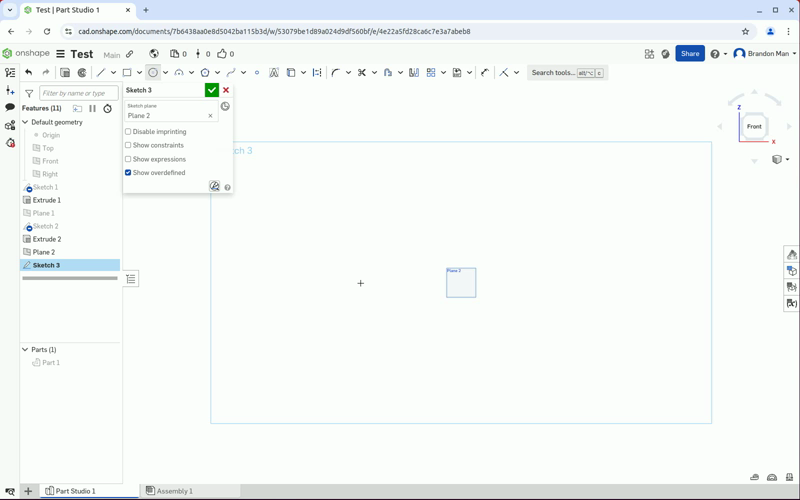
key_up(shift)
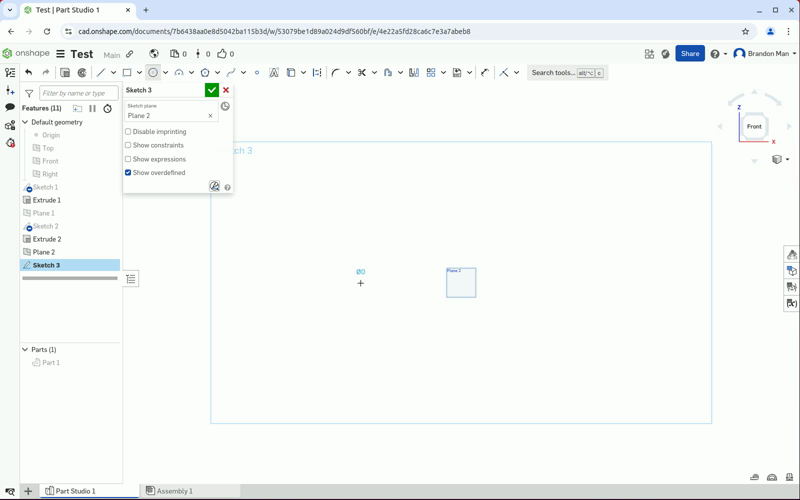
mouse_move(364, 282)
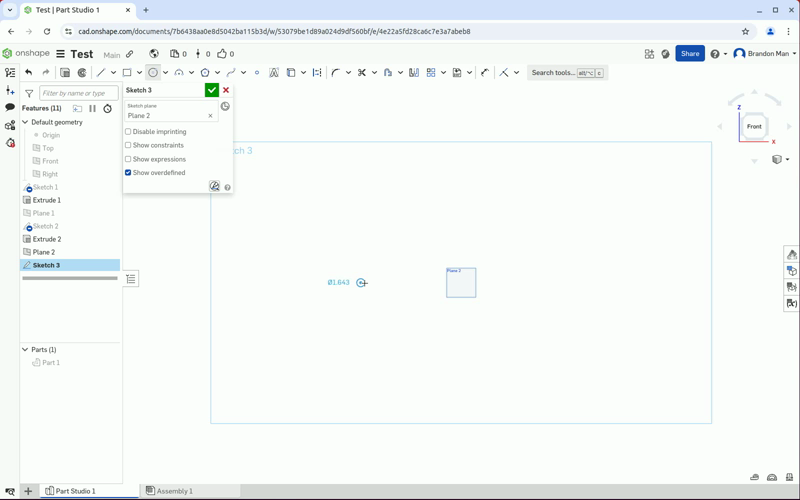
click(364, 282)
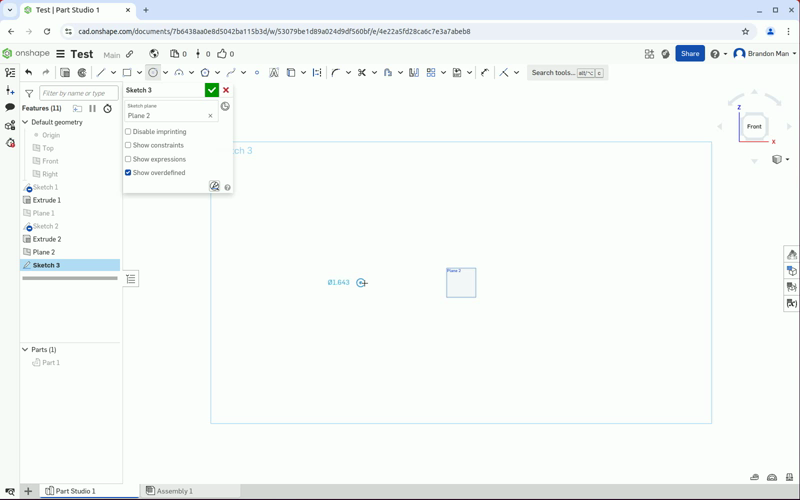
key(esc)
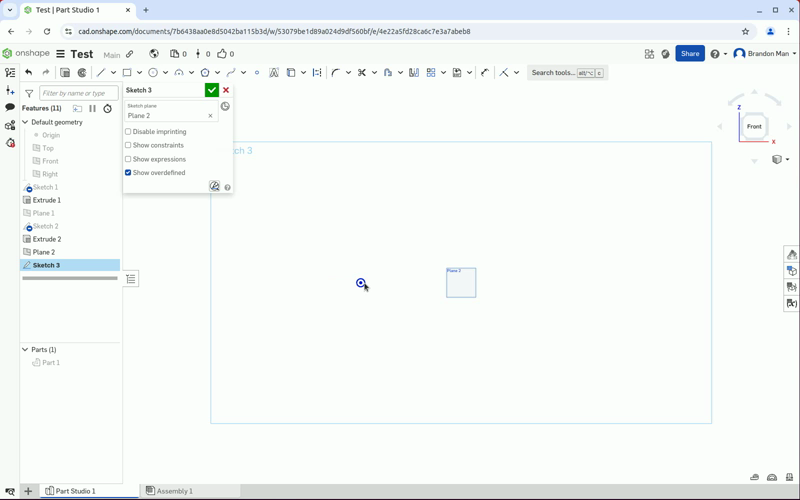
mouse_move(358, 282)
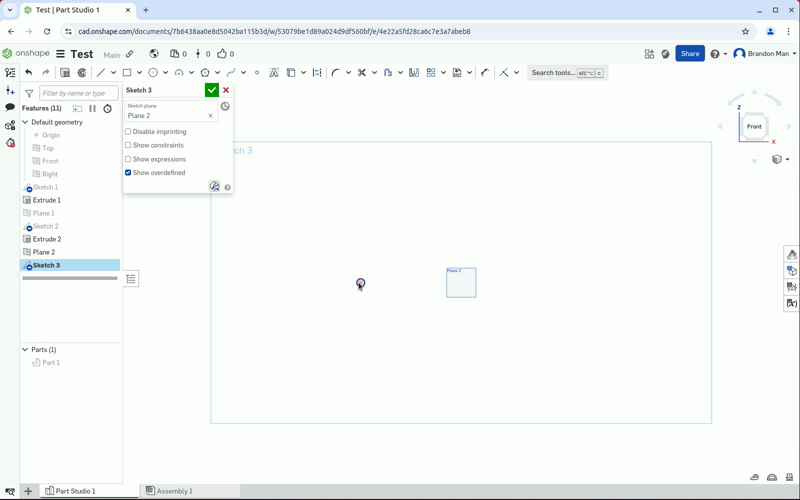
scroll(6)
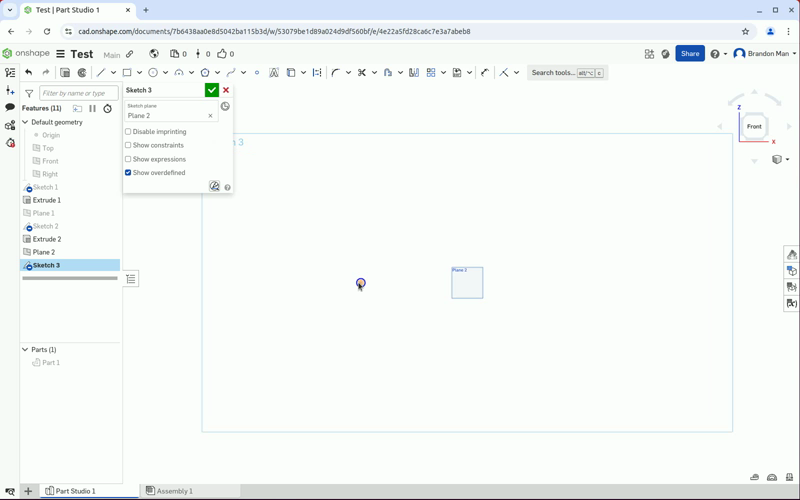
scroll(6)
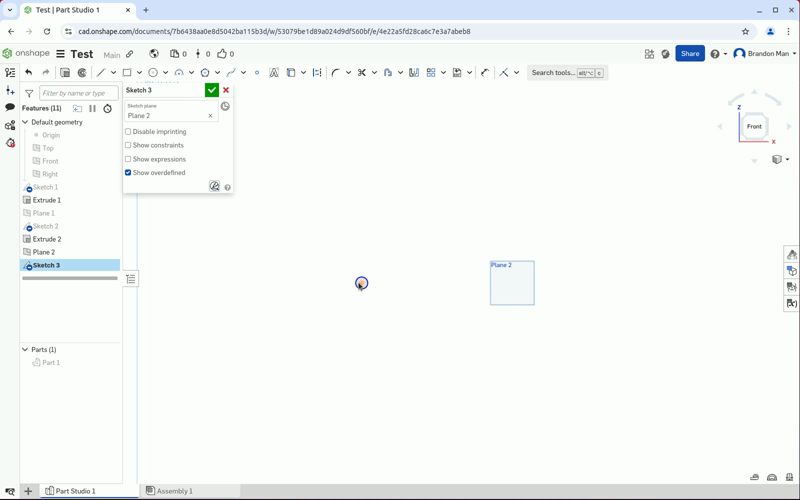
scroll(6)
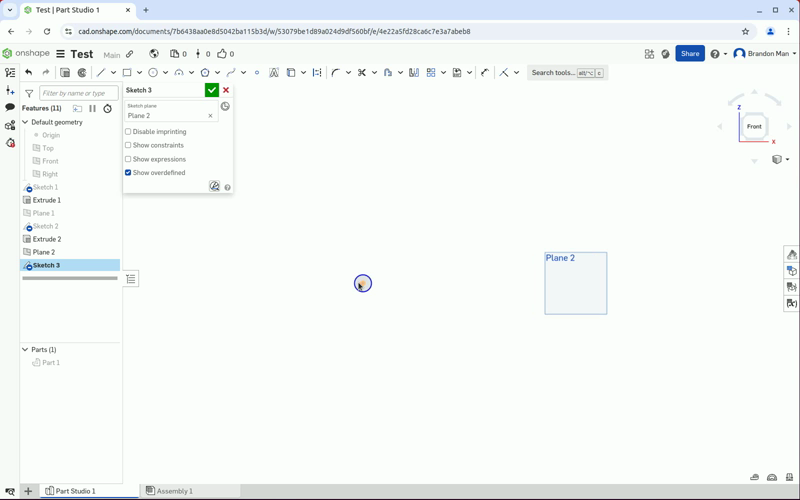
scroll(6)
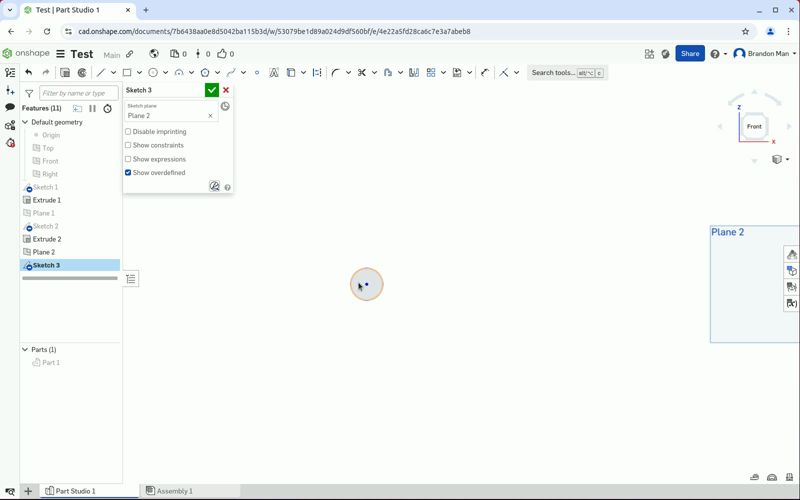
scroll(6)
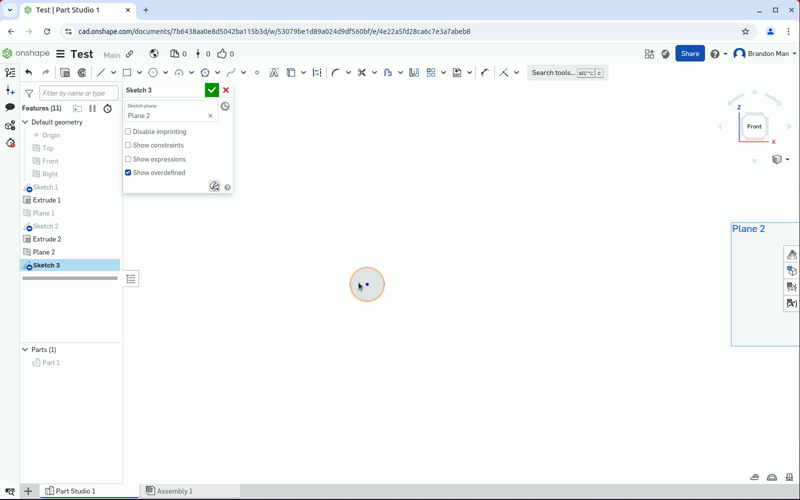
scroll(6)
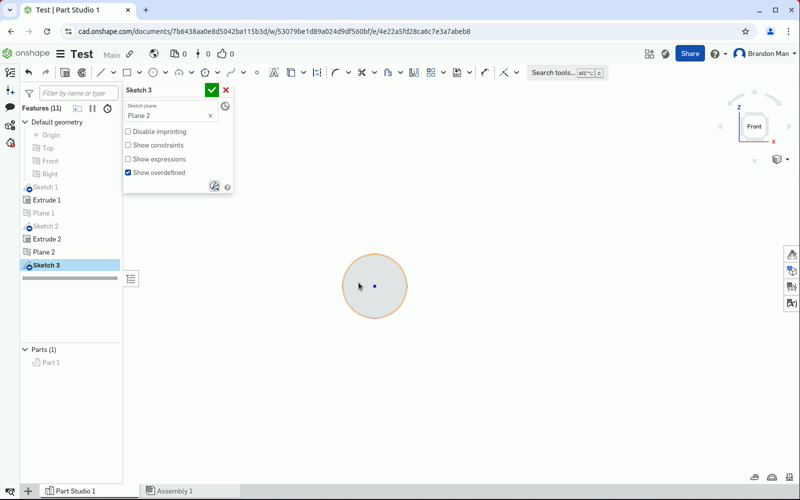
scroll(6)
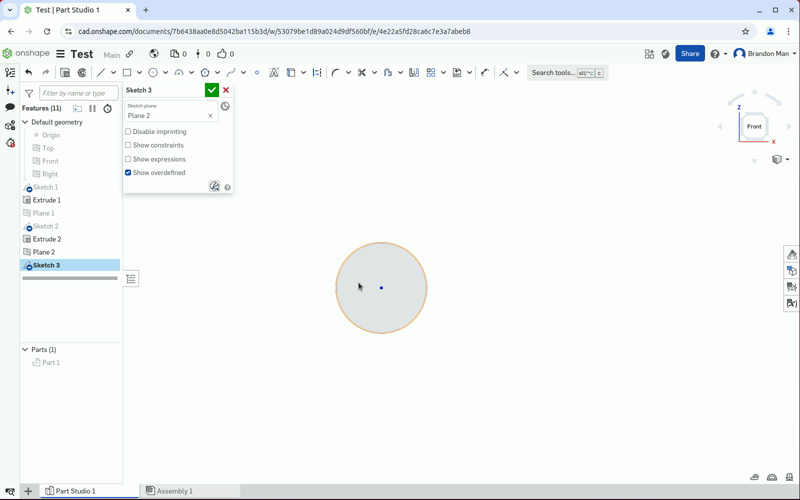
click(358, 282)
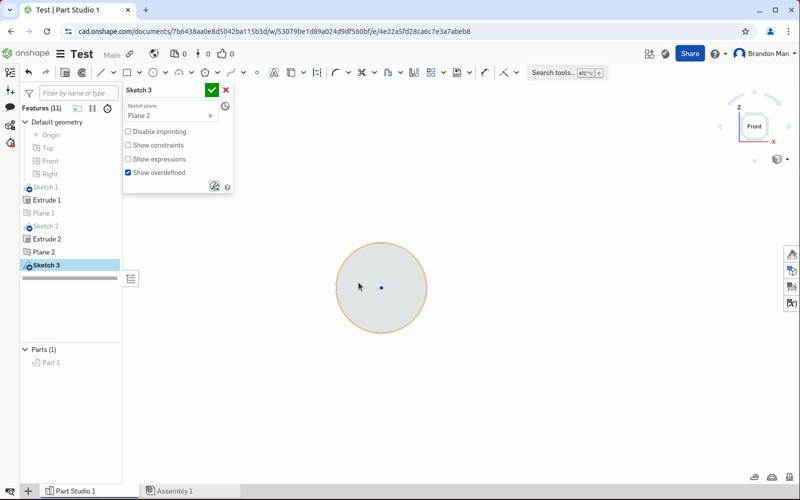
scroll(-6)
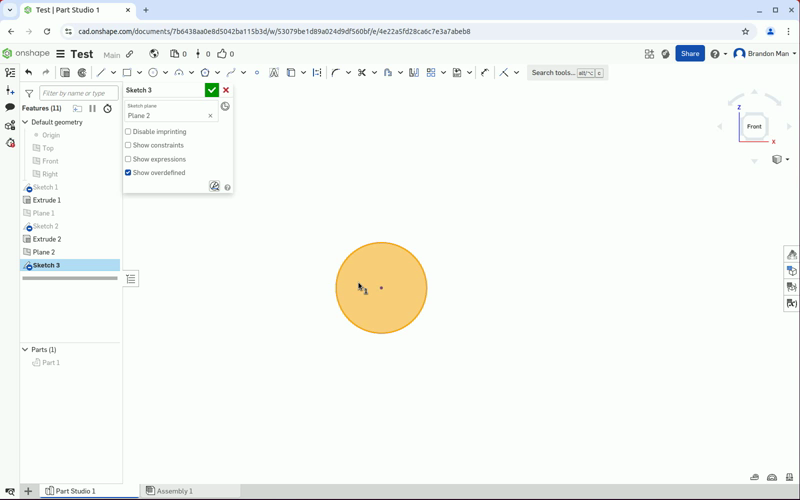
scroll(-6)
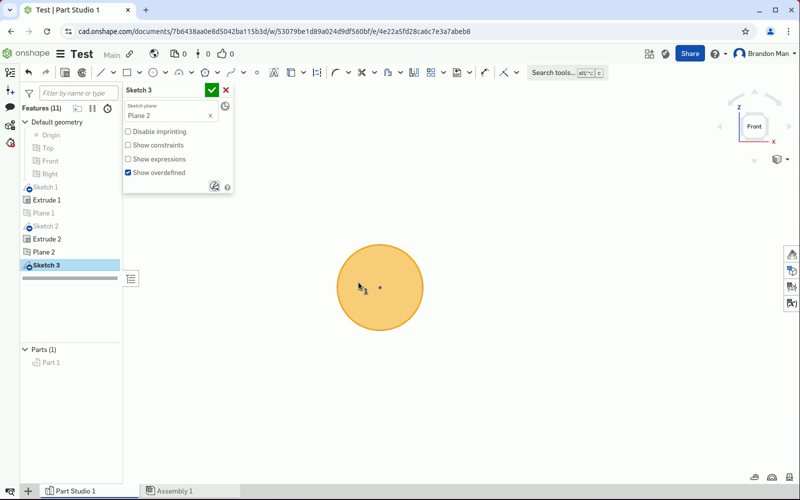
scroll(-6)
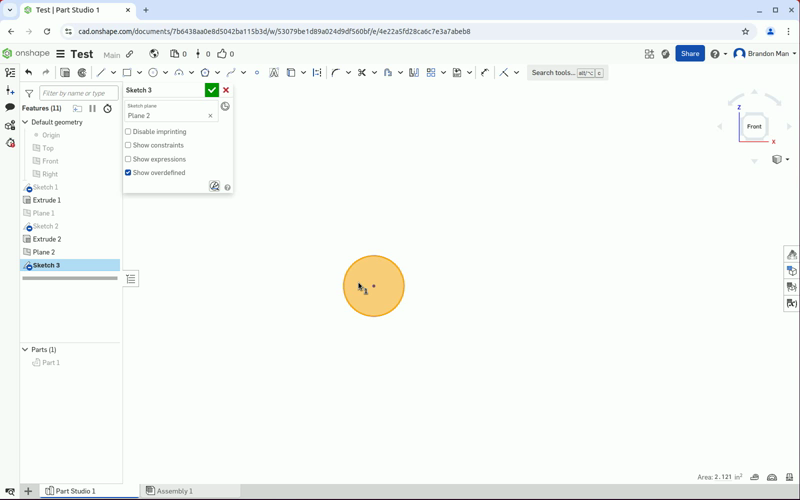
scroll(-6)
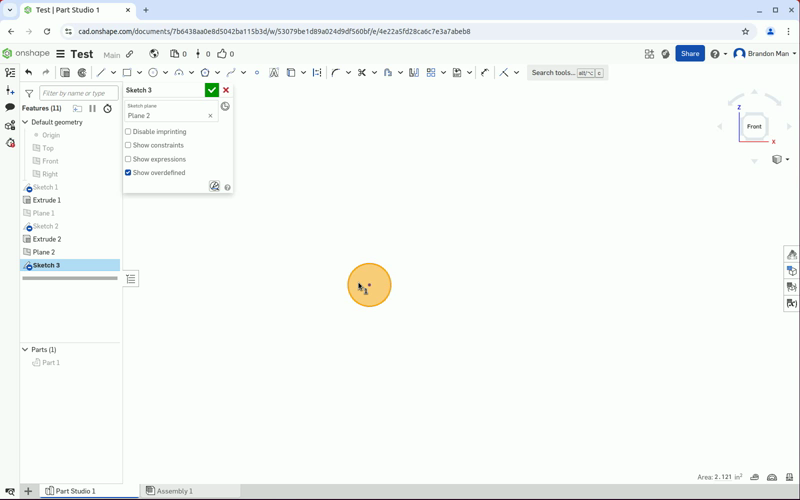
scroll(-6)
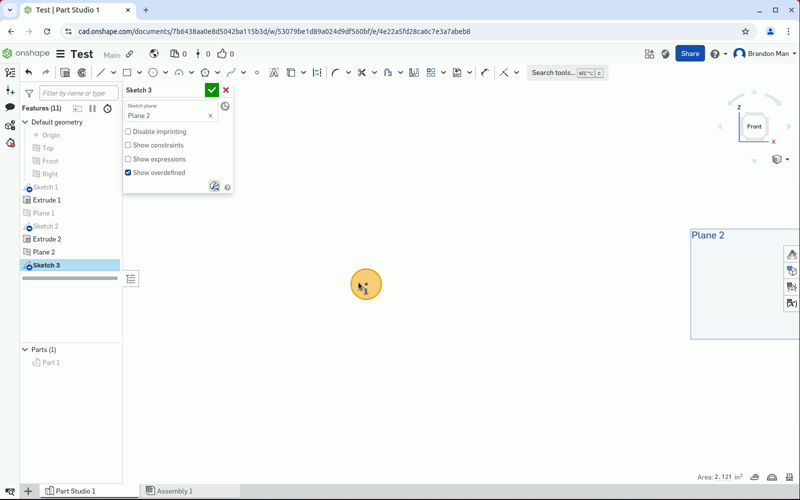
scroll(-6)
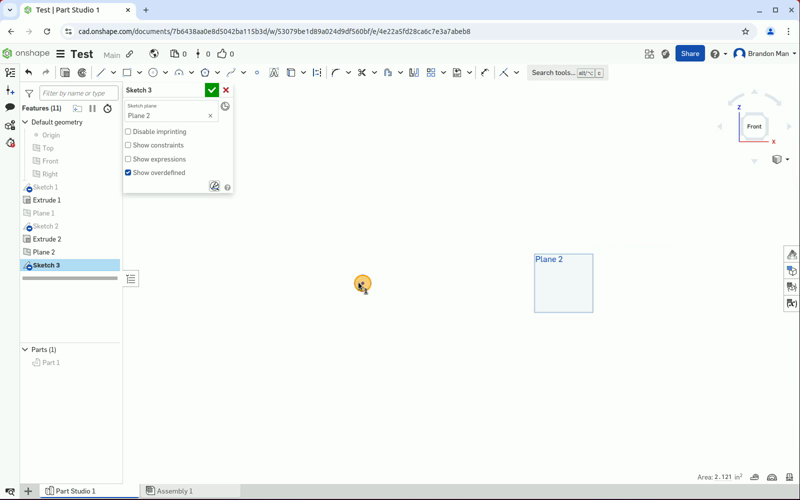
scroll(-6)
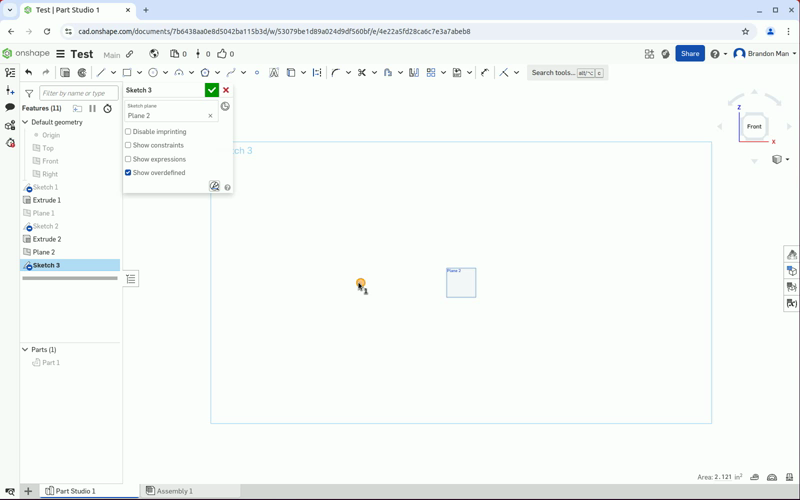
mouse_move(73, 352)
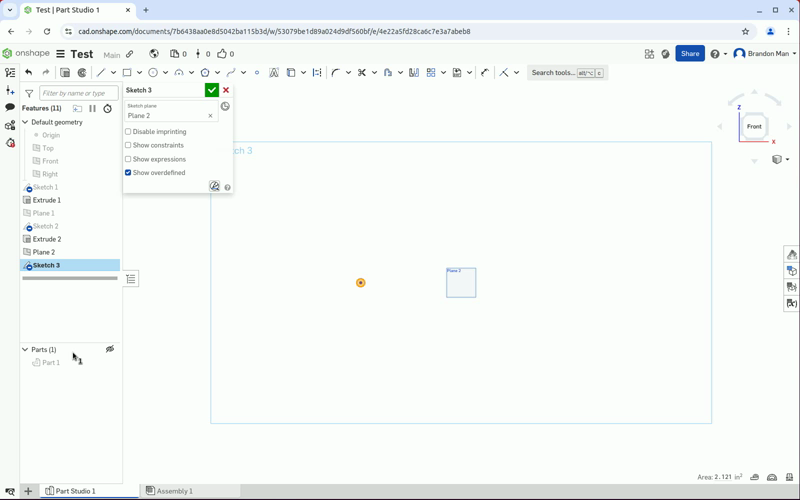
key(shift+y)
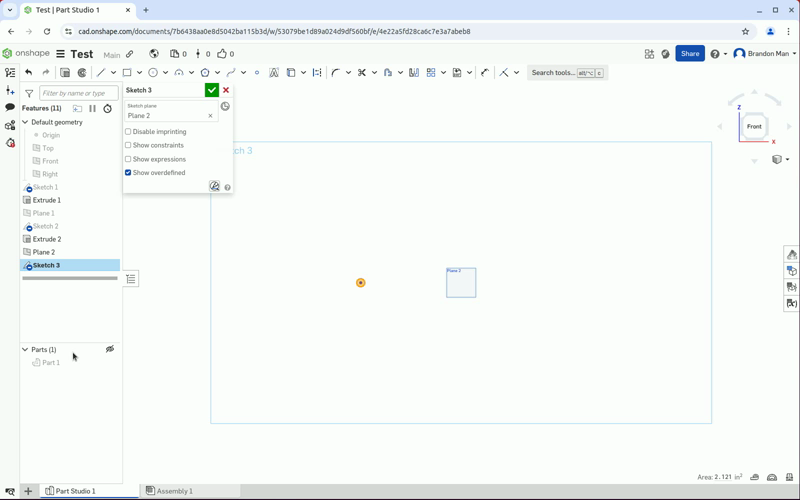
key(shift+e)
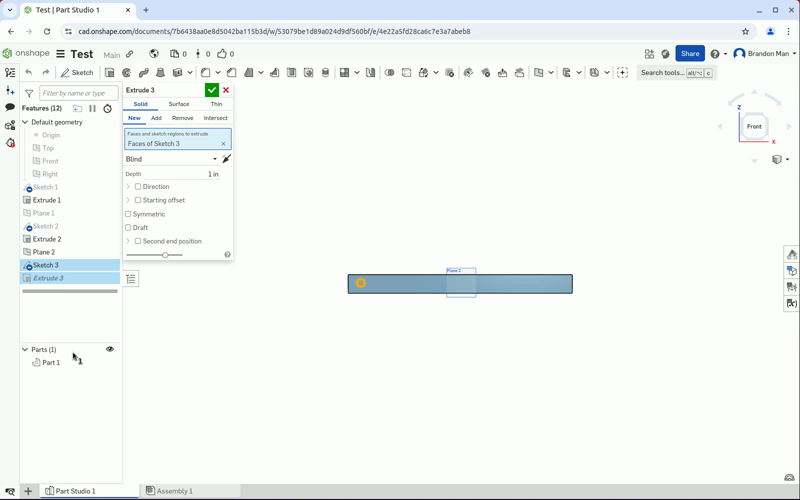
mouse_move(143, 106)
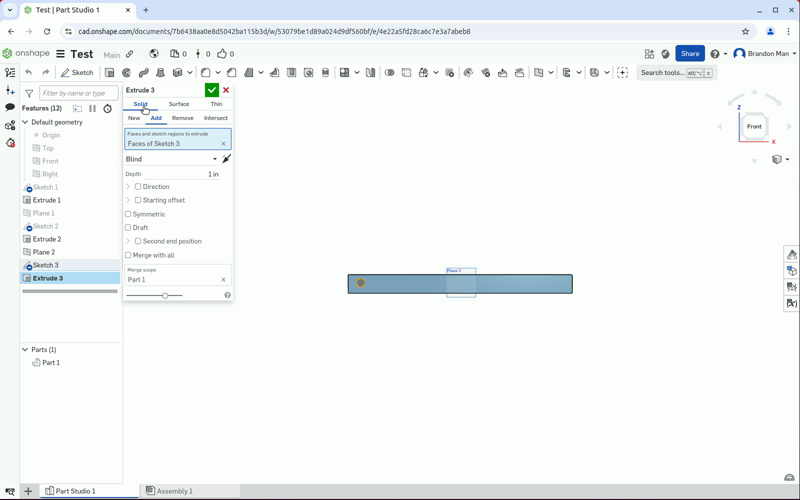
click(143, 106)
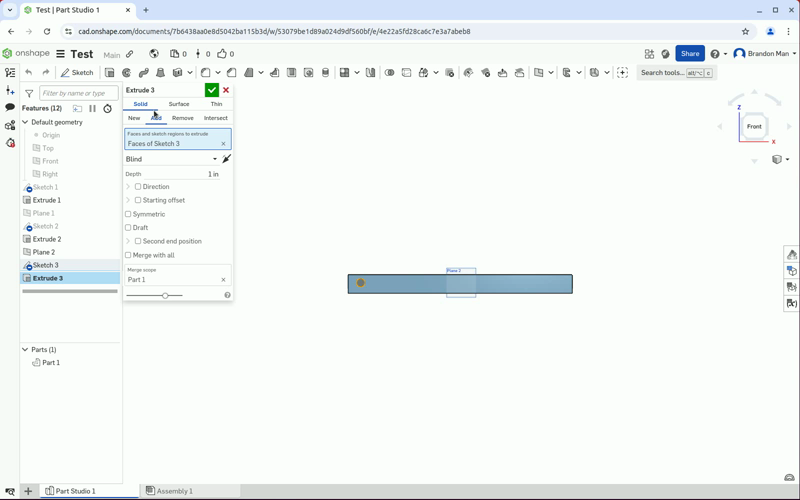
mouse_move(186, 120)
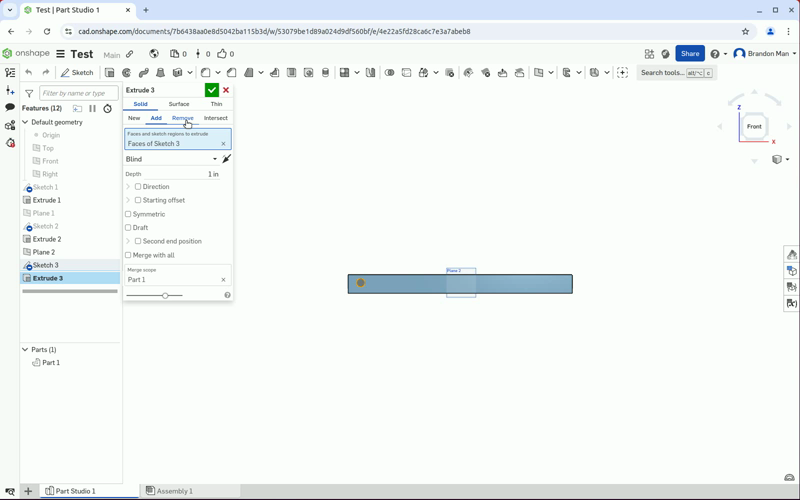
click(186, 120)
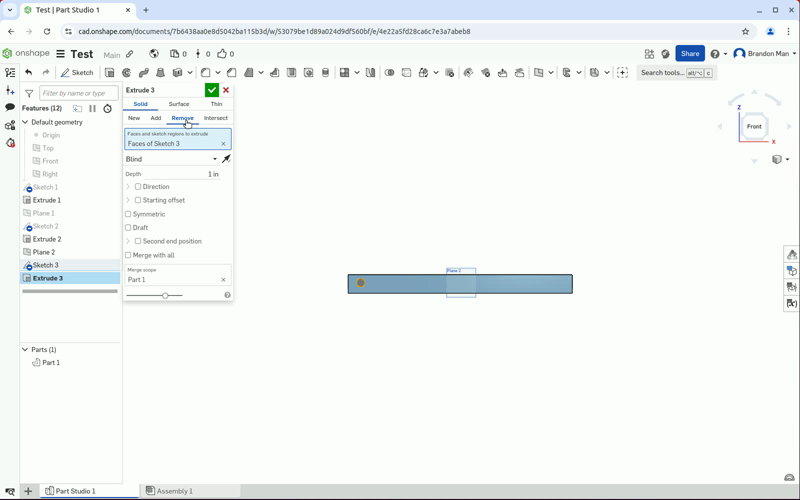
key(tab, 4)
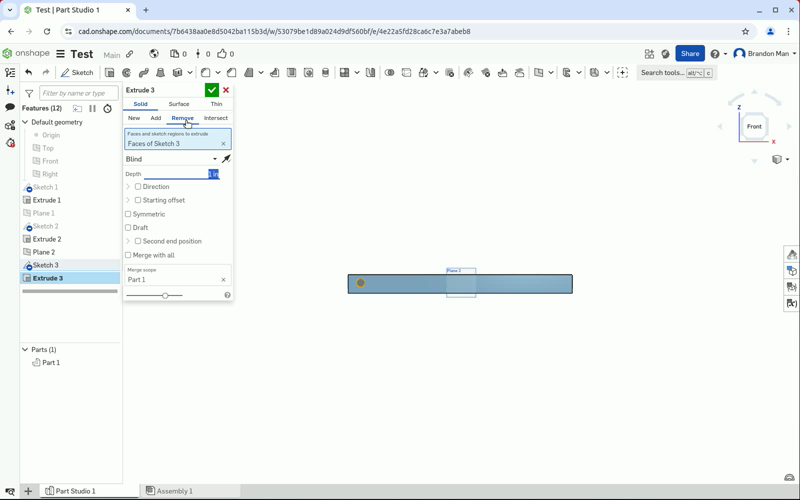
text(10.351)
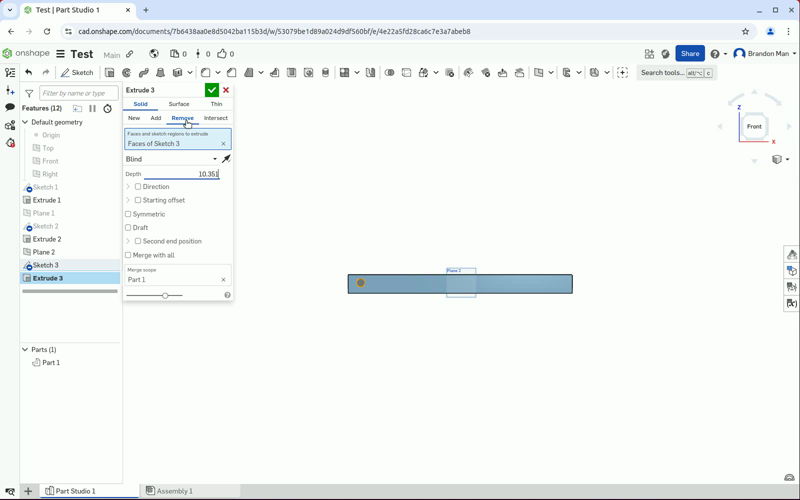
key(tab, 6)
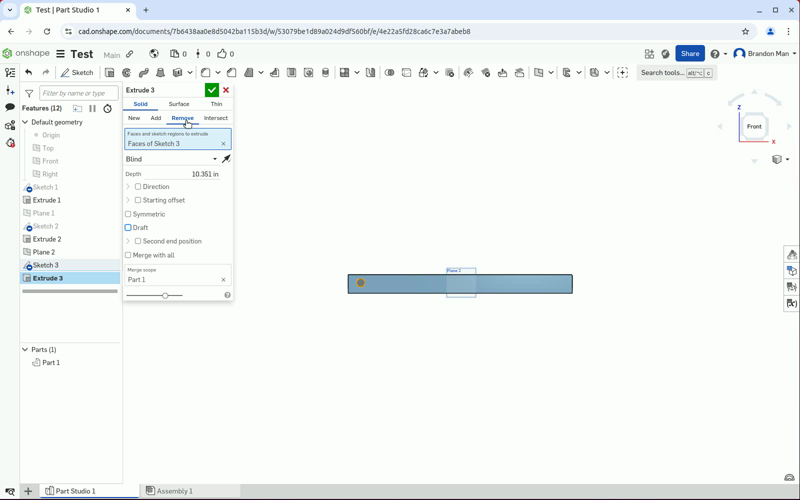
key(space)
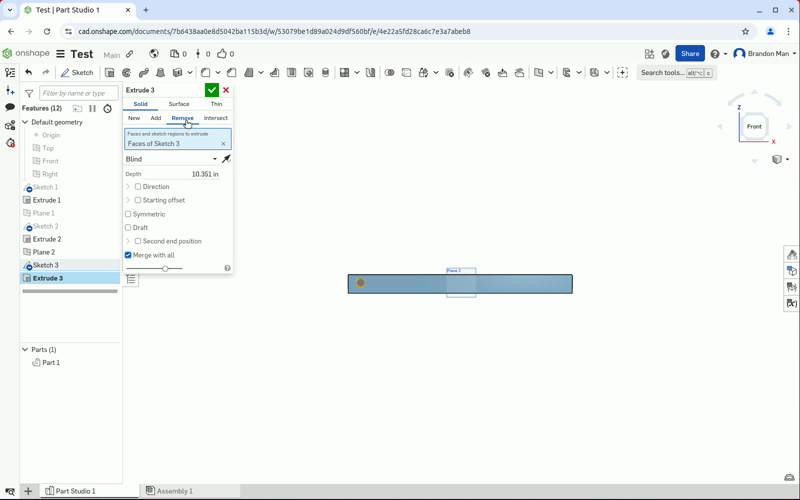
key(enter)
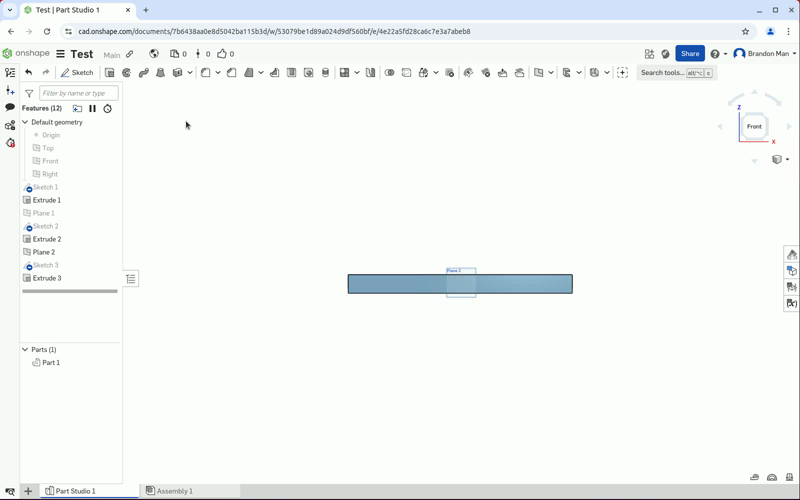
key(shift+h)
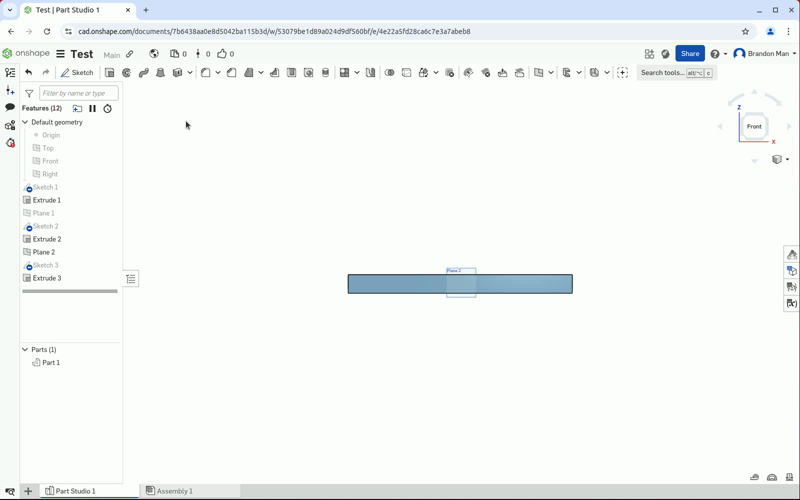
key(shift+h)
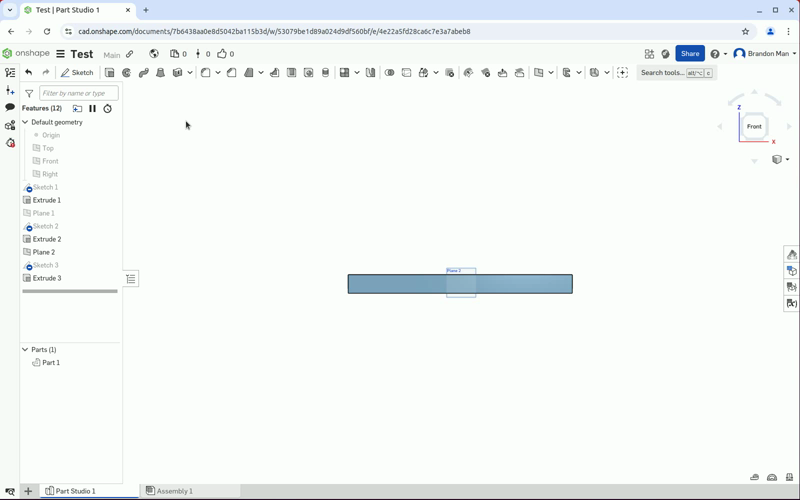
mouse_move(73, 189)
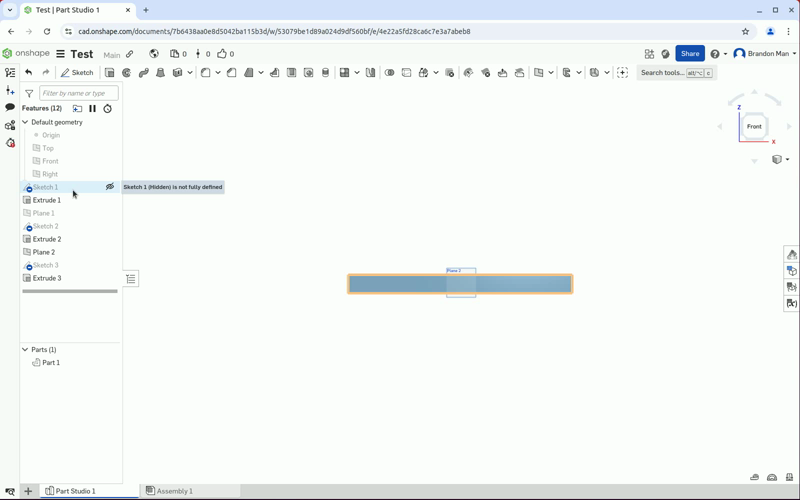
click(73, 189)
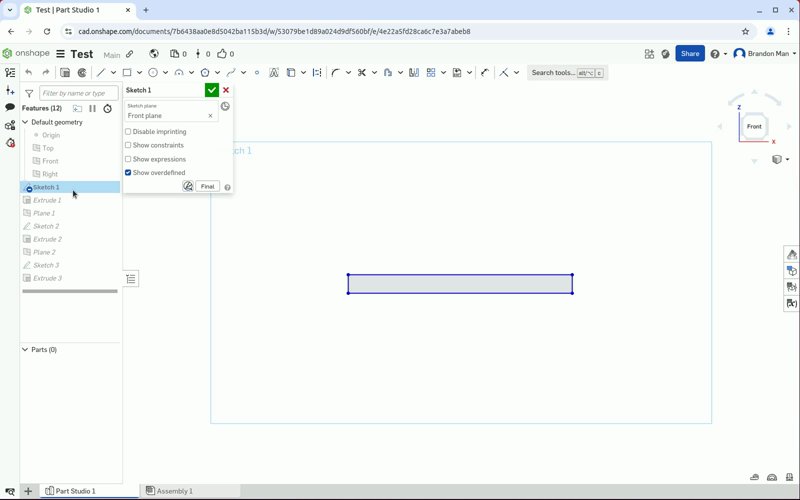
mouse_move(229, 92)
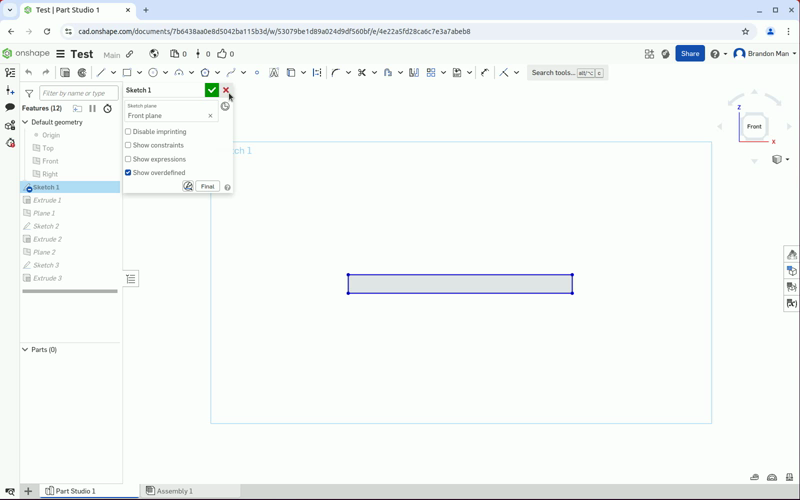
click(229, 92)
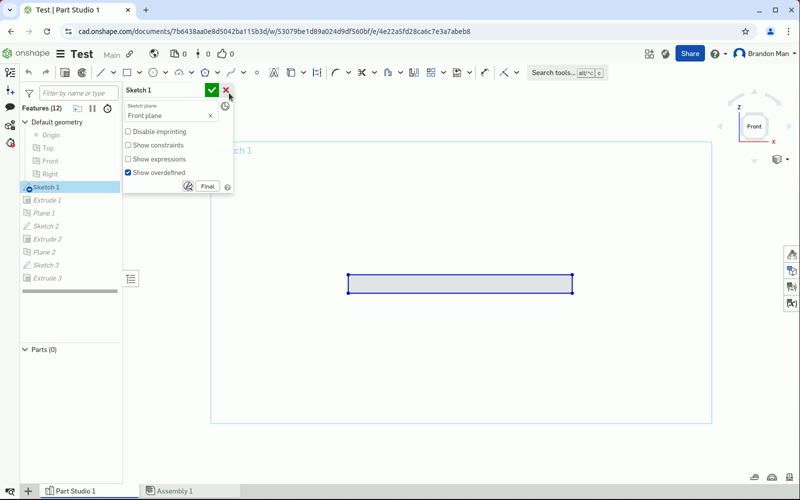
key(shift+s)
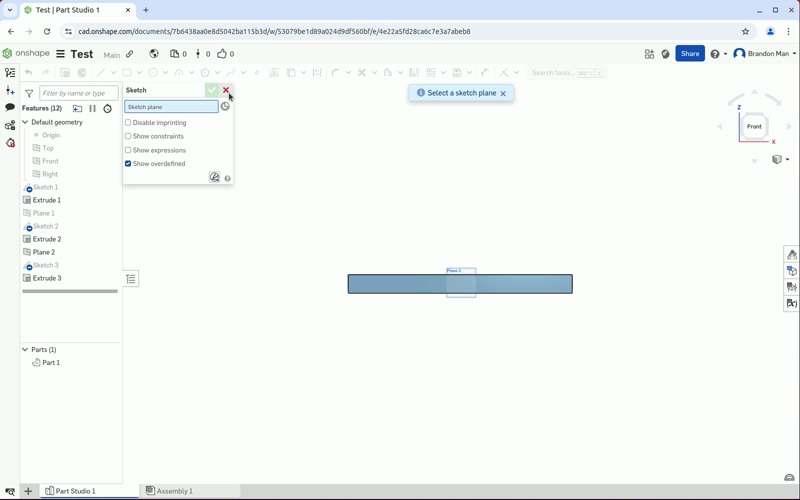
mouse_move(73, 254)
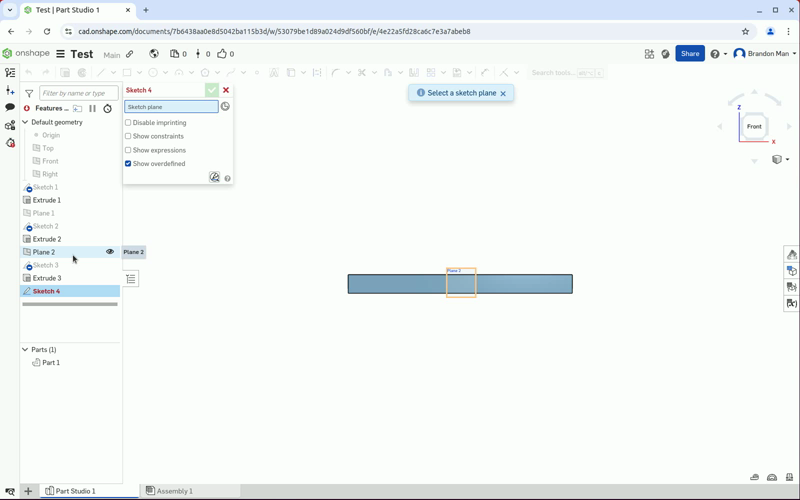
click(73, 254)
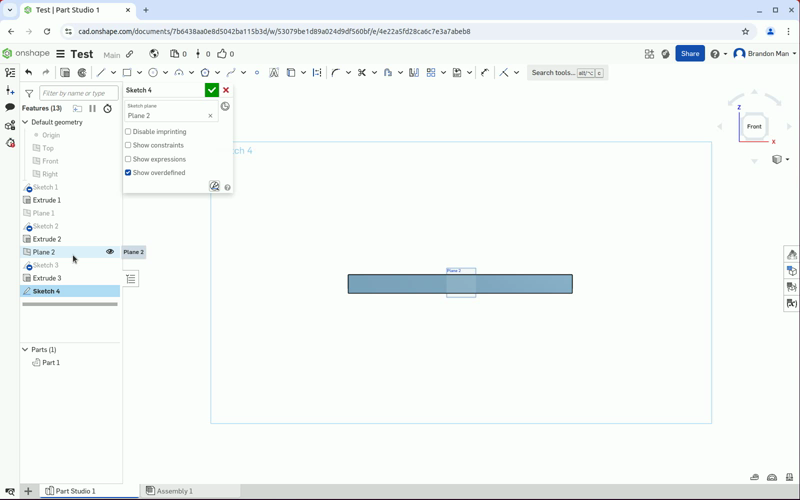
mouse_move(73, 352)
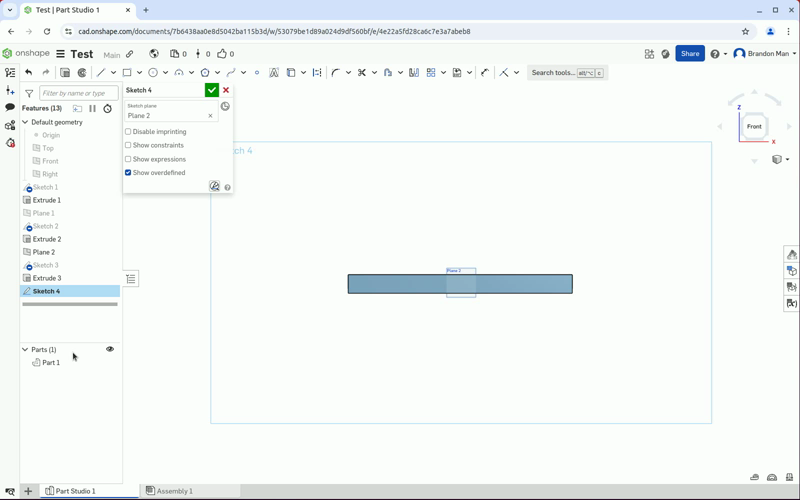
key(y)
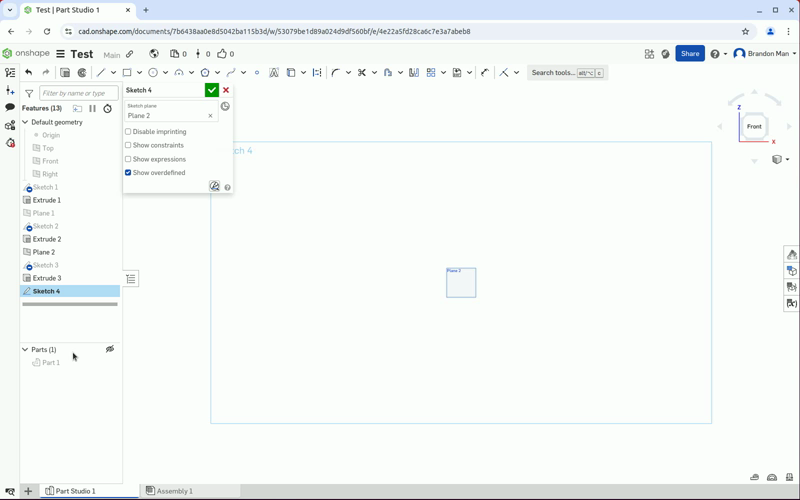
key(c)
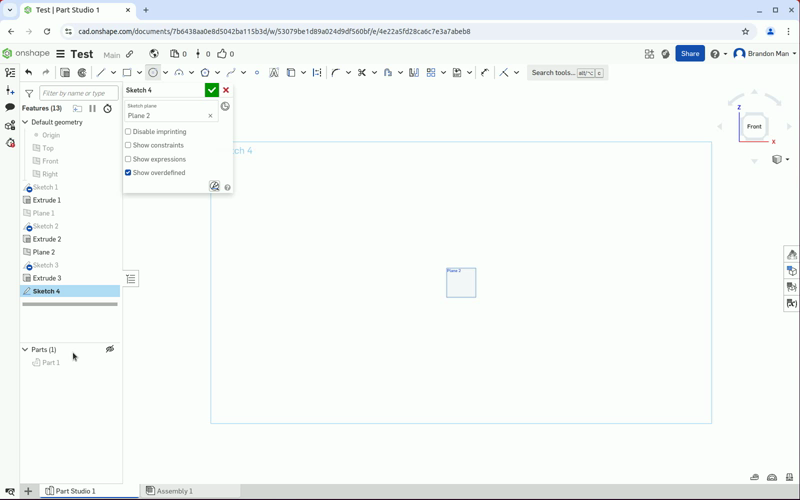
key_down(shift)
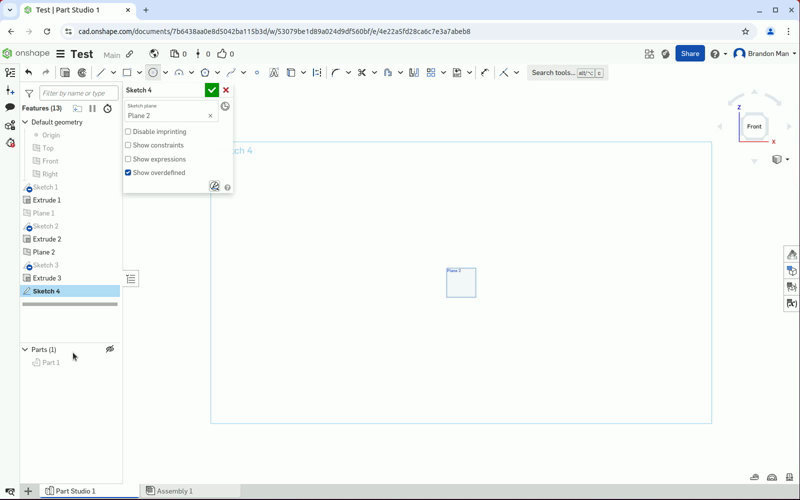
mouse_move(563, 282)
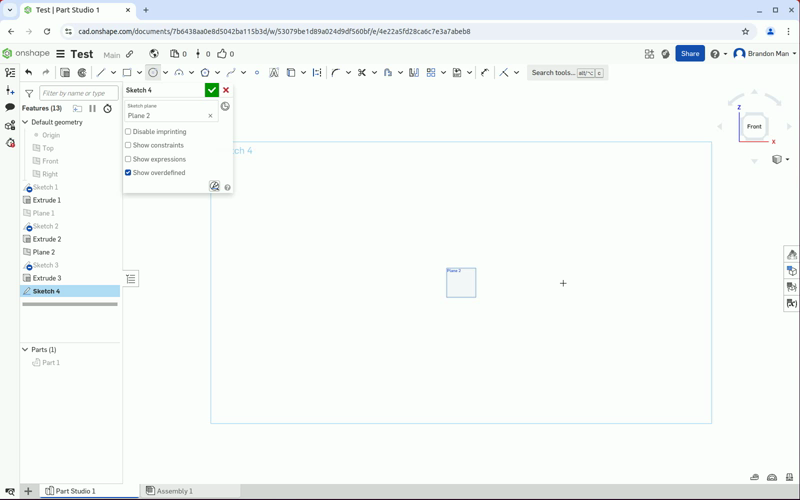
click(563, 282)
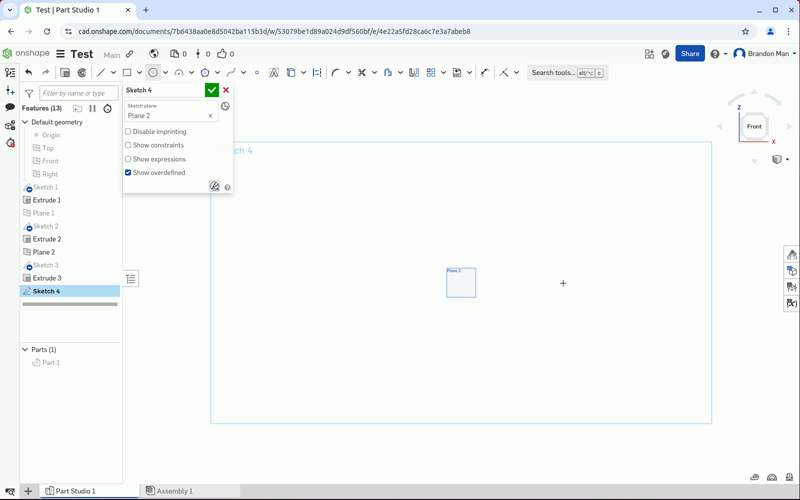
key_up(shift)
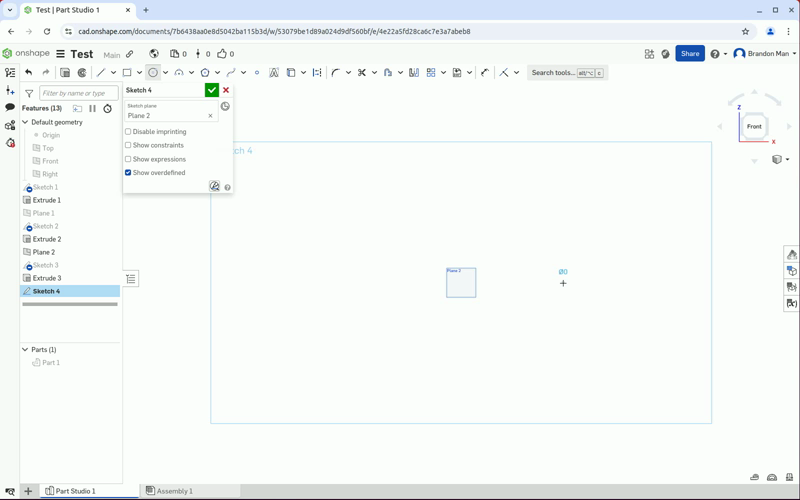
mouse_move(567, 282)
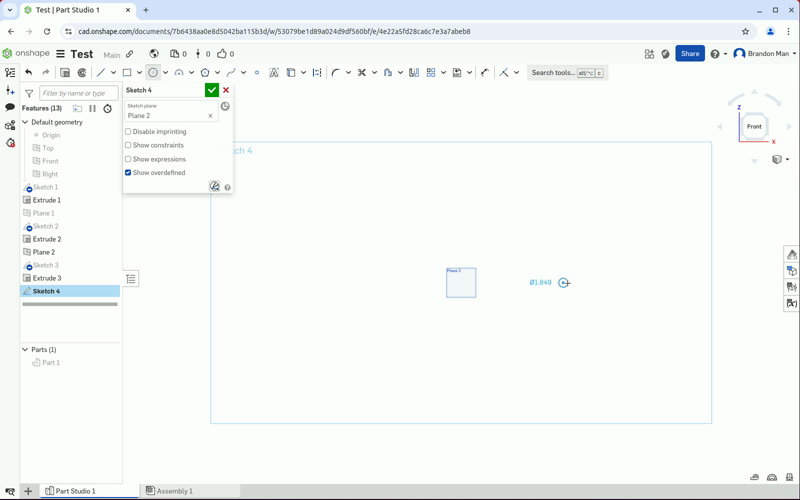
click(567, 282)
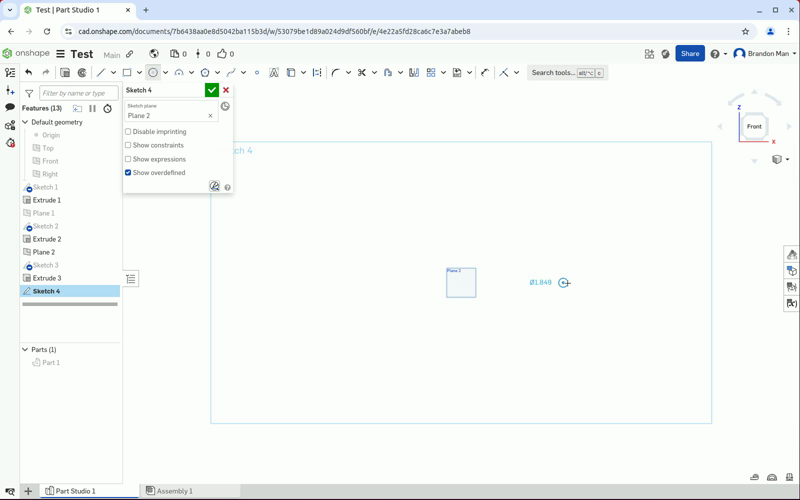
key(esc)
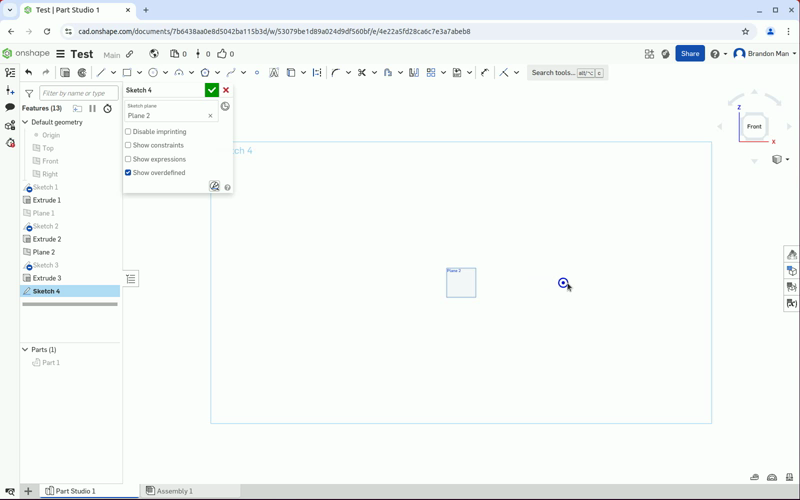
mouse_move(560, 281)
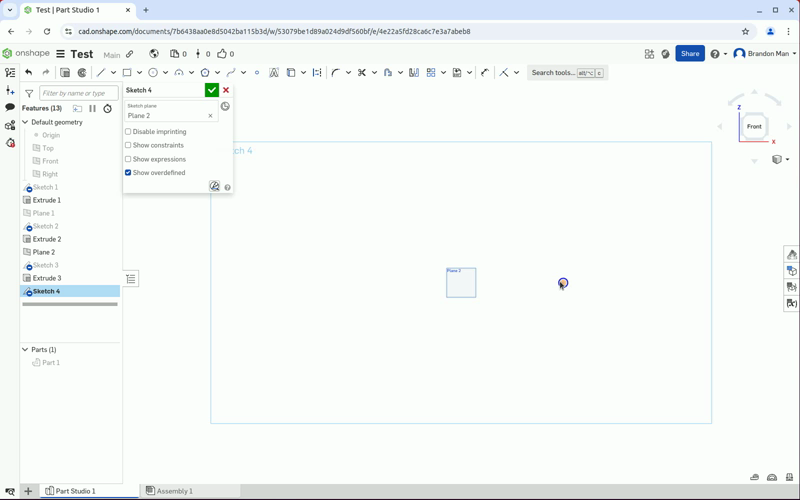
scroll(6)
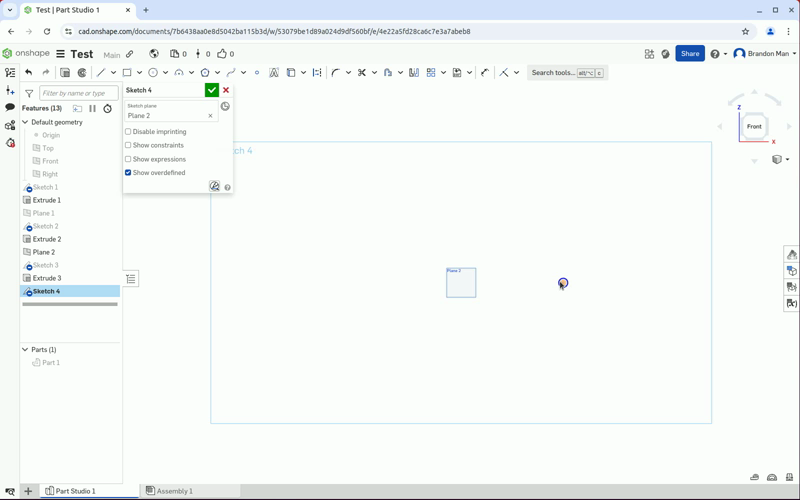
scroll(6)
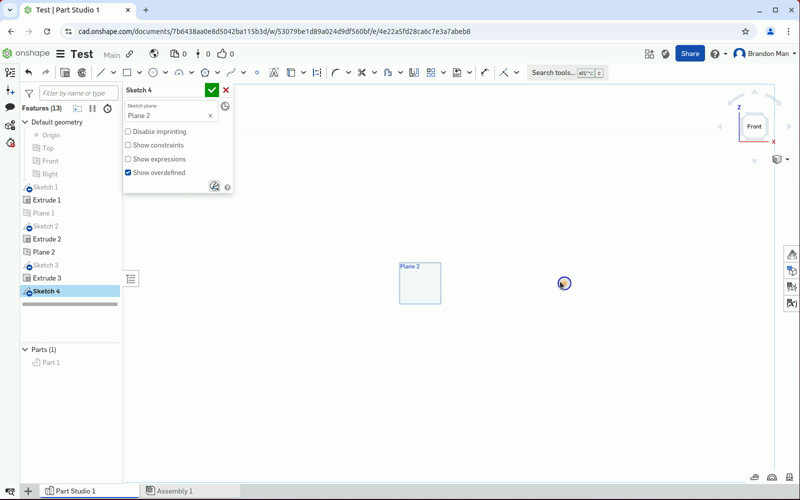
scroll(6)
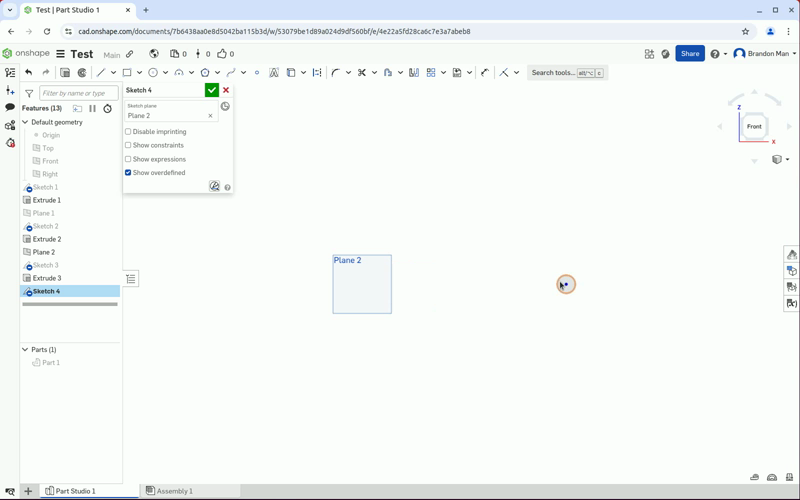
scroll(6)
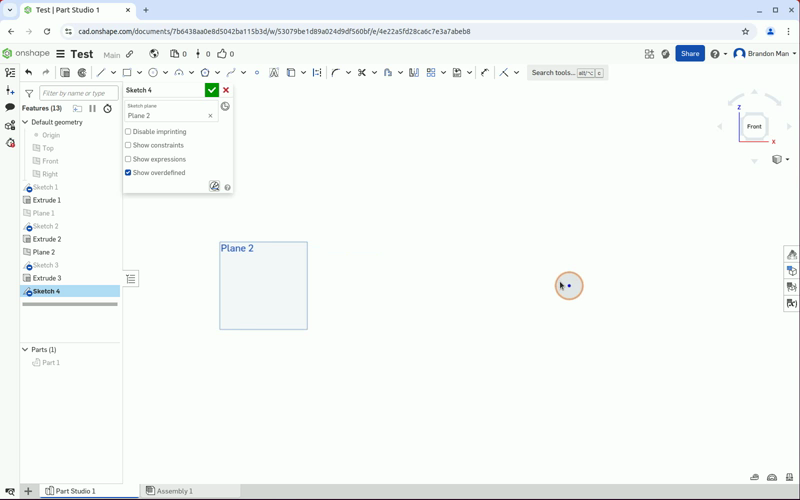
scroll(6)
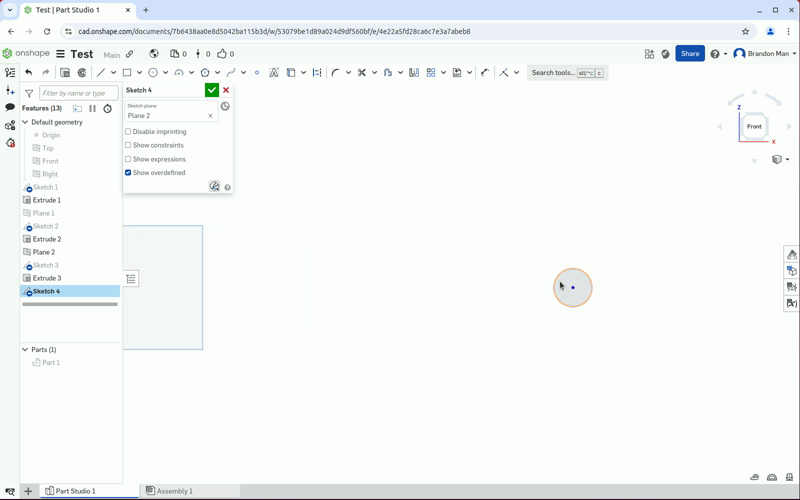
scroll(6)
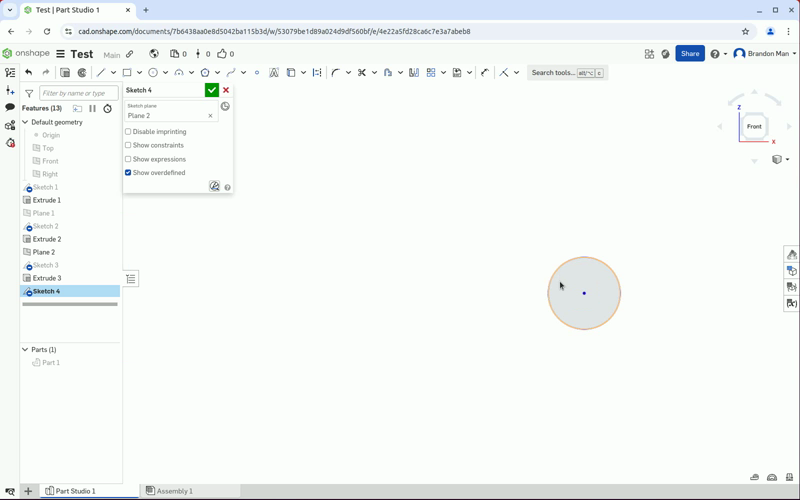
scroll(6)
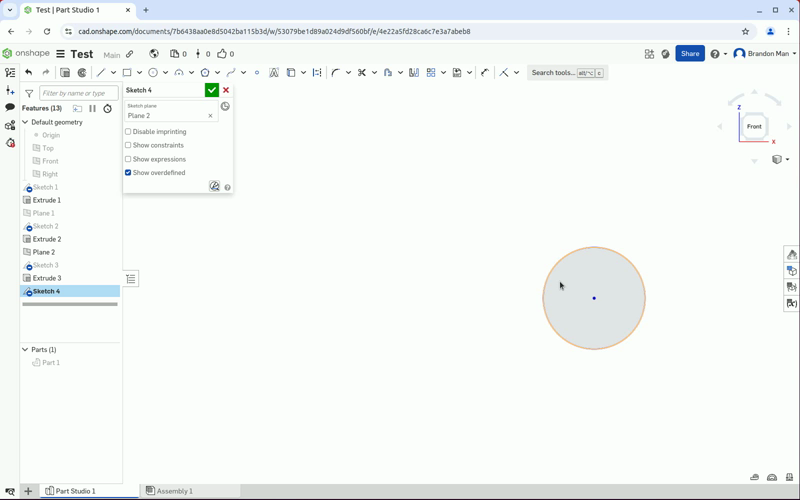
click(560, 281)
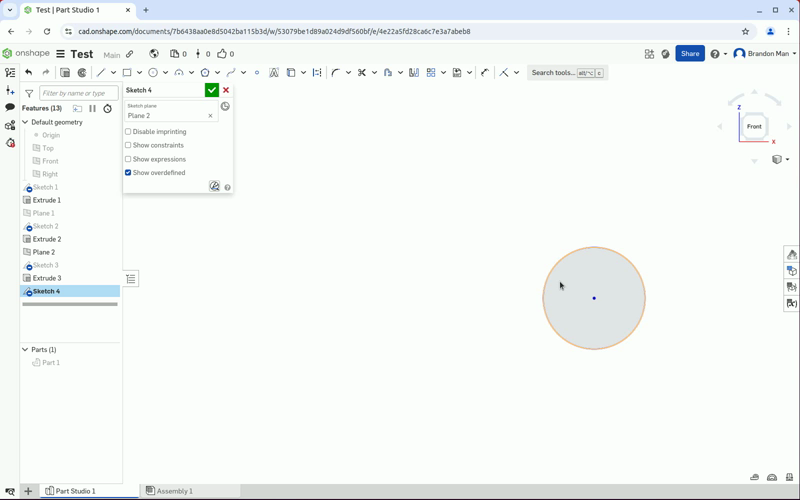
scroll(-6)
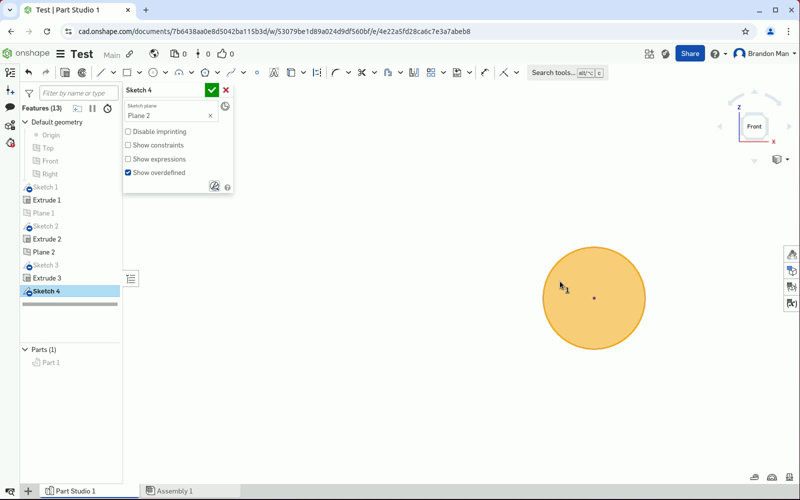
scroll(-6)
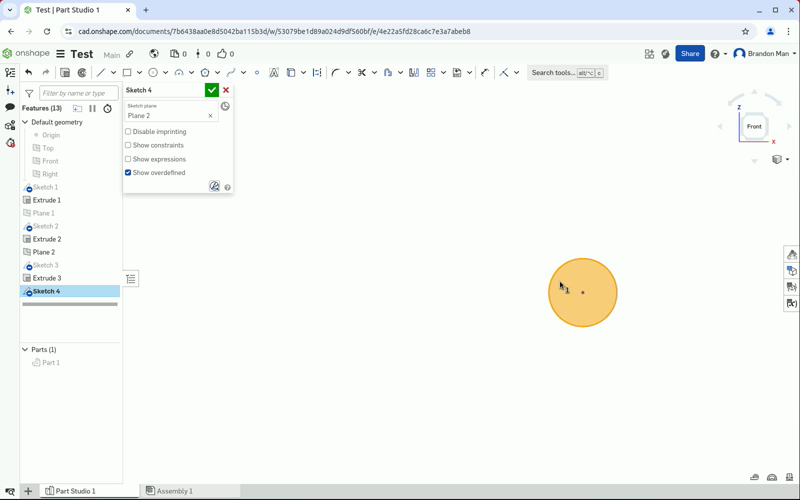
scroll(-6)
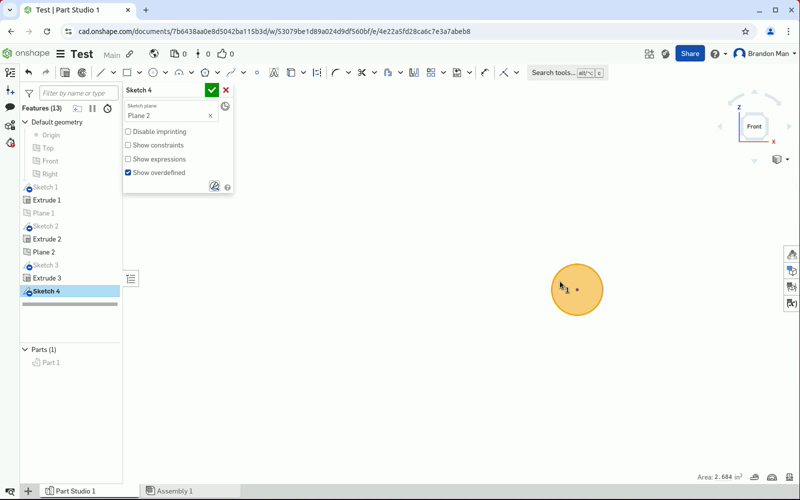
scroll(-6)
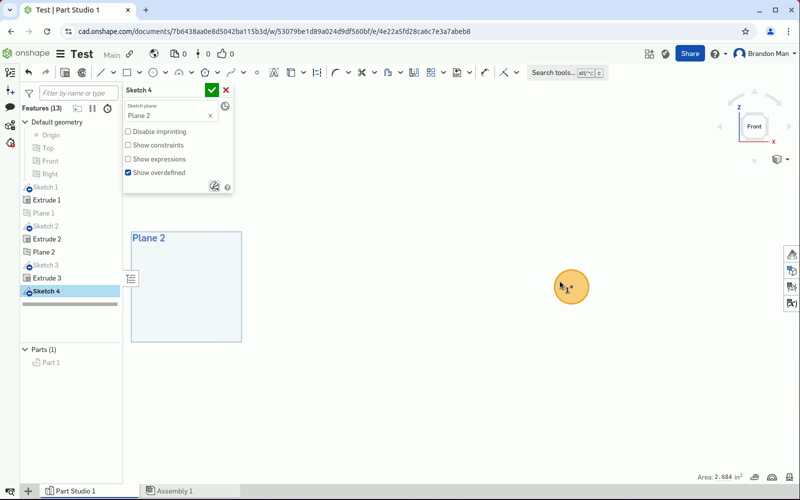
scroll(-6)
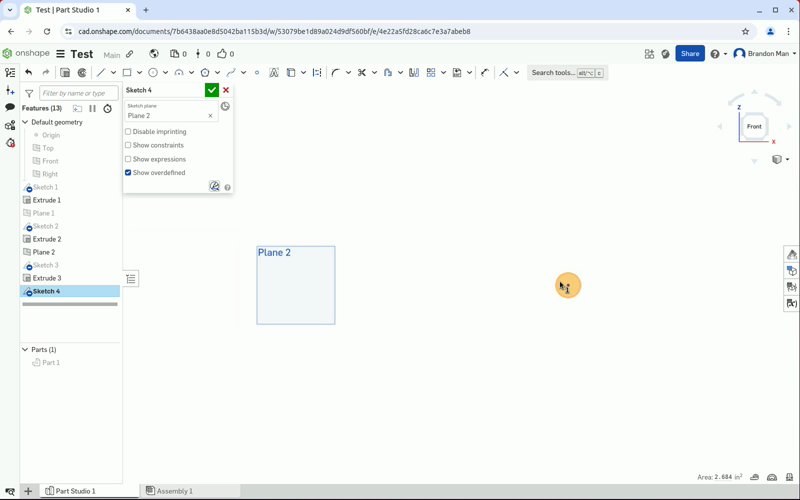
scroll(-6)
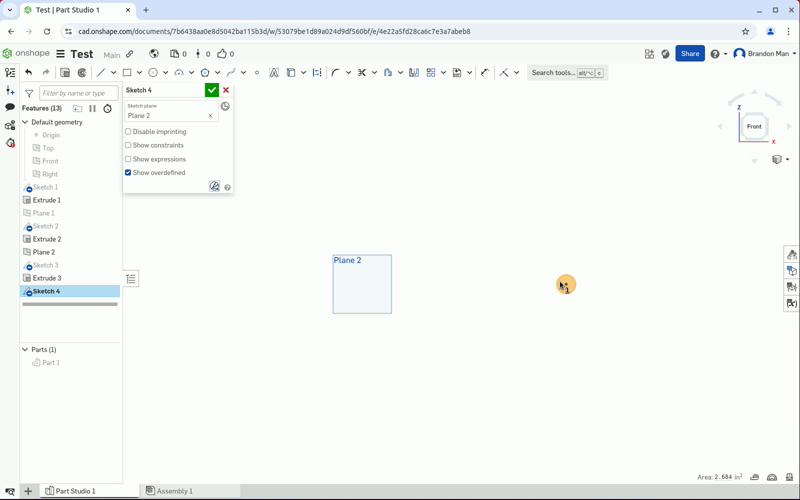
scroll(-6)
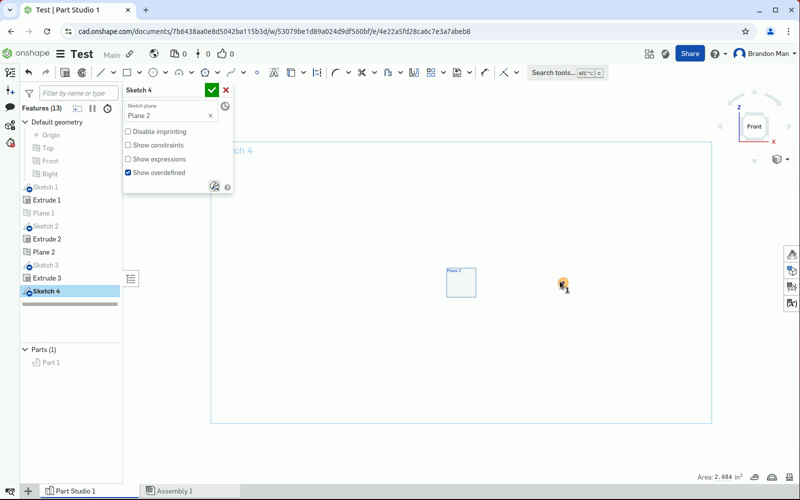
mouse_move(73, 352)
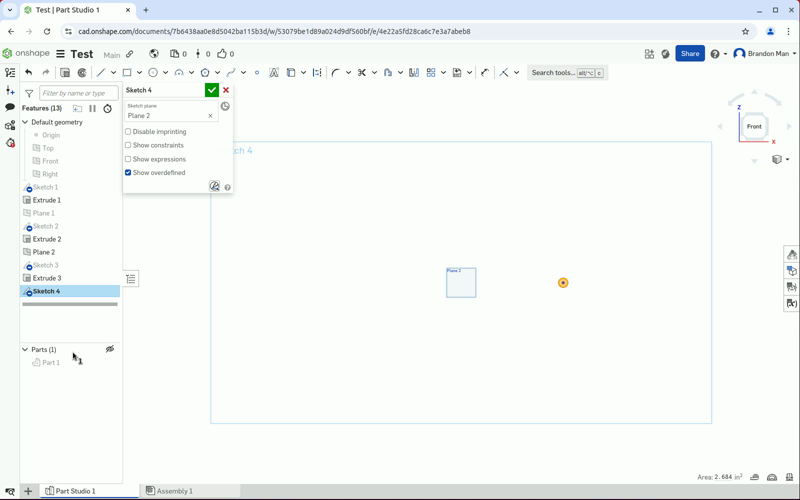
key(shift+y)
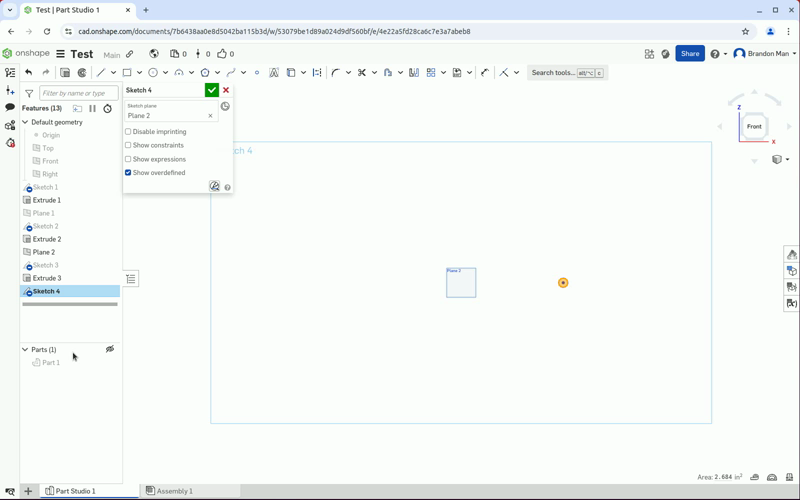
key(shift+e)
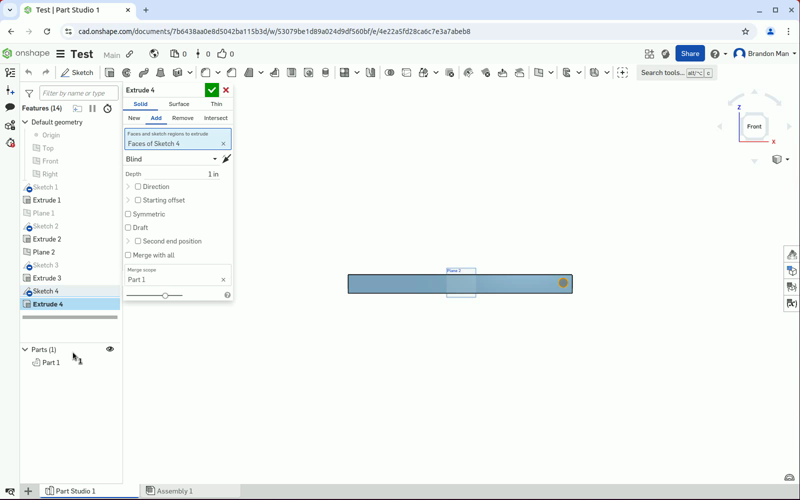
mouse_move(143, 106)
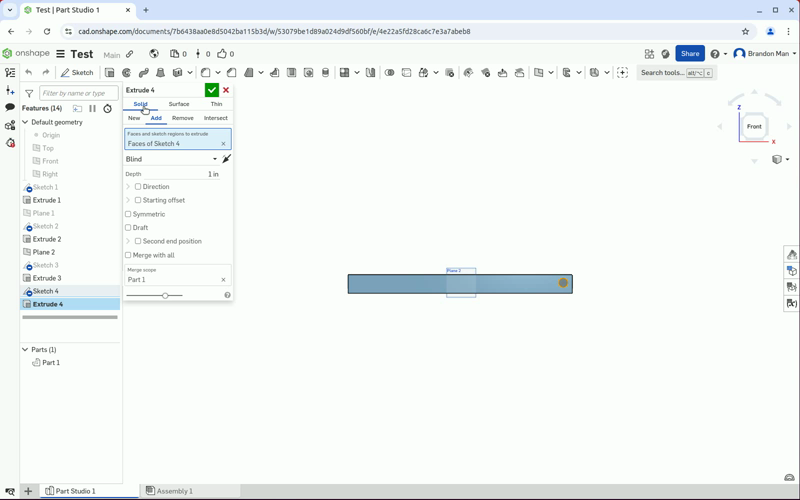
click(143, 106)
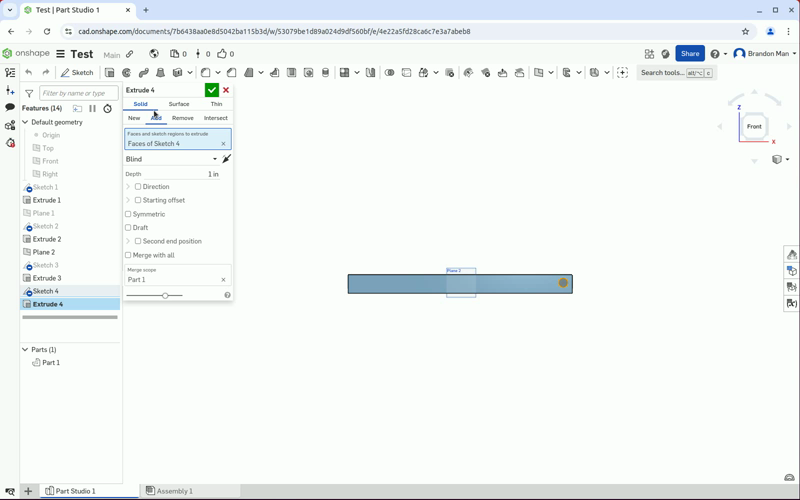
mouse_move(186, 120)
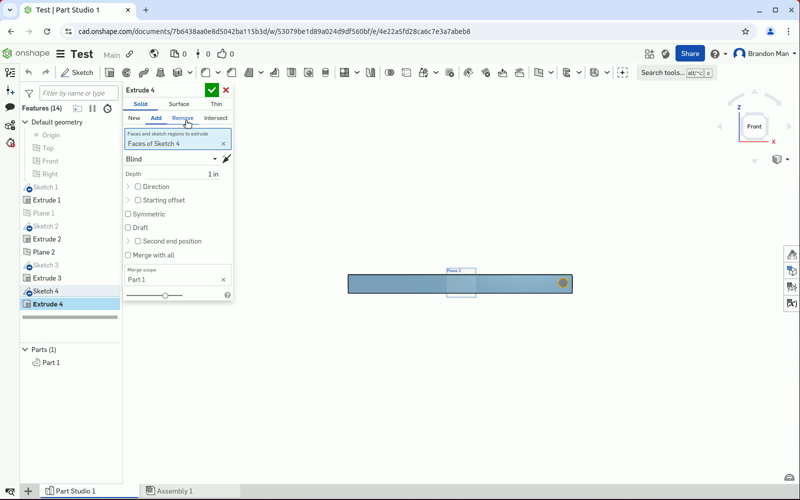
click(186, 120)
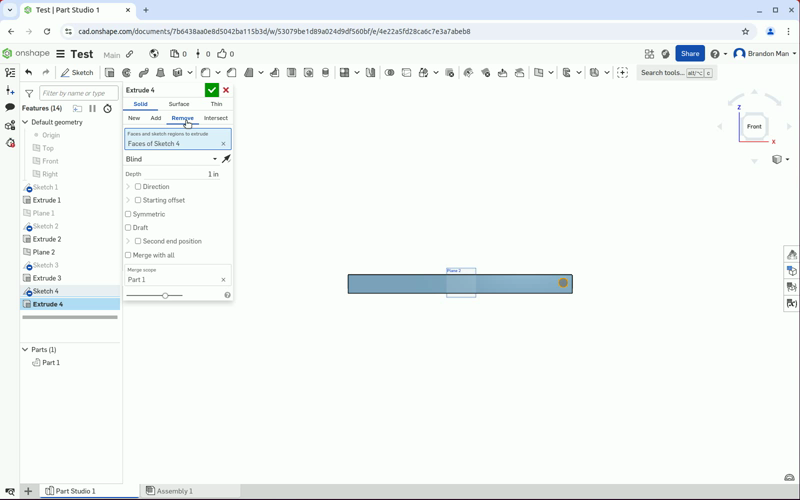
key(tab, 4)
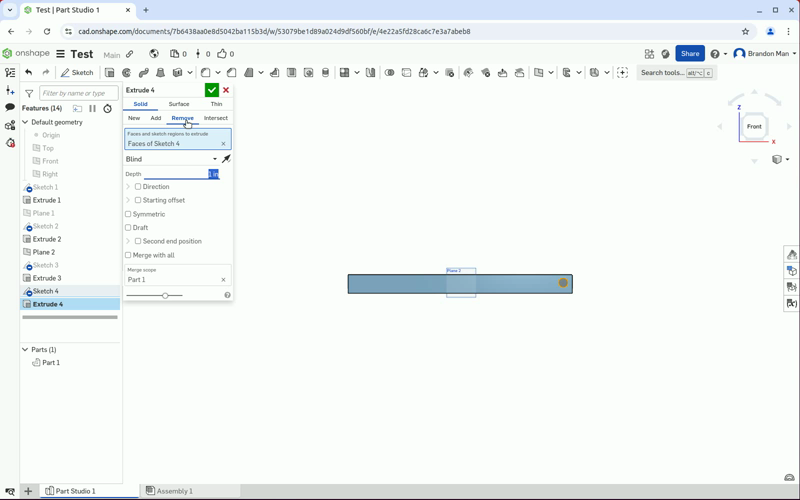
text(10.351)
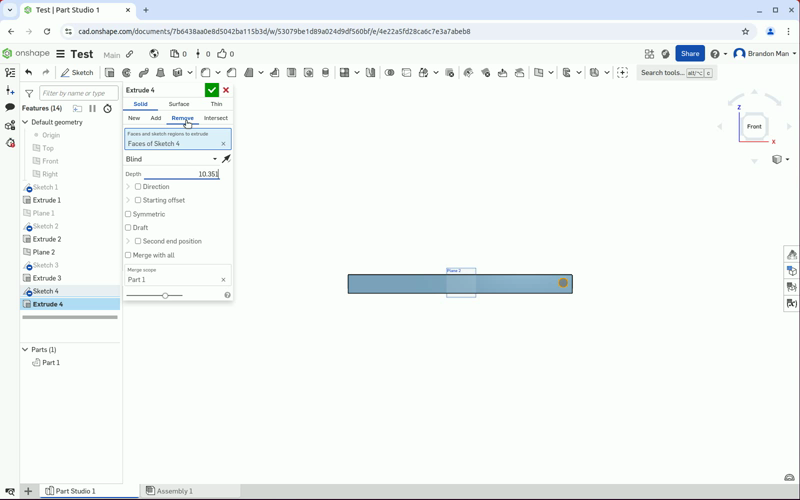
key(tab, 6)
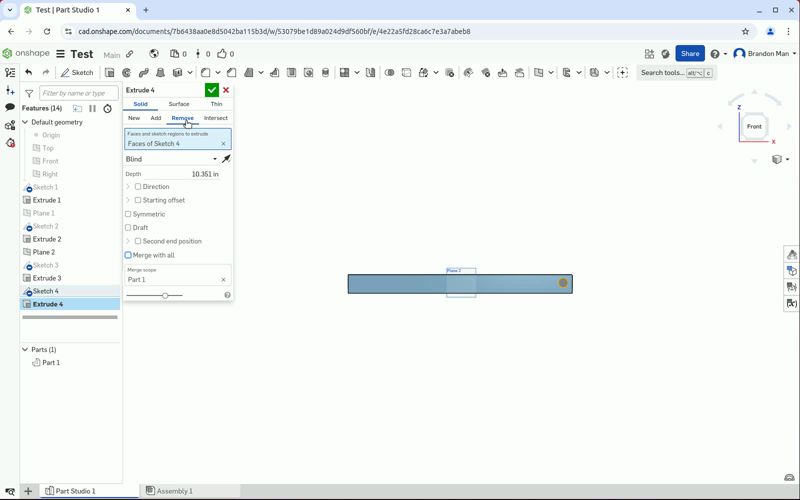
key(space)
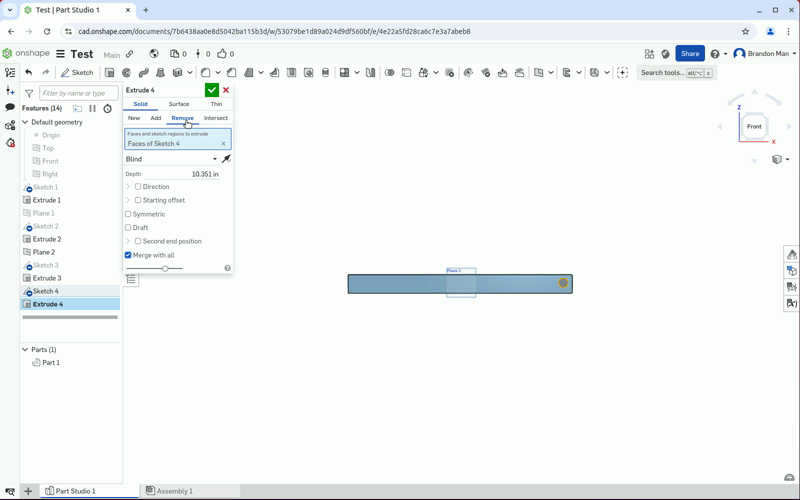
key(enter)
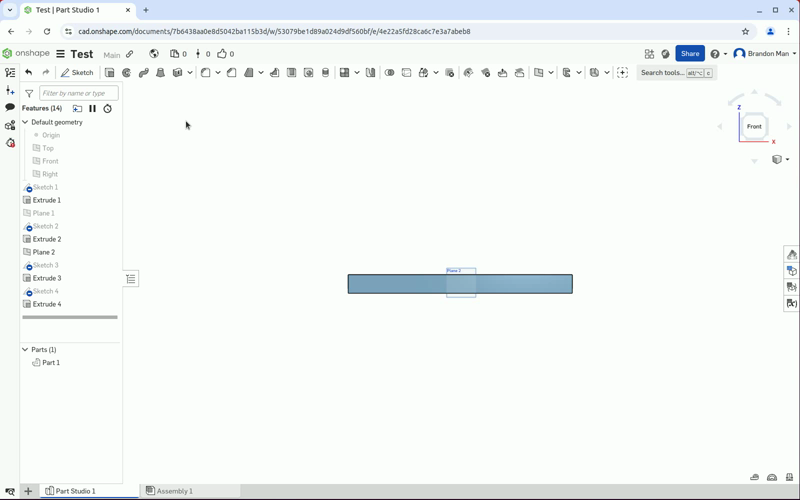
key(shift+h)
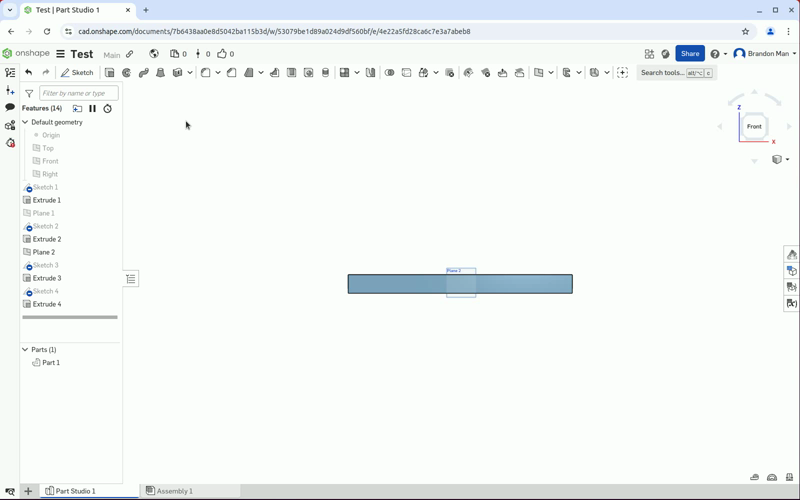
key(shift+h)
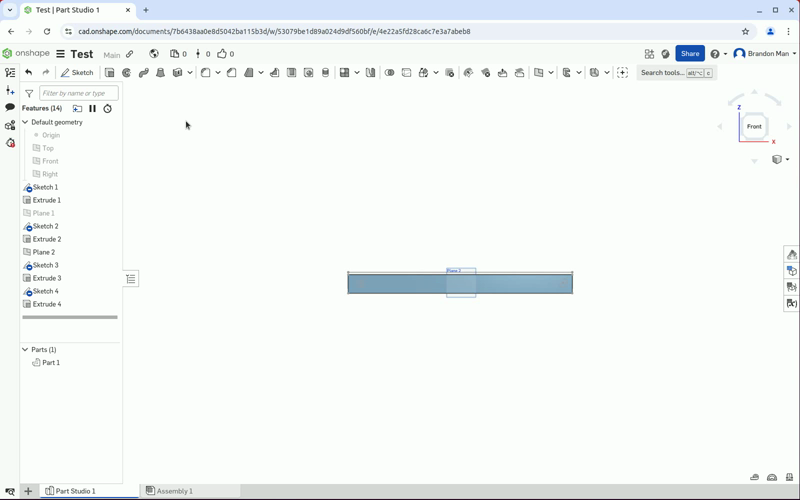
key(shift+7)
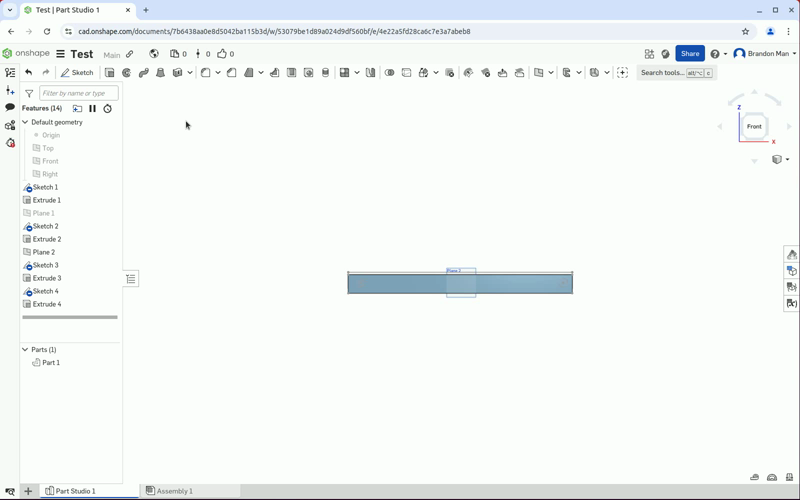
key(left, 2)
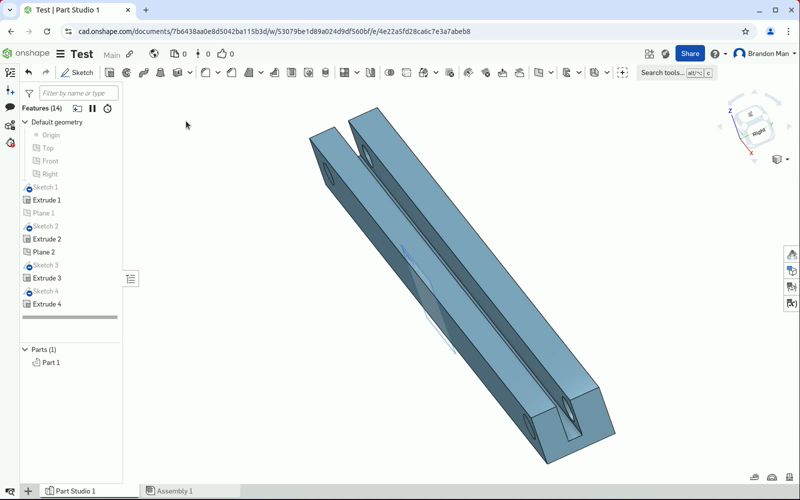
key(down, 2)
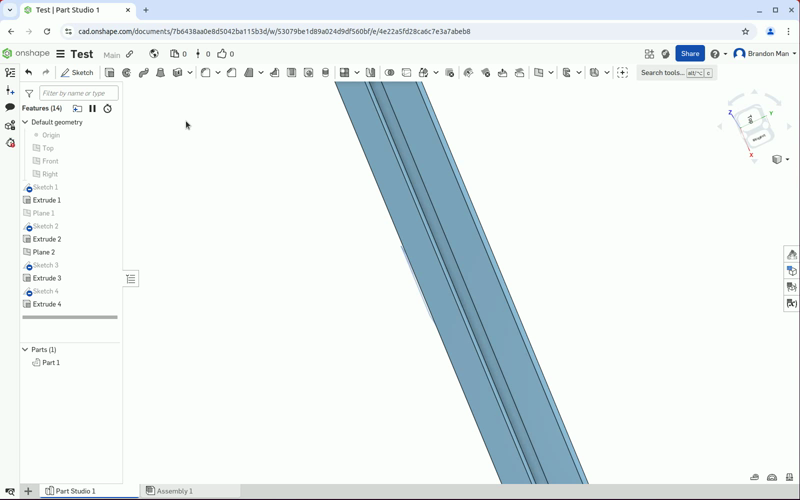
key(up, 2)
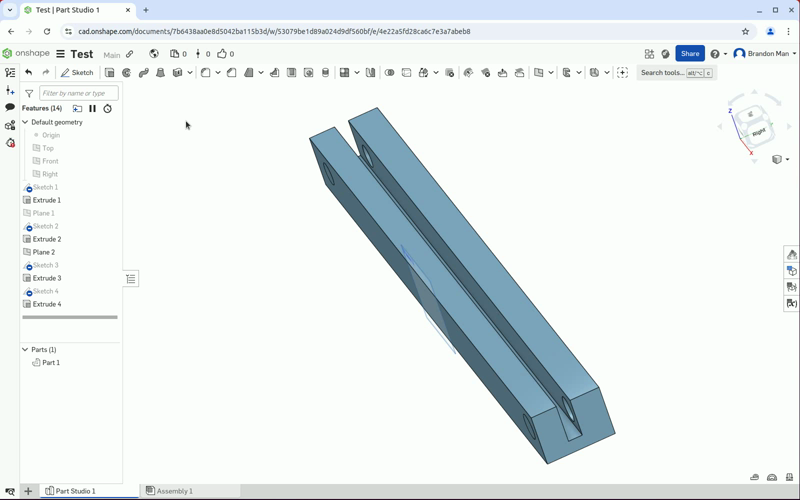
key(right, 2)
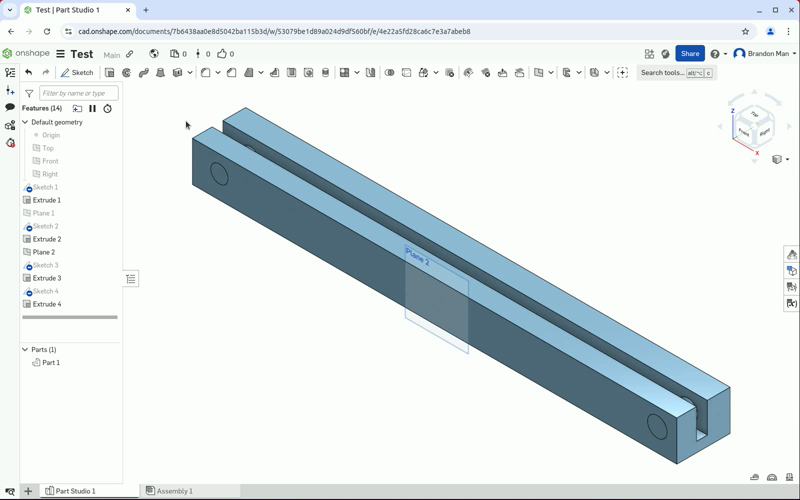
mouse_move(73, 189)
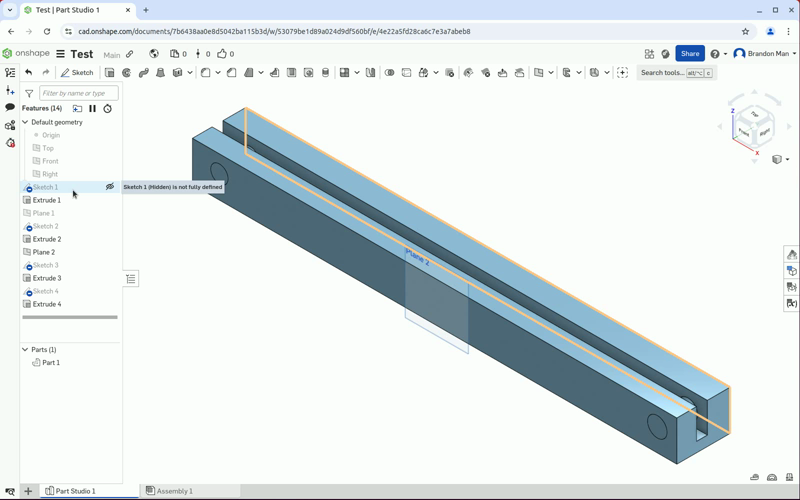
click(73, 189)